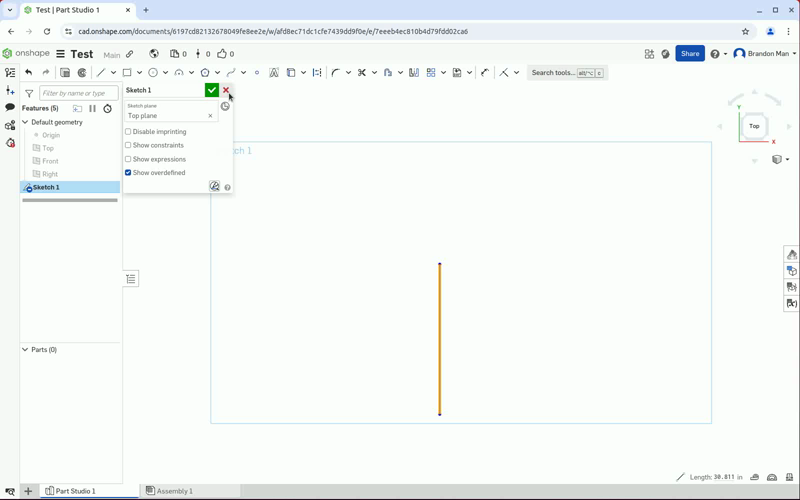
key(shift+h)
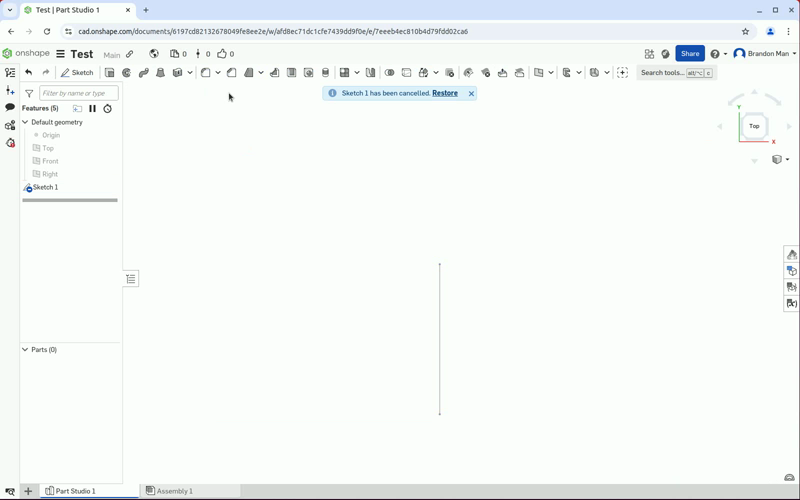
key(shift+s)
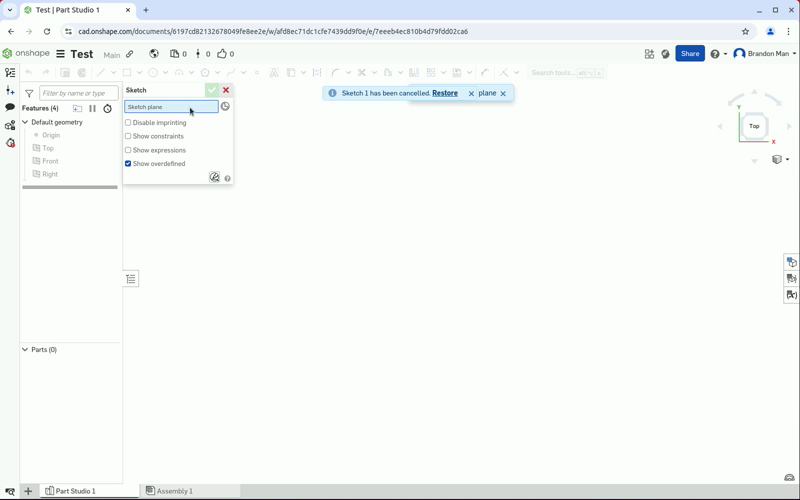
mouse_move(73, 150)
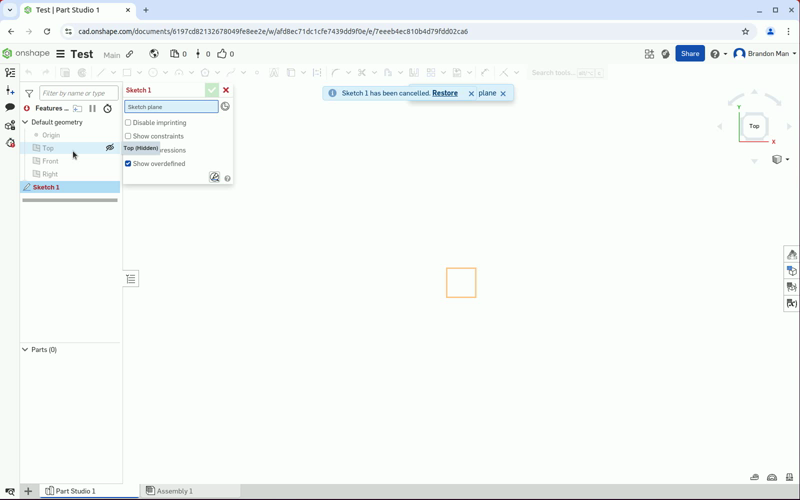
click(73, 150)
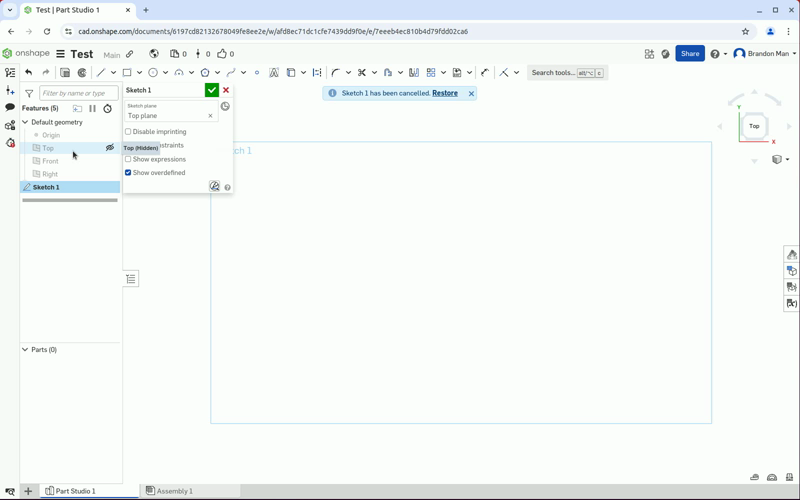
mouse_move(73, 352)
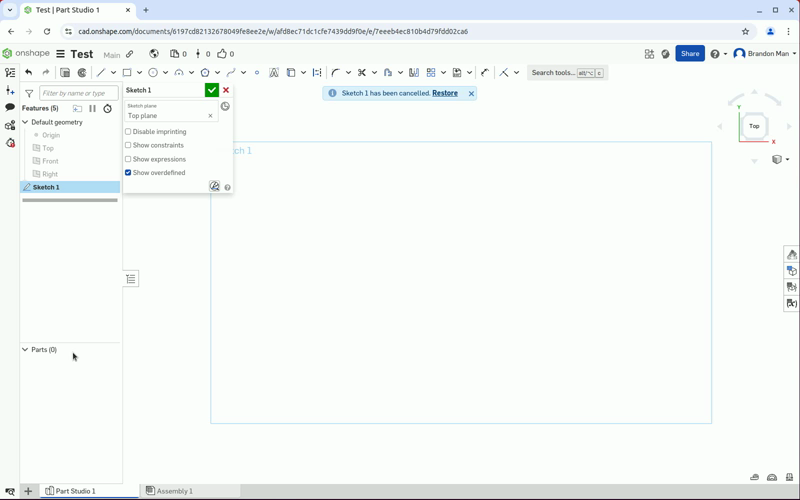
key(y)
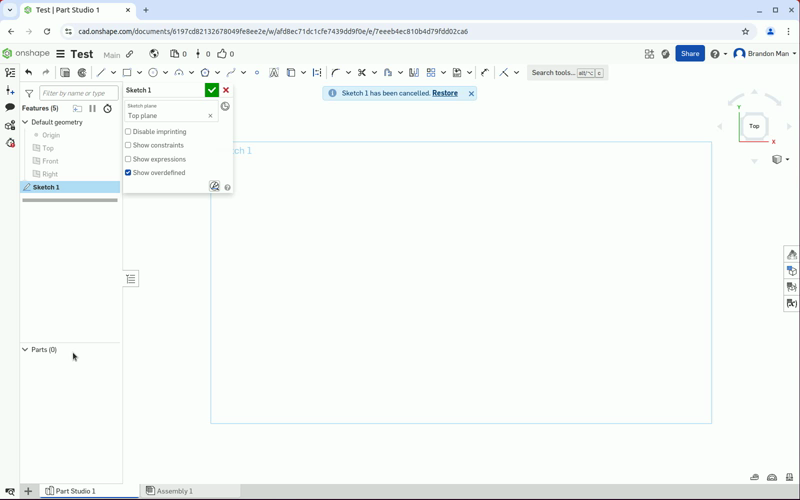
key(l)
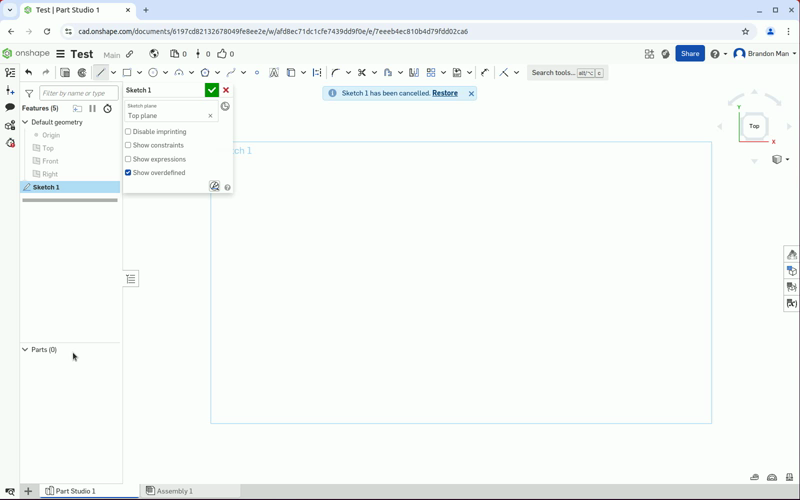
key_down(shift)
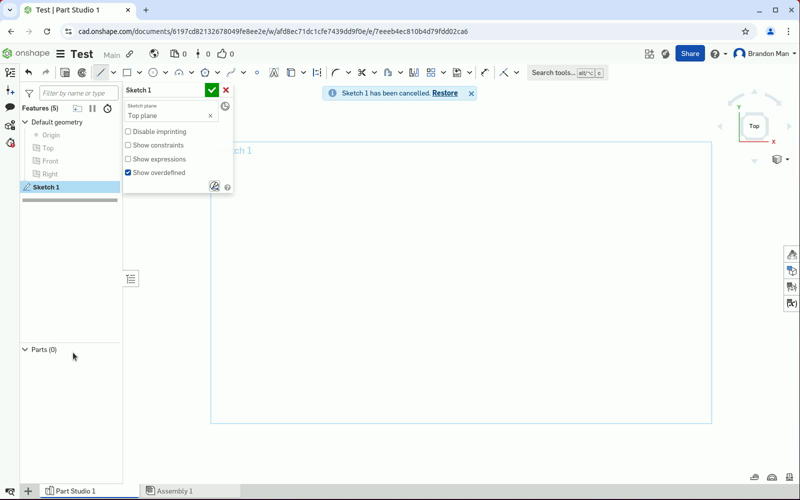
mouse_move(351, 341)
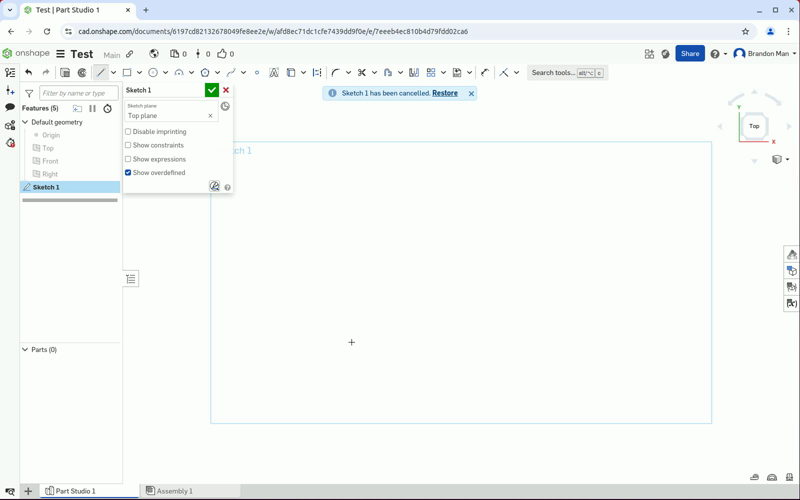
click(351, 341)
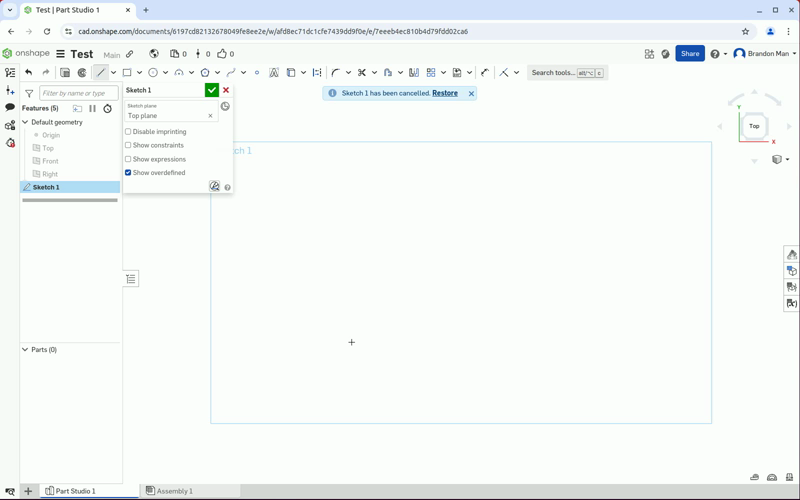
key_up(shift)
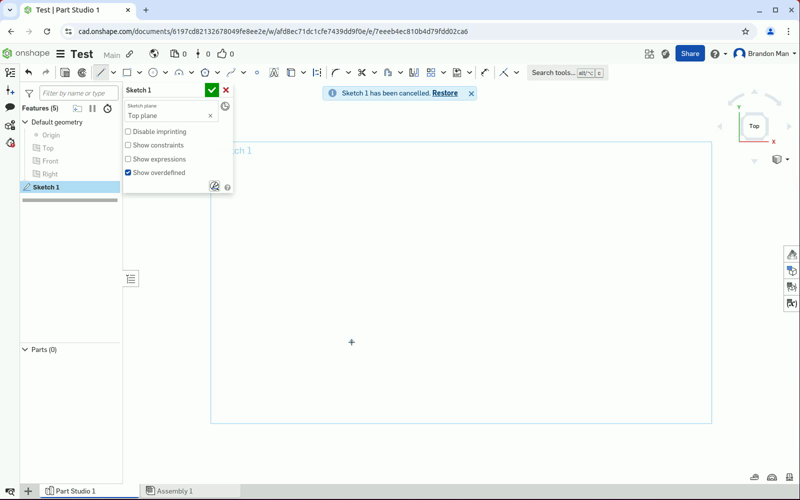
key_down(shift)
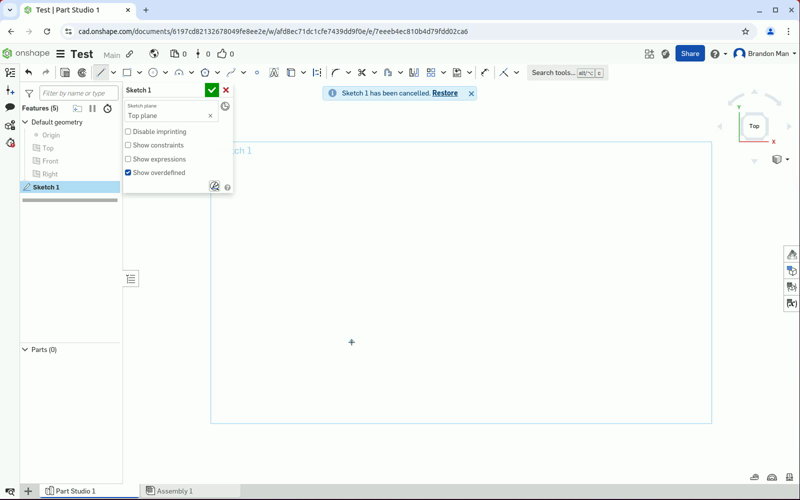
mouse_move(381, 341)
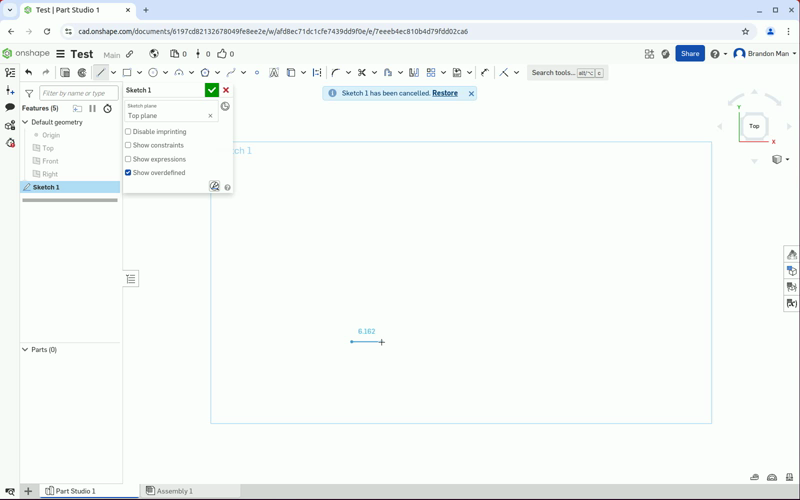
mouse_move(378, 341)
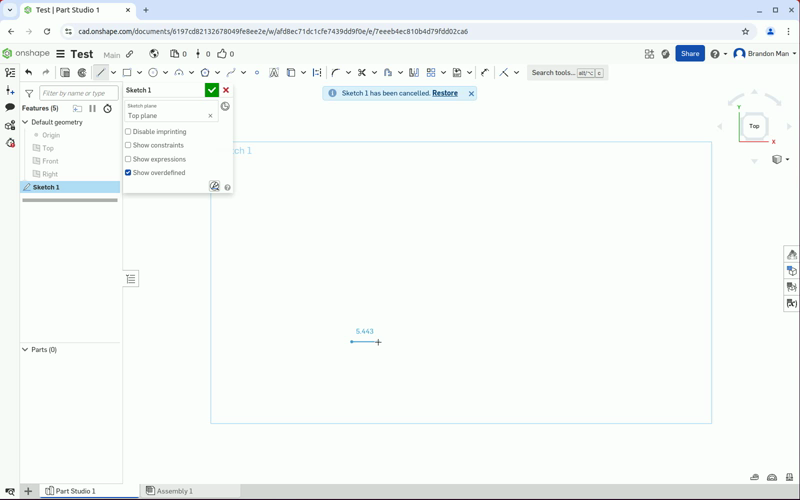
click(378, 341)
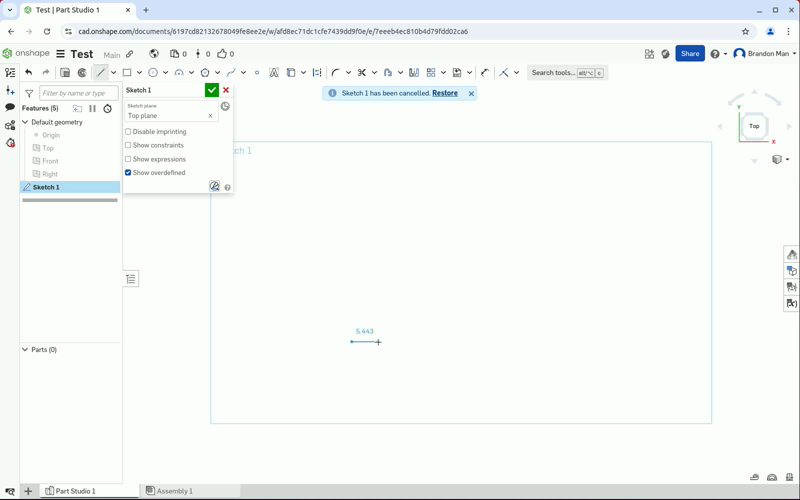
key_up(shift)
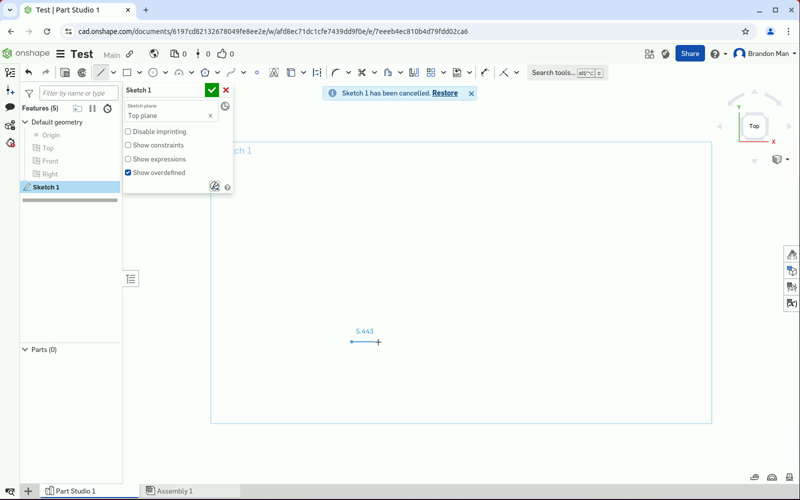
key_down(shift)
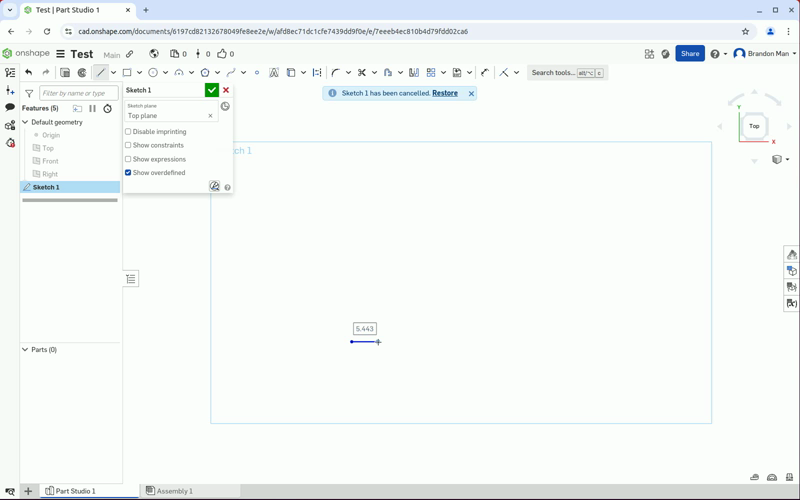
mouse_move(408, 341)
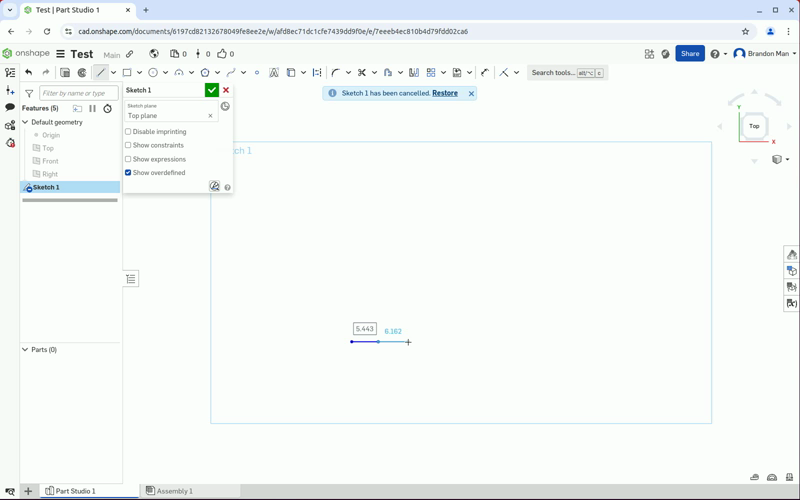
mouse_move(378, 339)
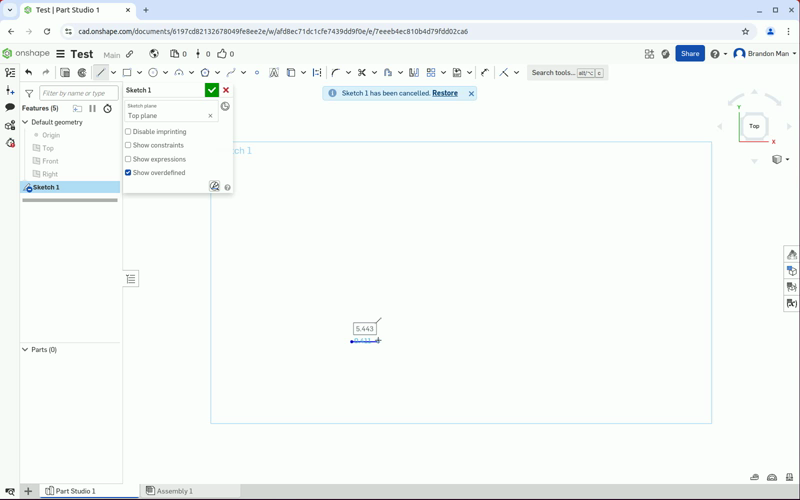
scroll(6)
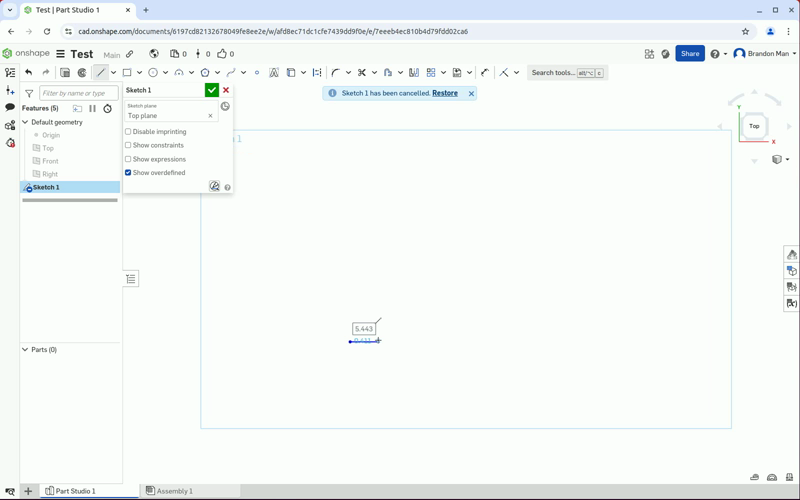
scroll(6)
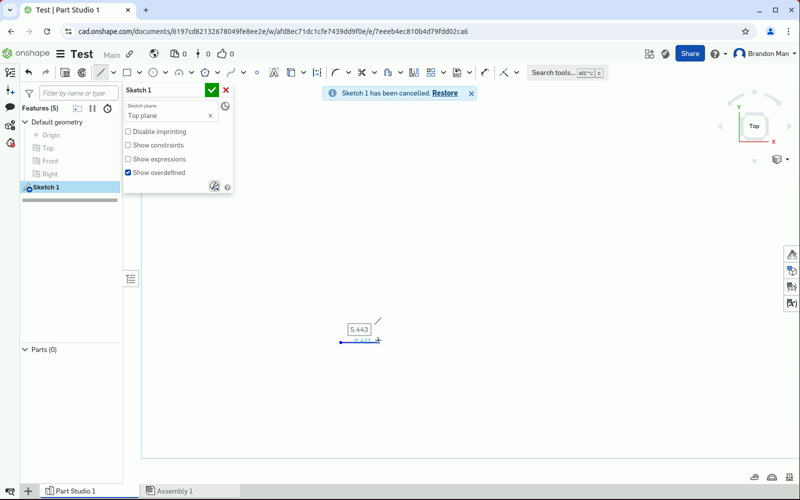
scroll(6)
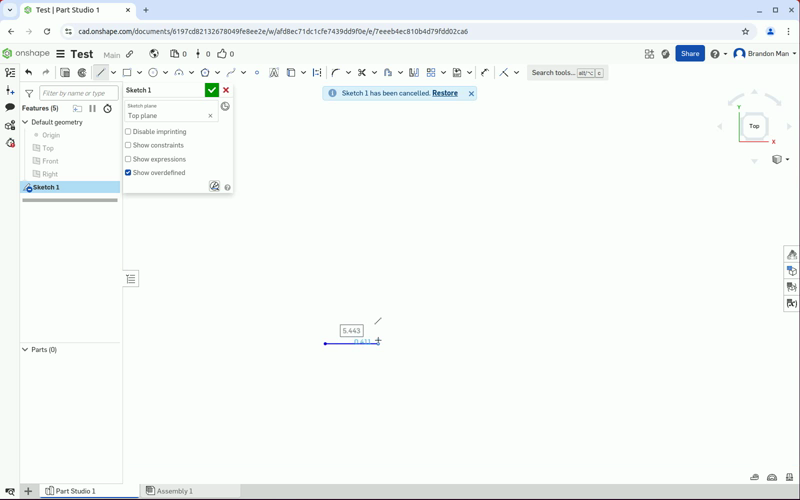
scroll(6)
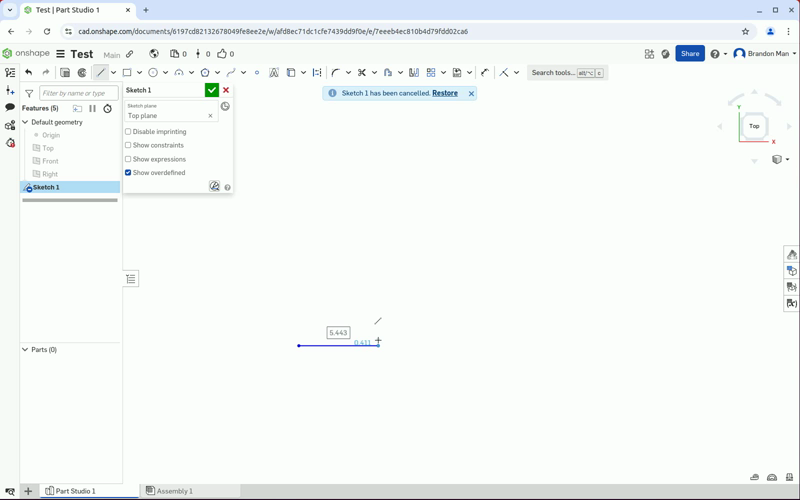
scroll(6)
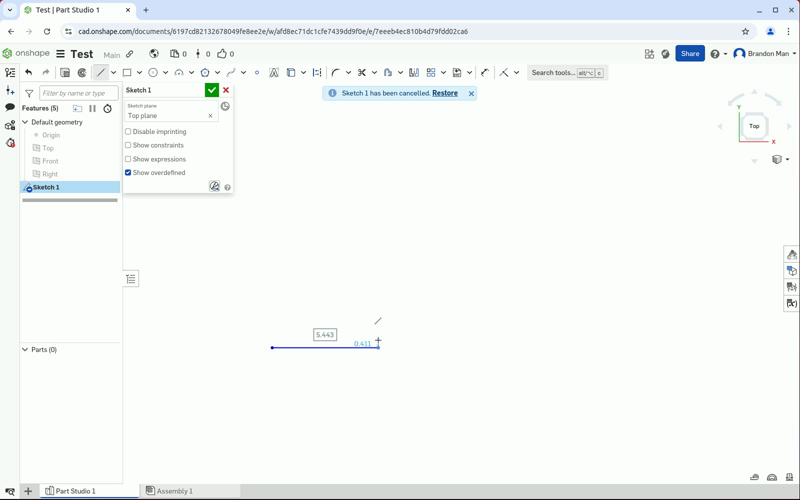
scroll(6)
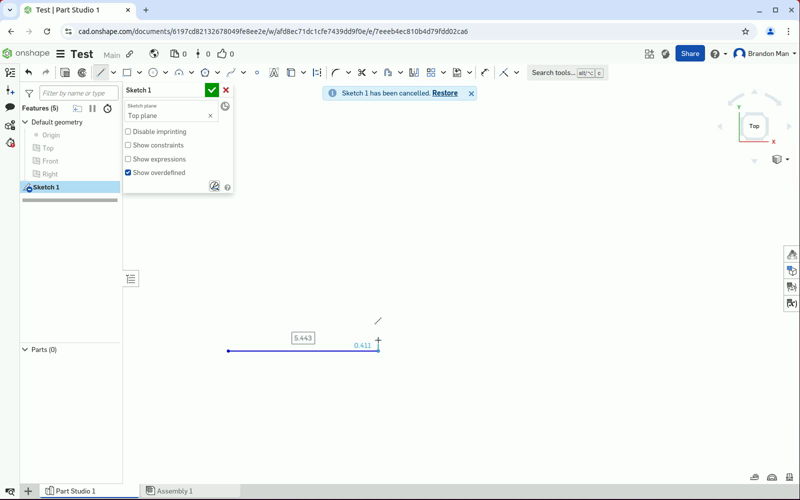
scroll(6)
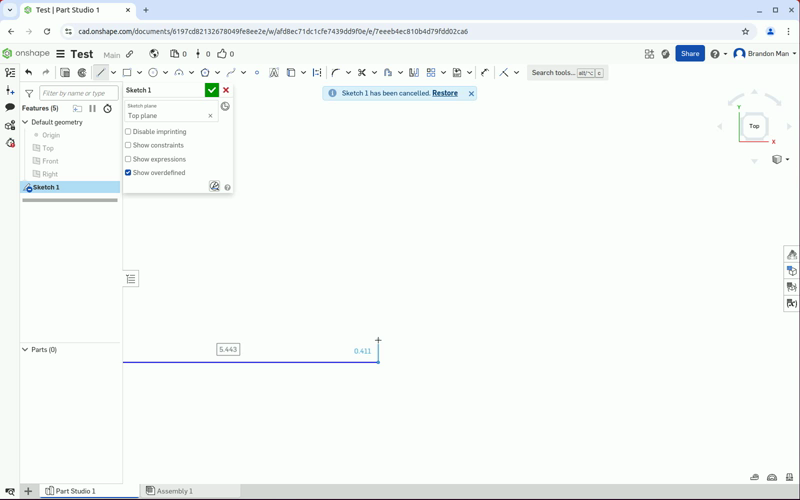
click(378, 339)
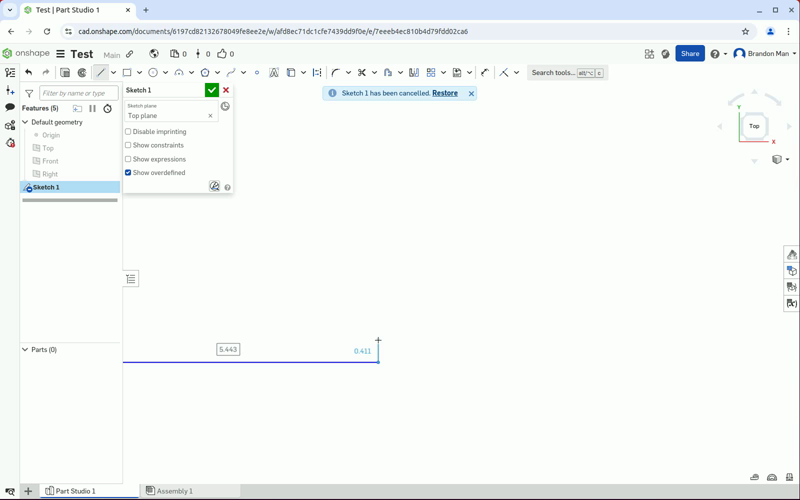
scroll(-6)
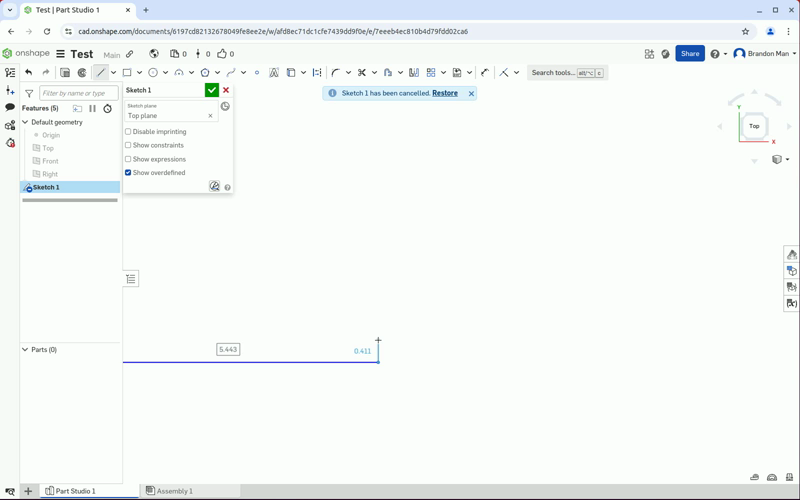
scroll(-6)
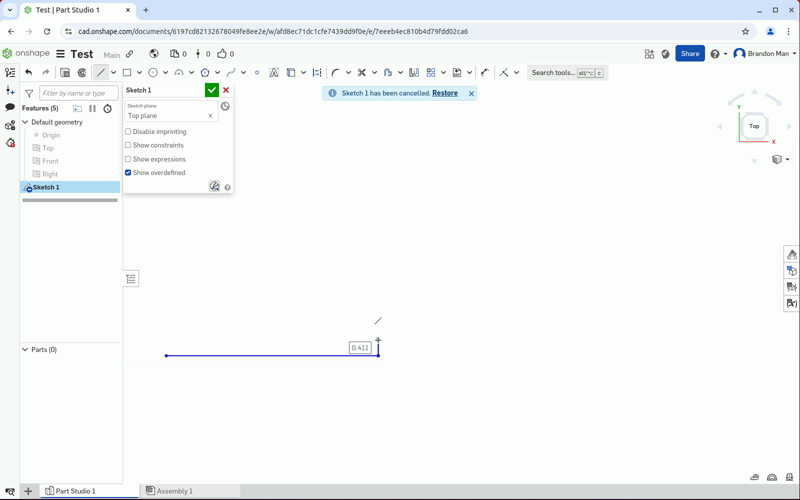
scroll(-6)
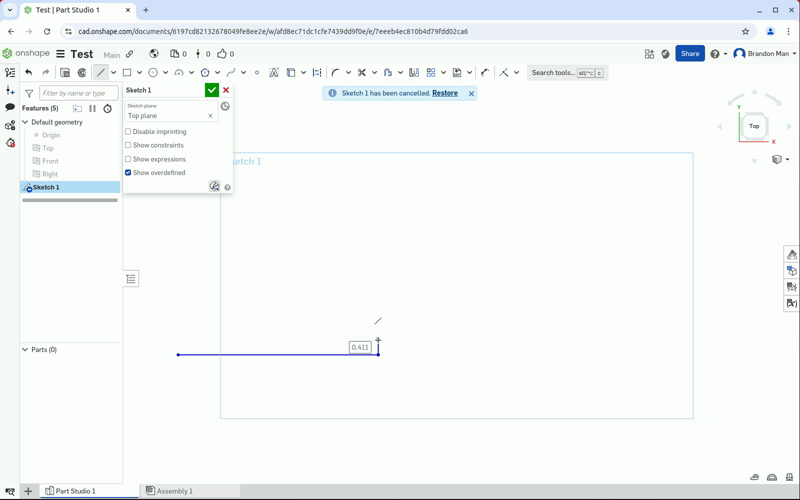
scroll(-6)
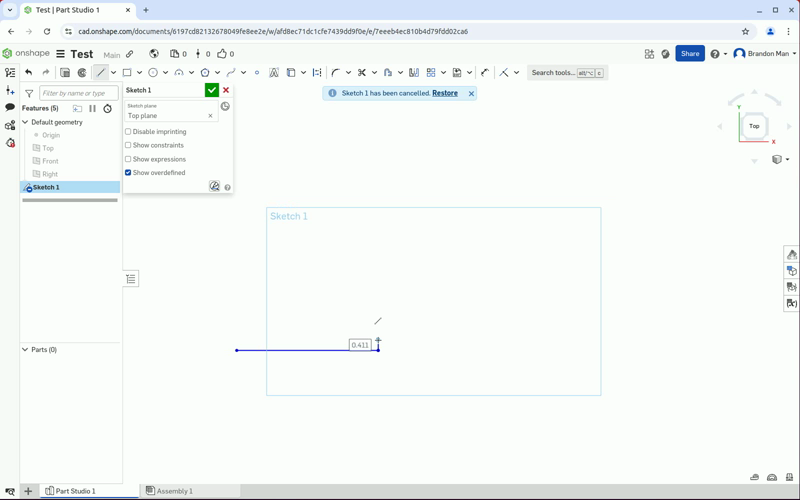
scroll(-6)
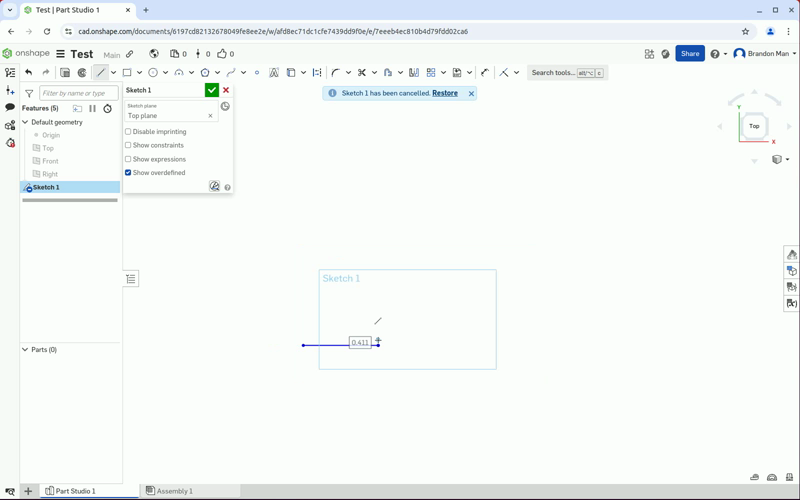
scroll(-6)
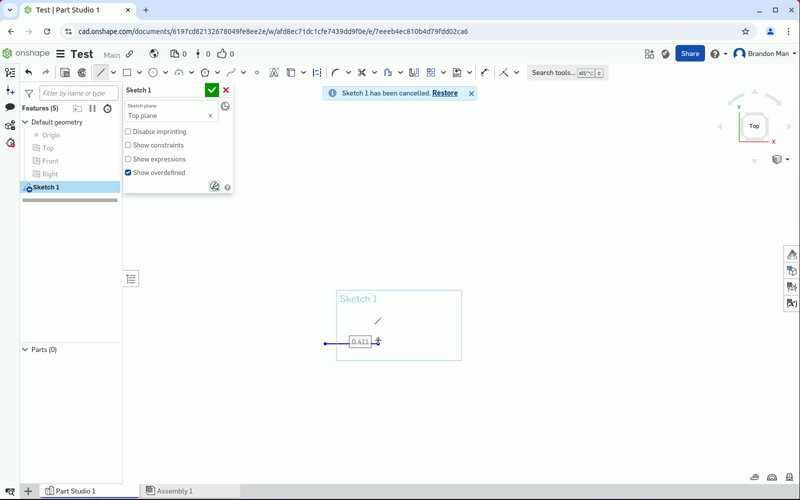
scroll(-6)
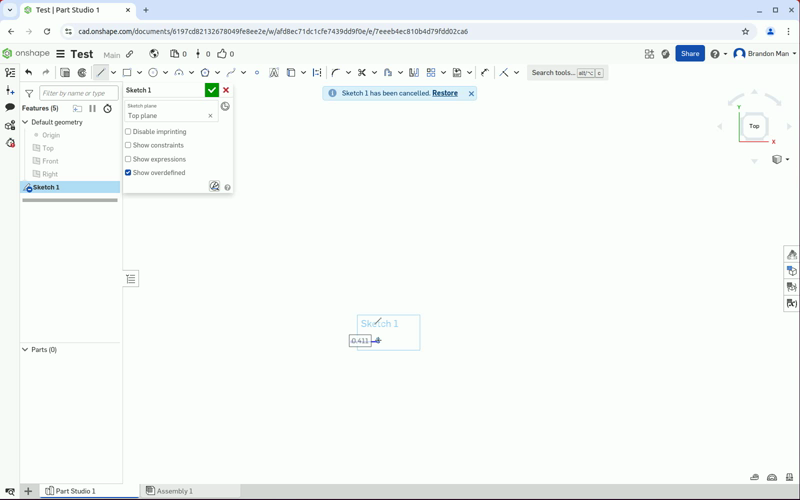
key_up(shift)
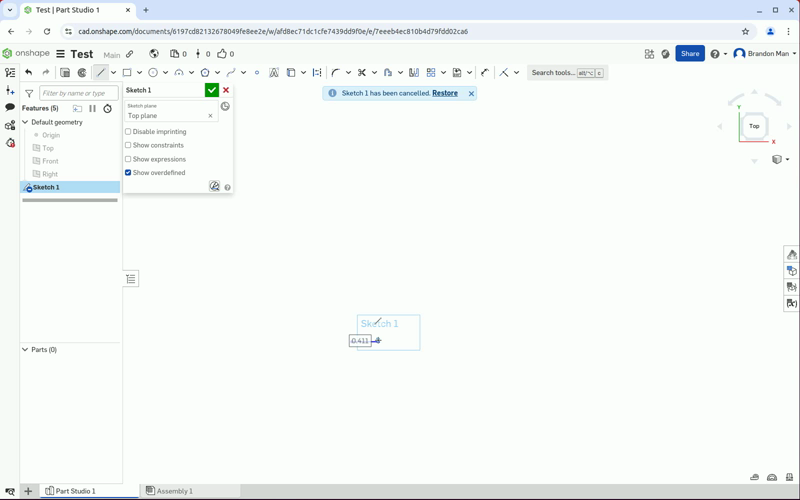
key_down(shift)
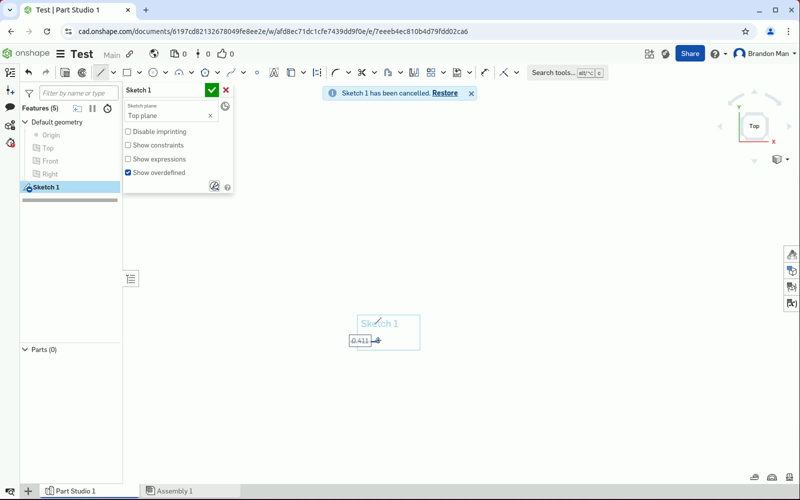
mouse_move(408, 339)
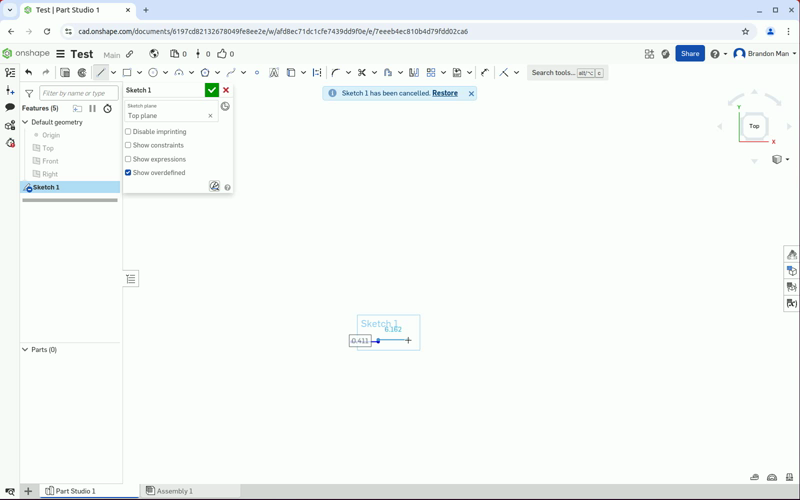
mouse_move(351, 339)
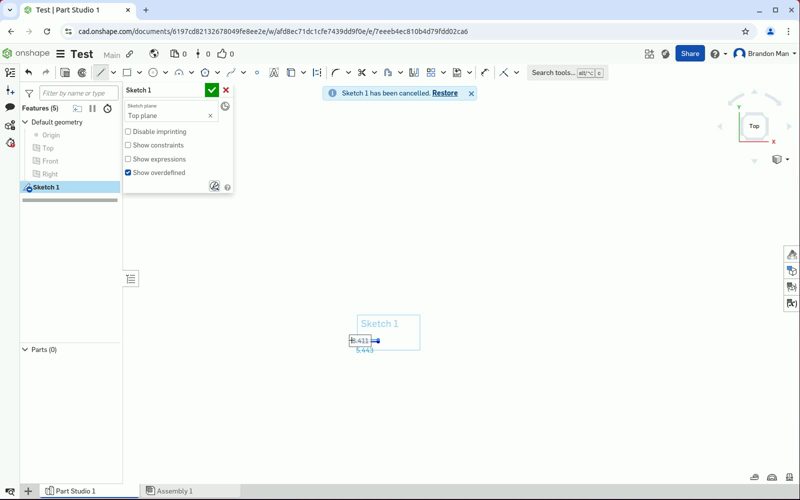
scroll(6)
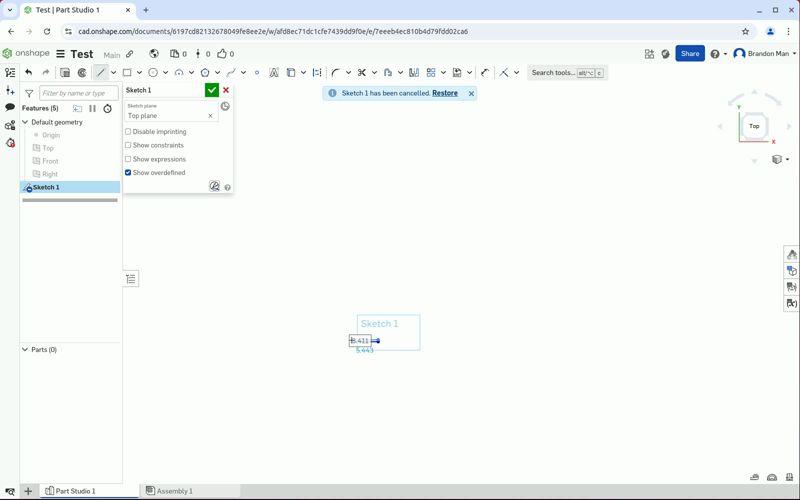
scroll(6)
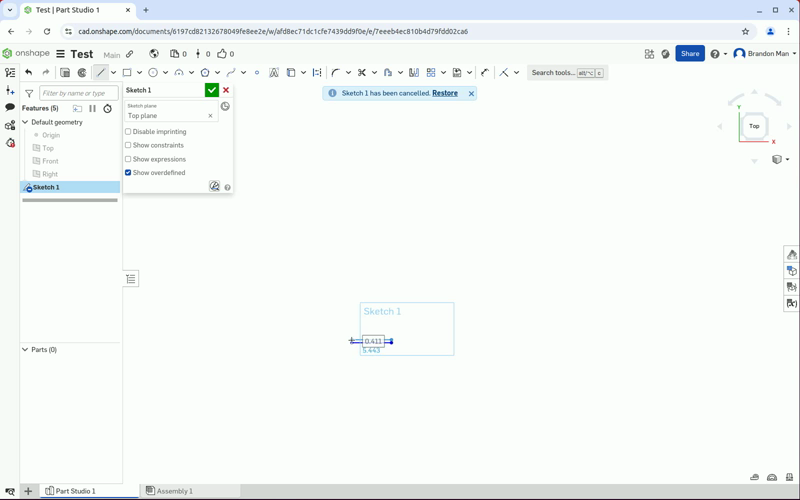
scroll(6)
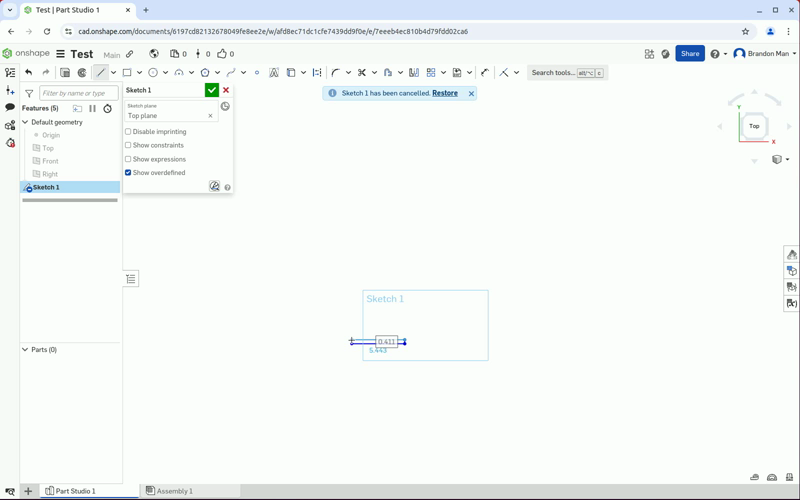
scroll(6)
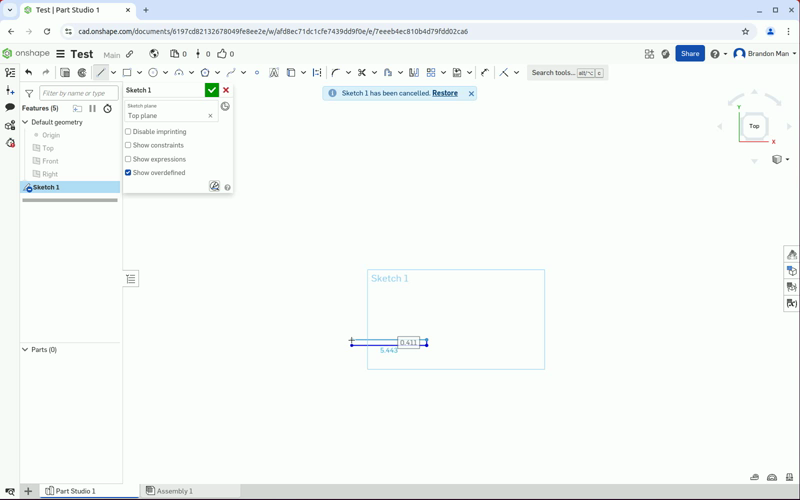
scroll(6)
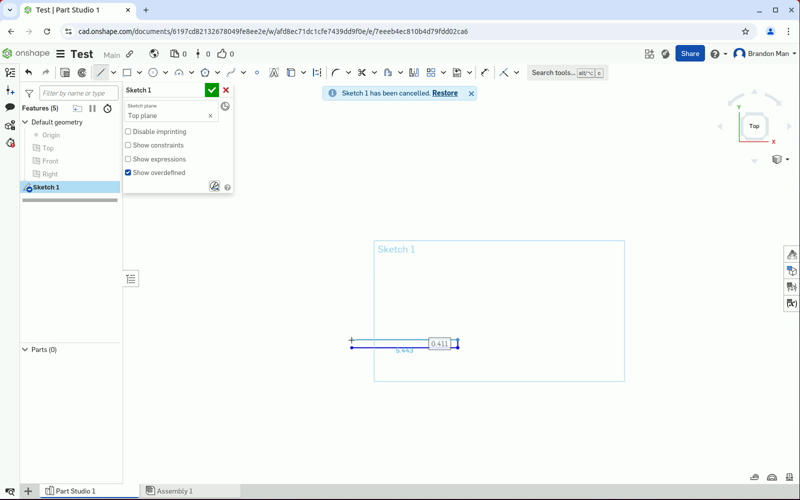
scroll(6)
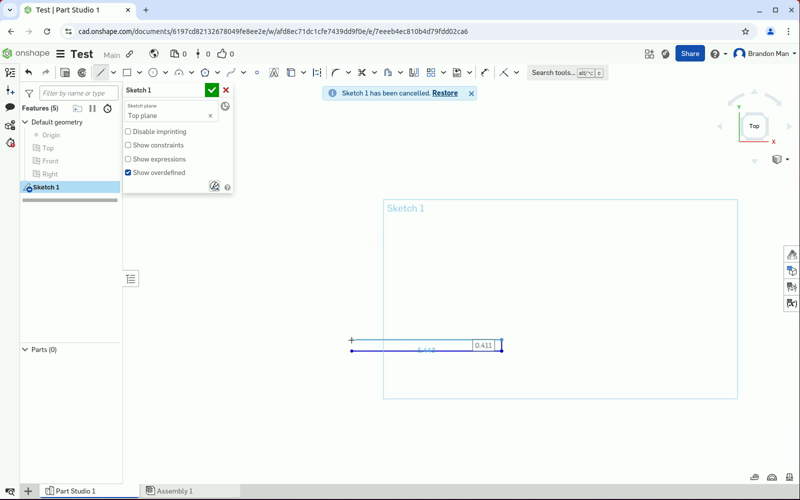
scroll(6)
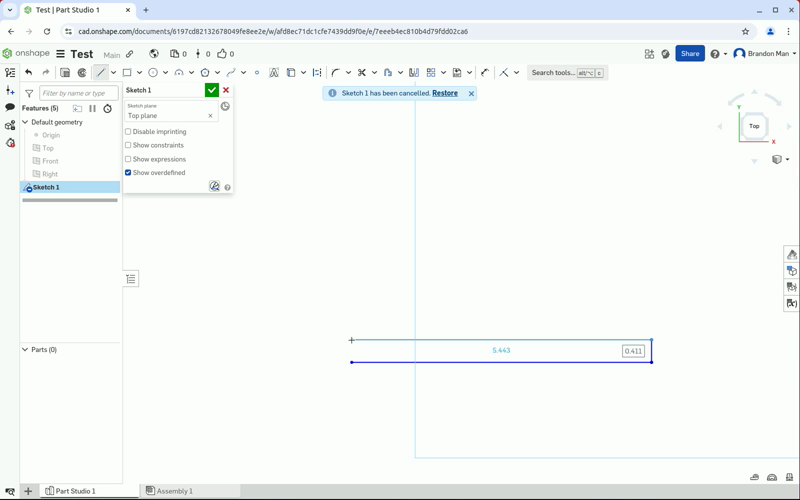
click(351, 339)
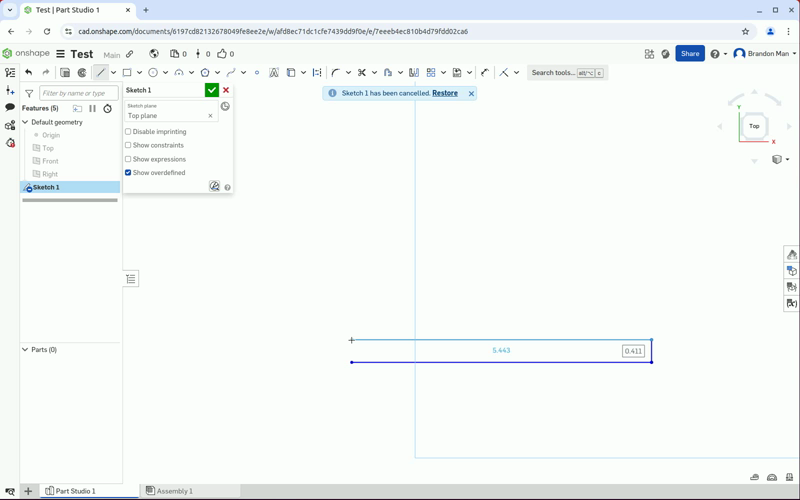
scroll(-6)
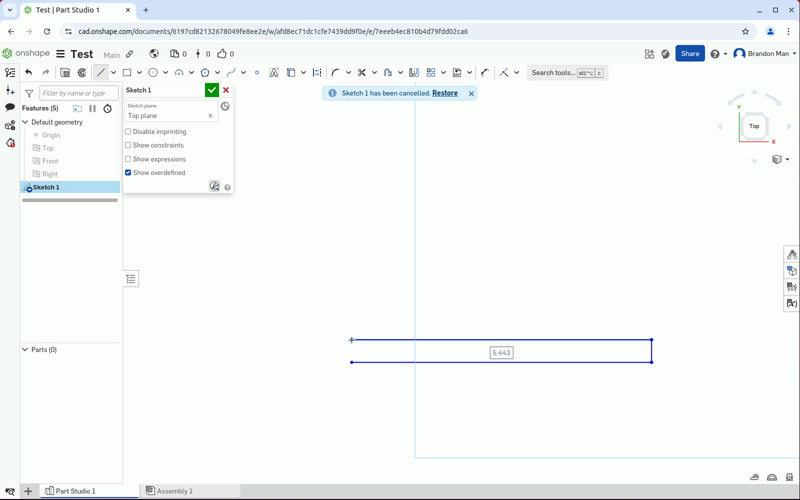
scroll(-6)
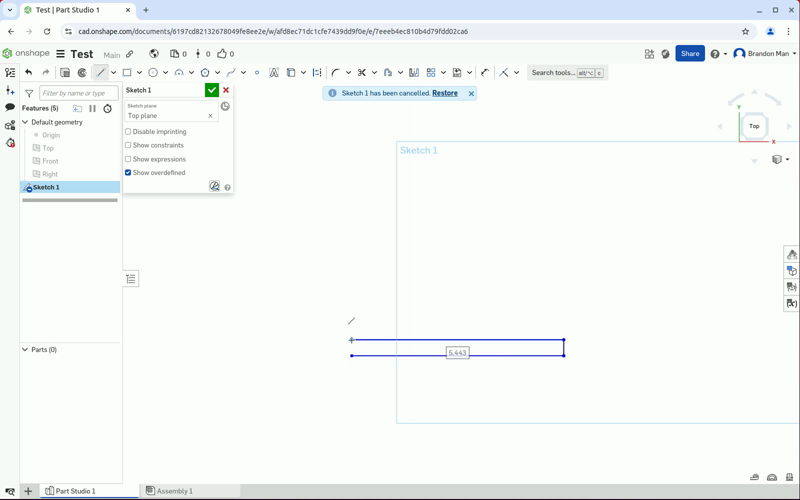
scroll(-6)
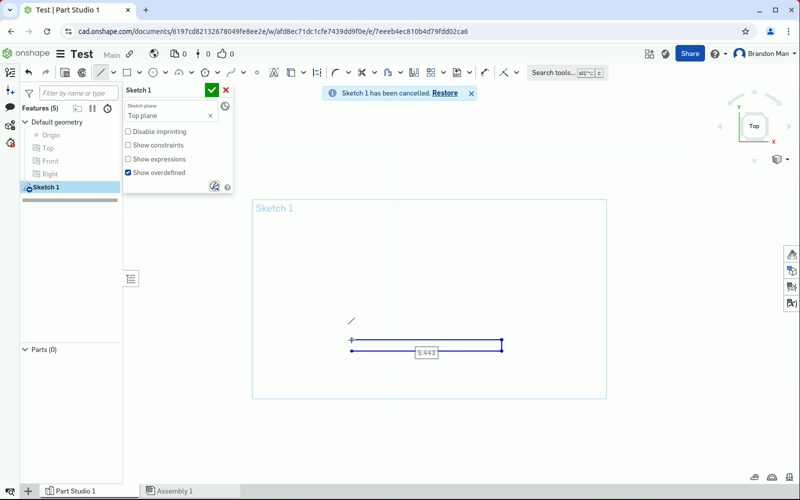
scroll(-6)
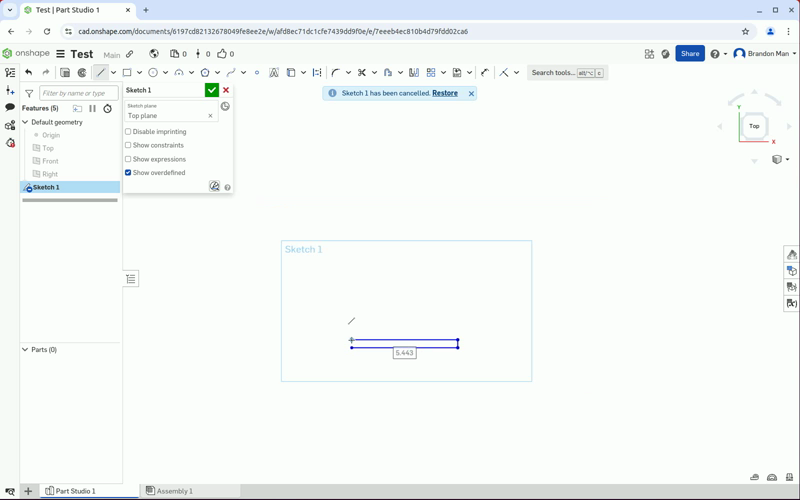
scroll(-6)
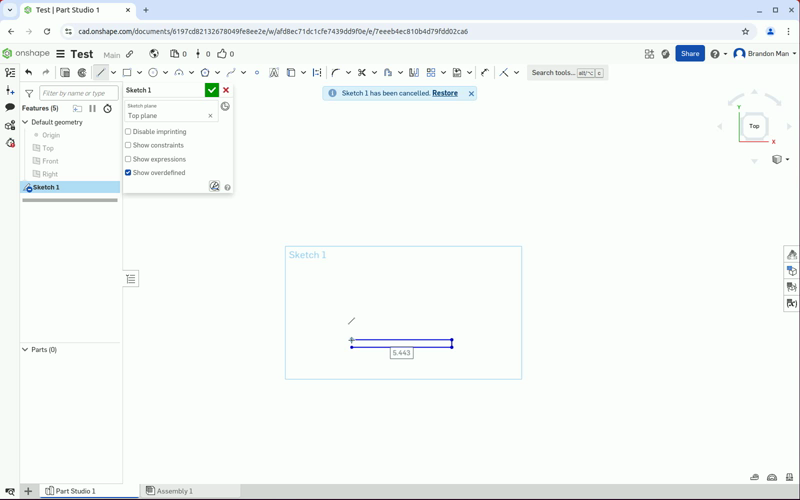
scroll(-6)
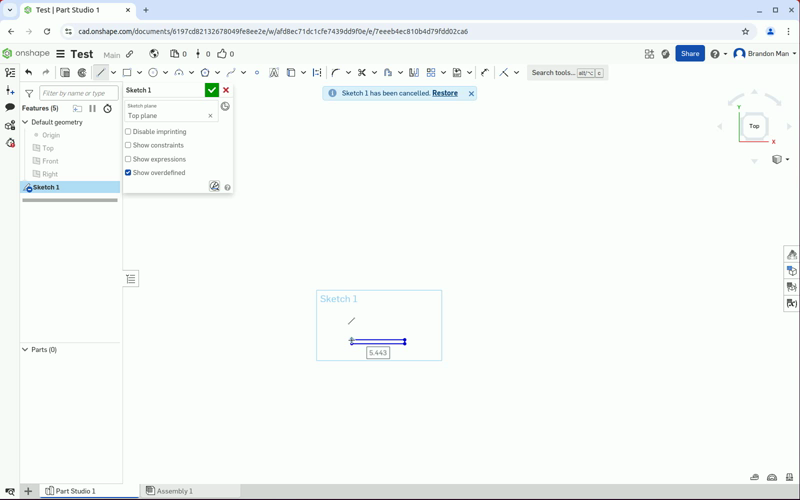
scroll(-6)
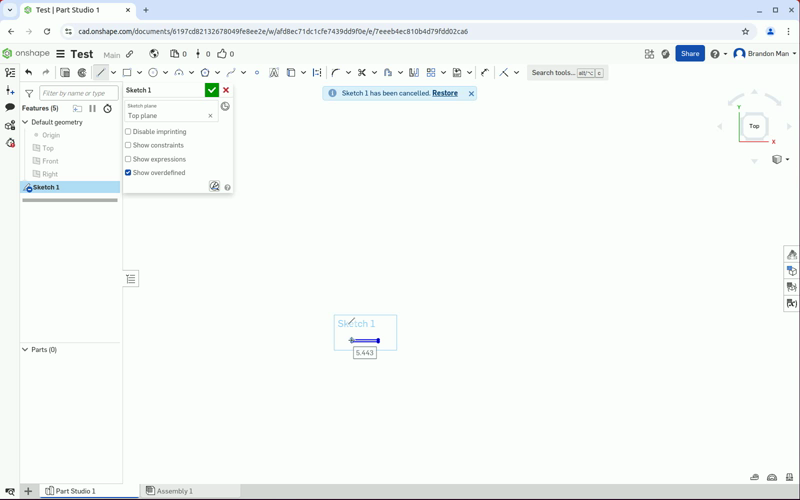
key_up(shift)
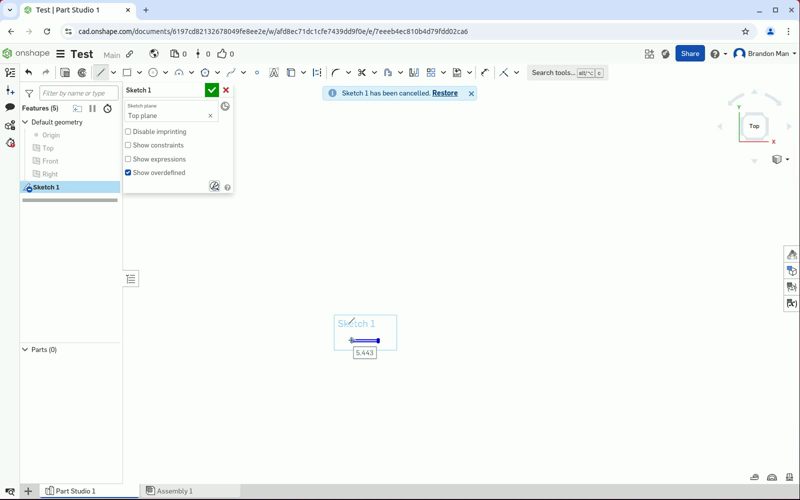
mouse_move(381, 339)
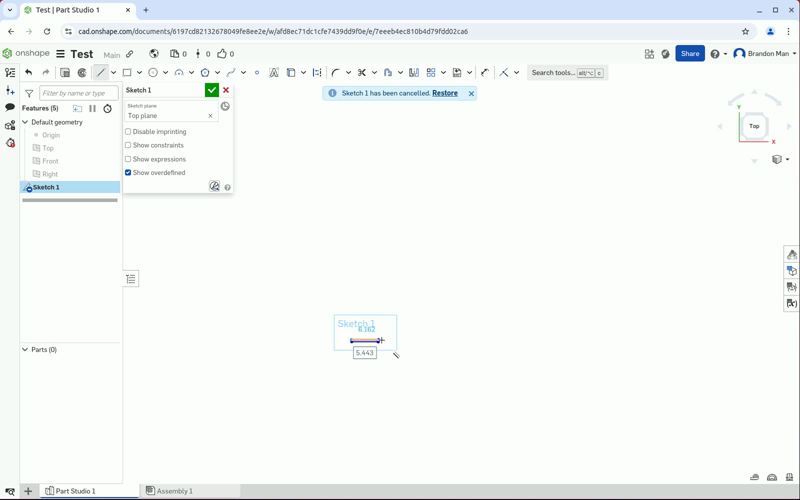
key_down(shift)
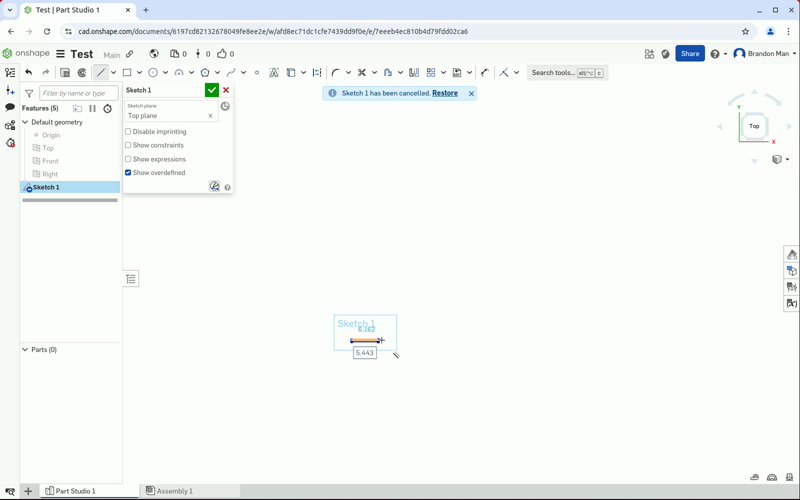
mouse_move(351, 341)
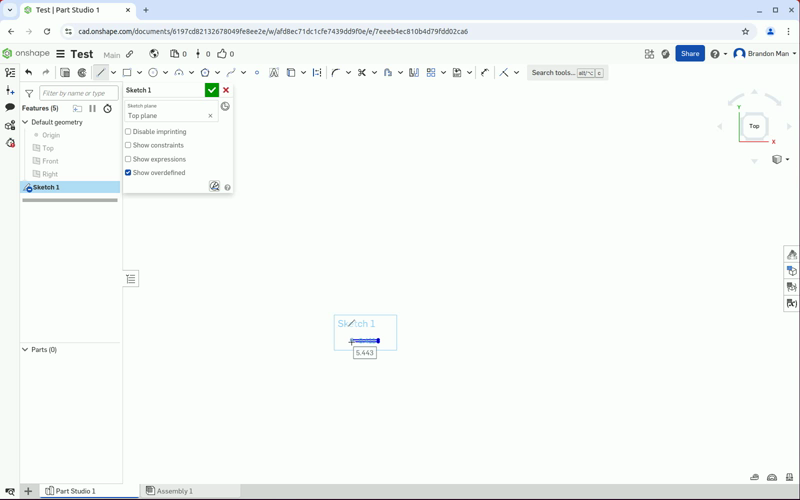
scroll(6)
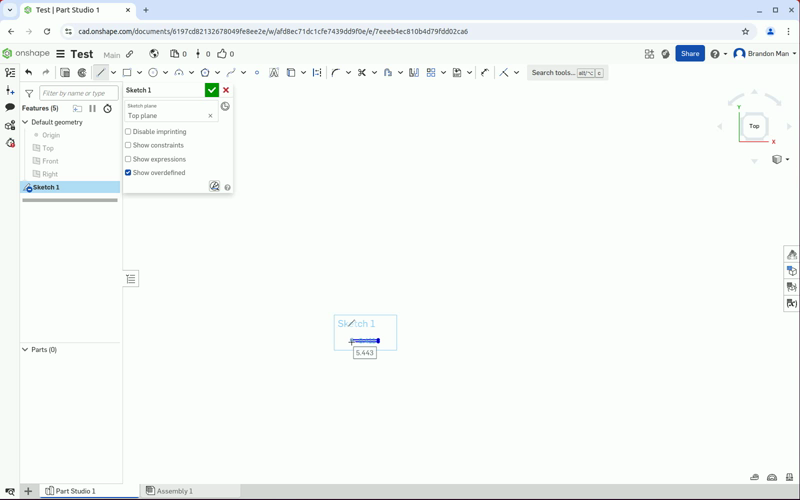
scroll(6)
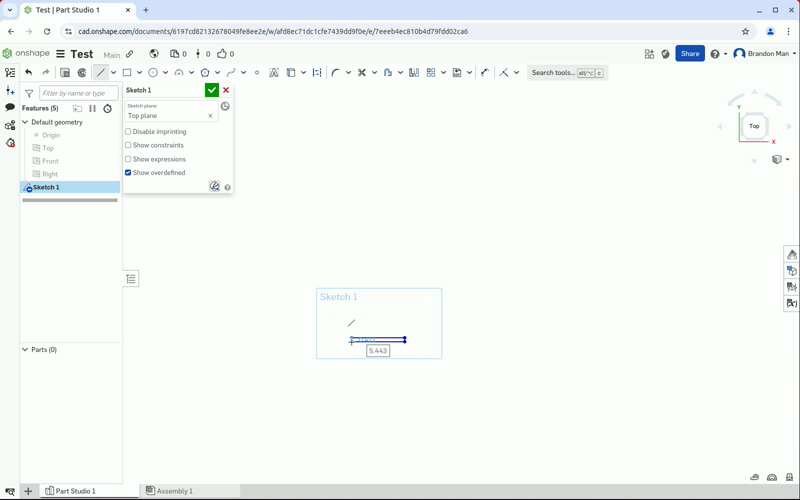
scroll(6)
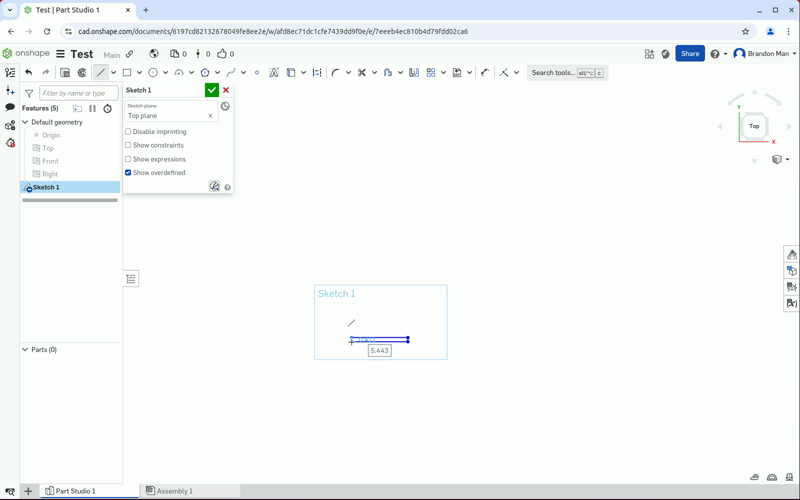
scroll(6)
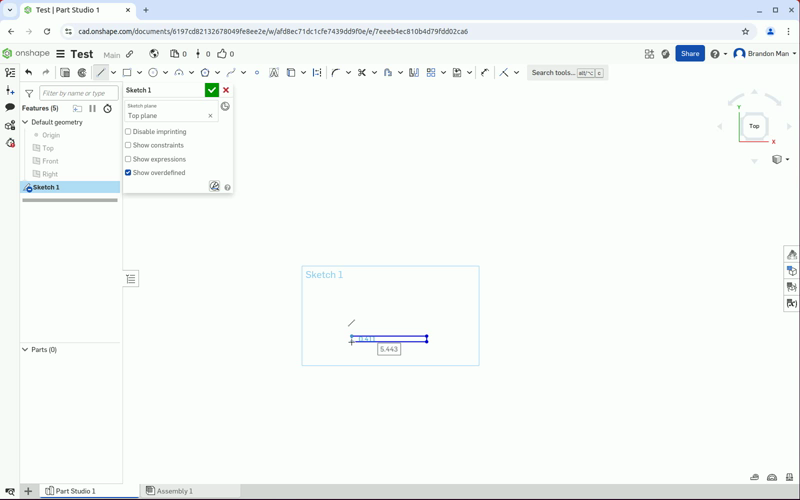
scroll(6)
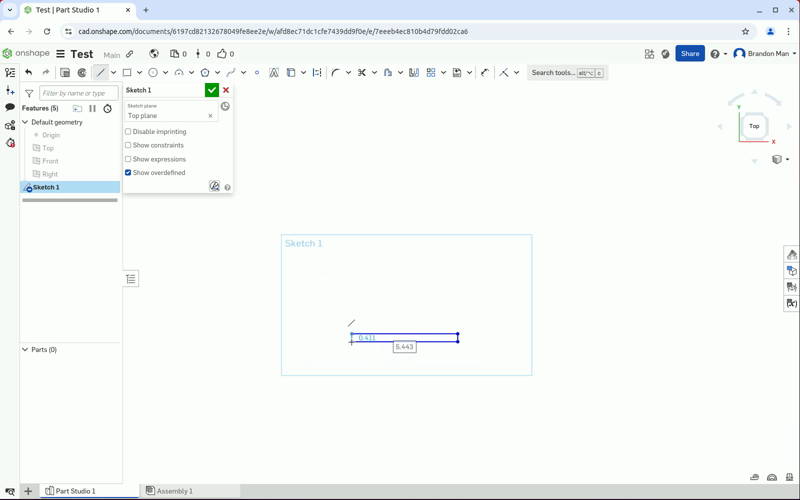
scroll(6)
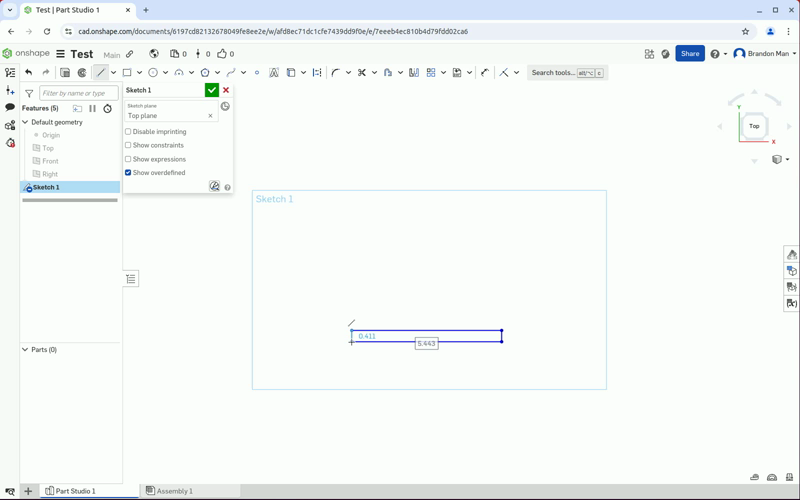
scroll(6)
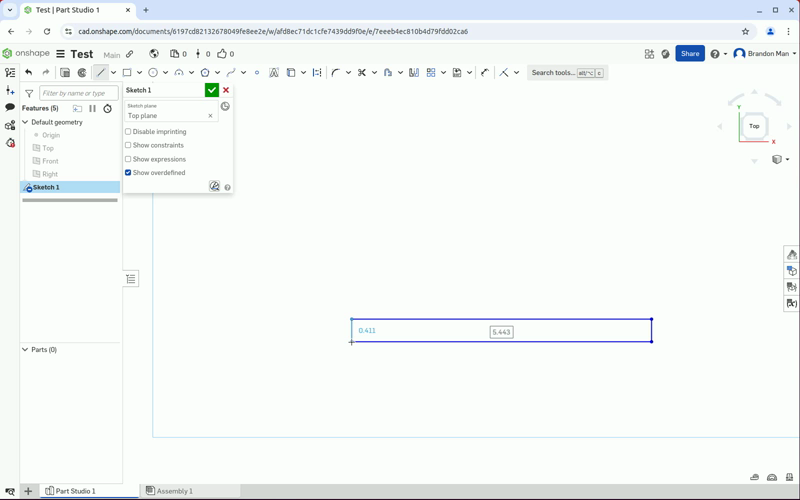
key_up(shift)
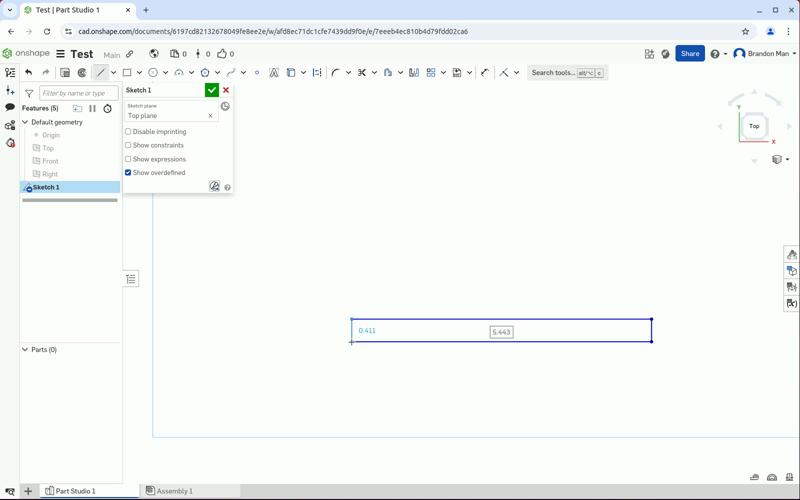
click(351, 341)
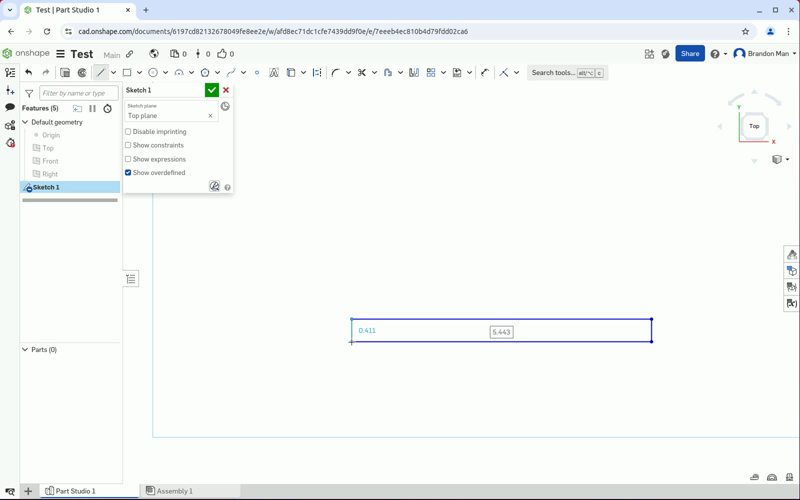
scroll(-6)
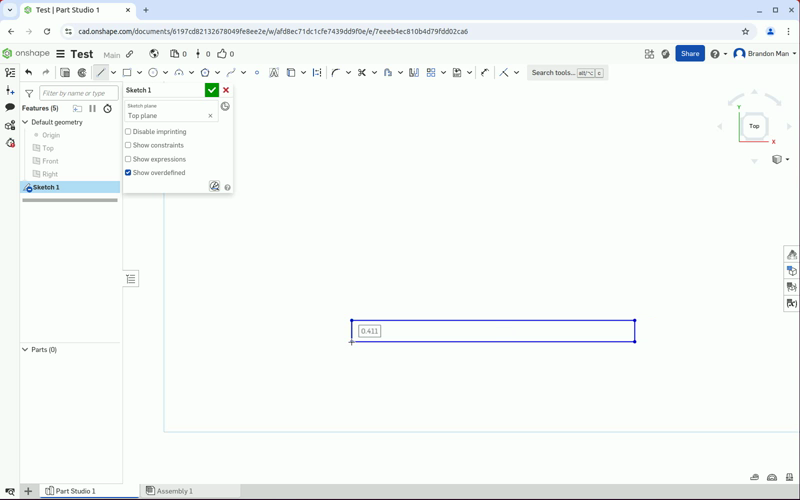
scroll(-6)
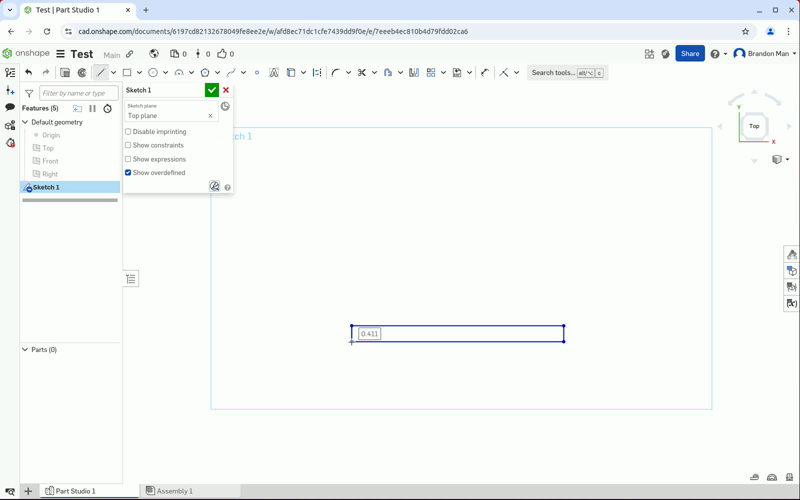
scroll(-6)
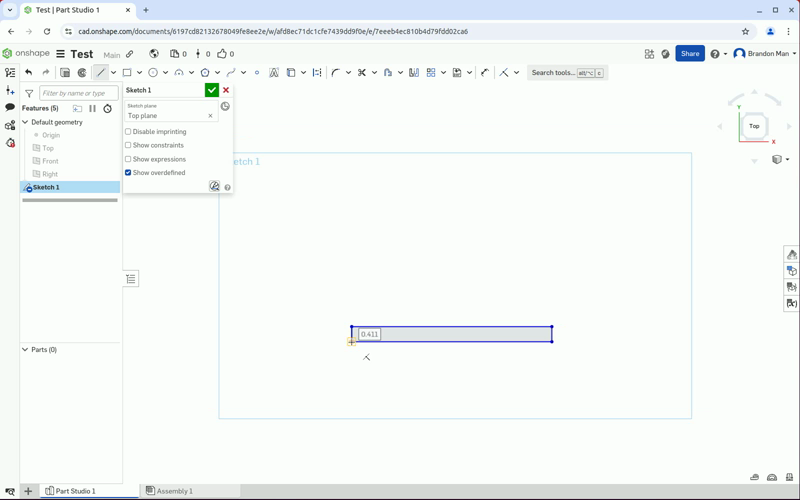
scroll(-6)
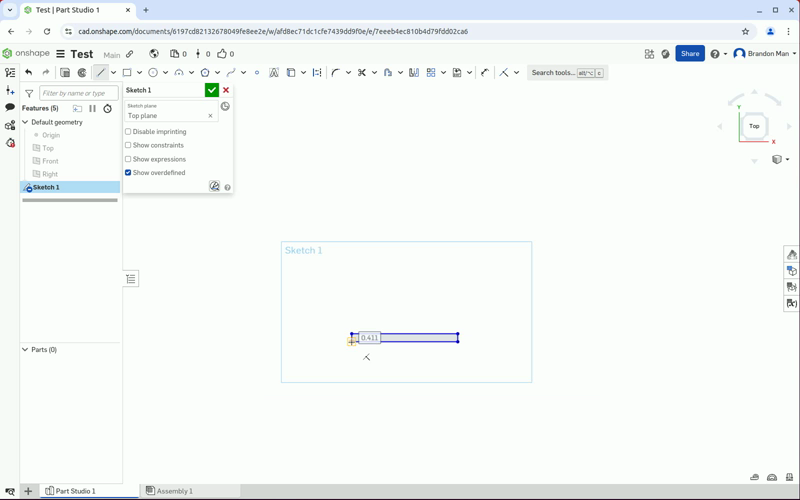
scroll(-6)
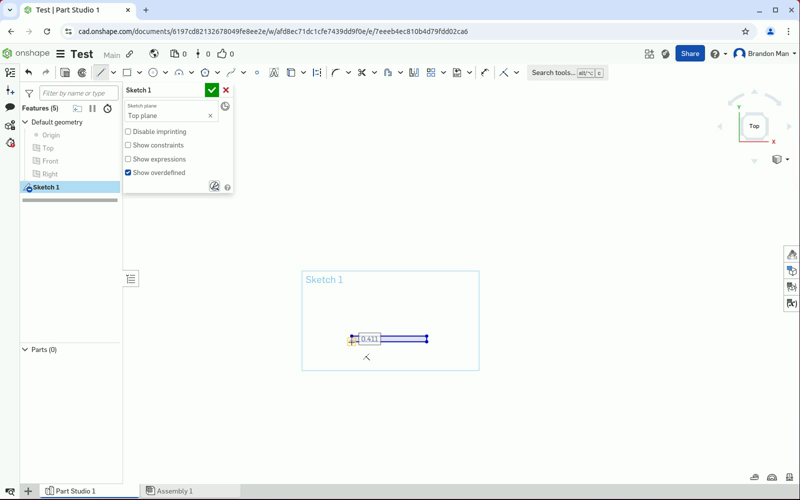
scroll(-6)
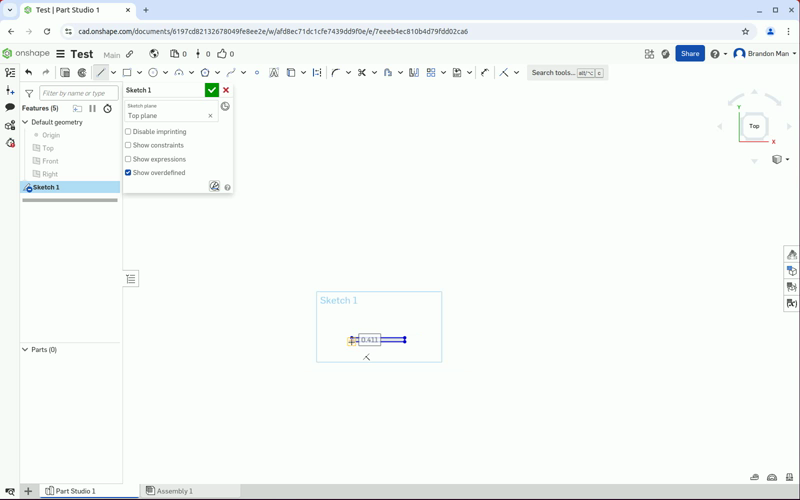
scroll(-6)
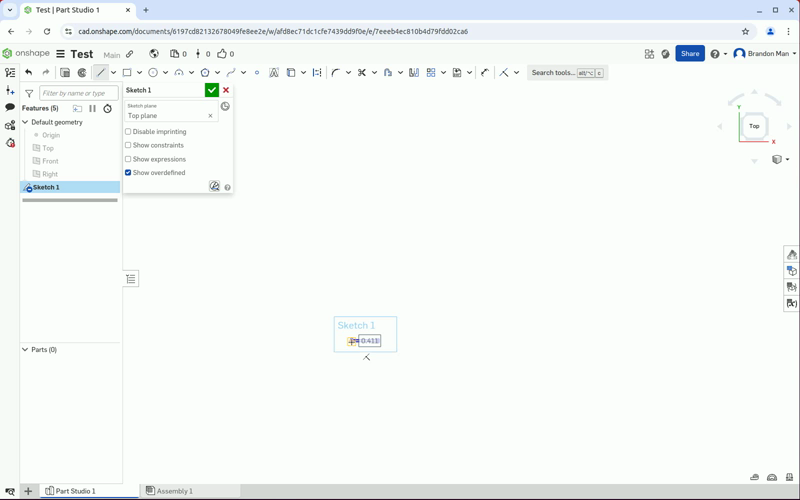
key(esc)
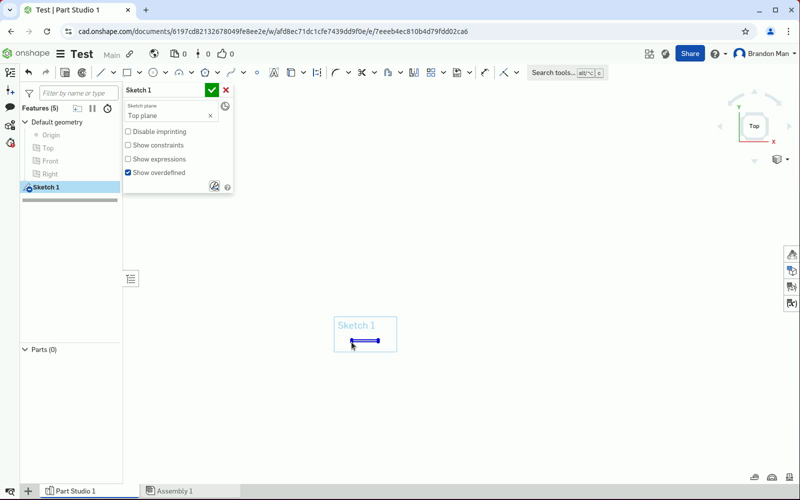
mouse_move(375, 340)
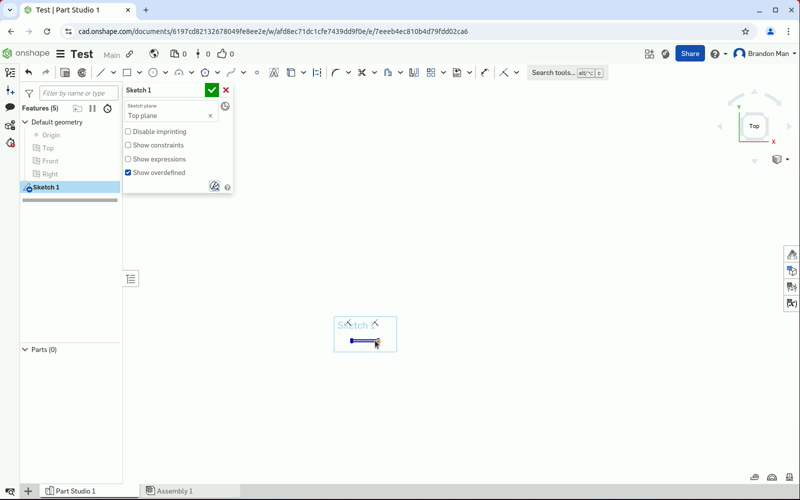
scroll(6)
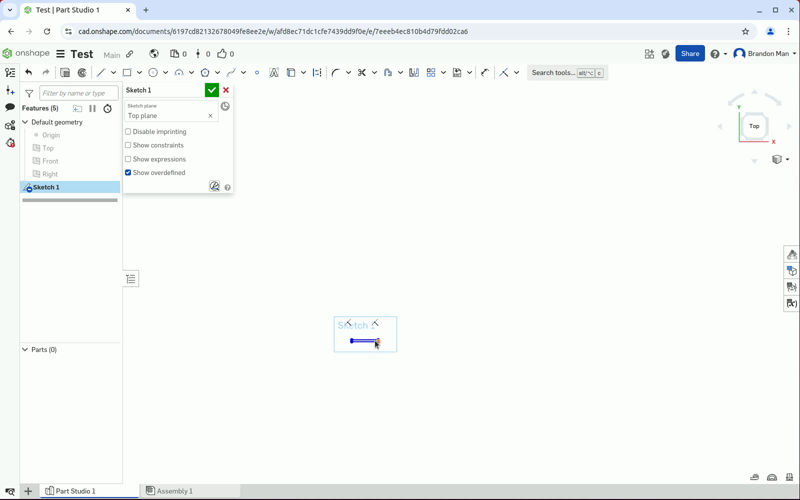
scroll(6)
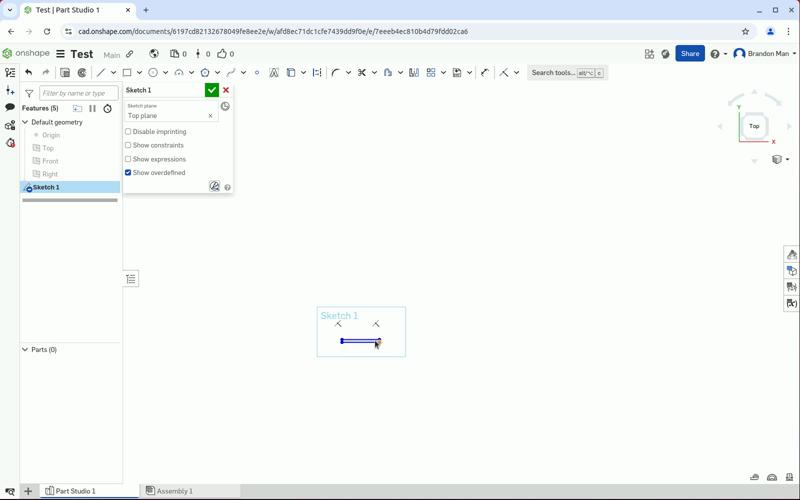
scroll(6)
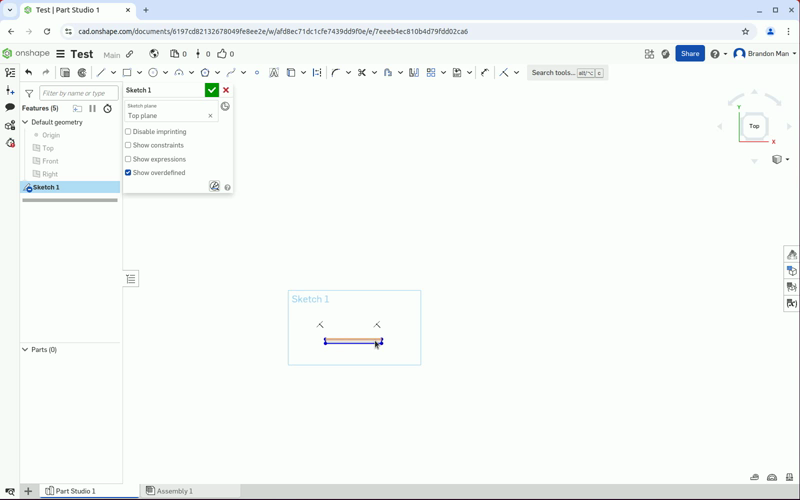
scroll(6)
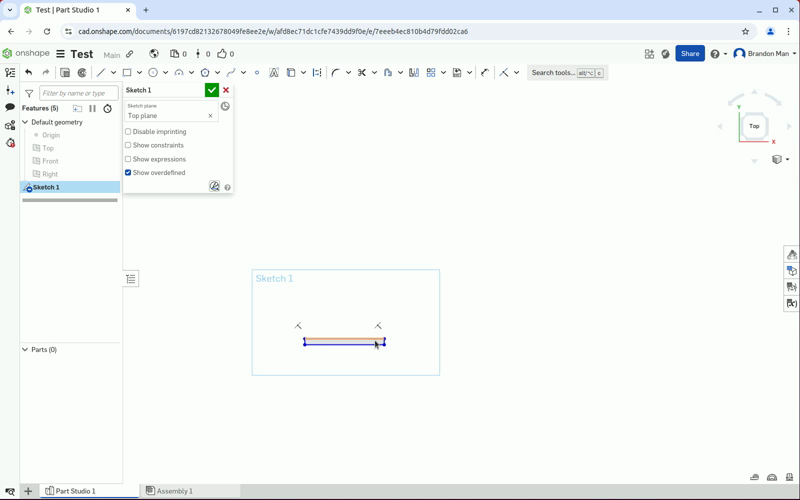
scroll(6)
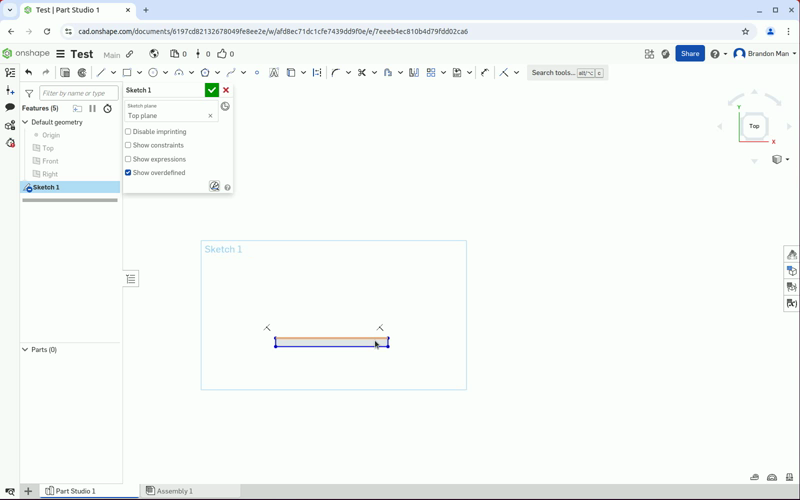
scroll(6)
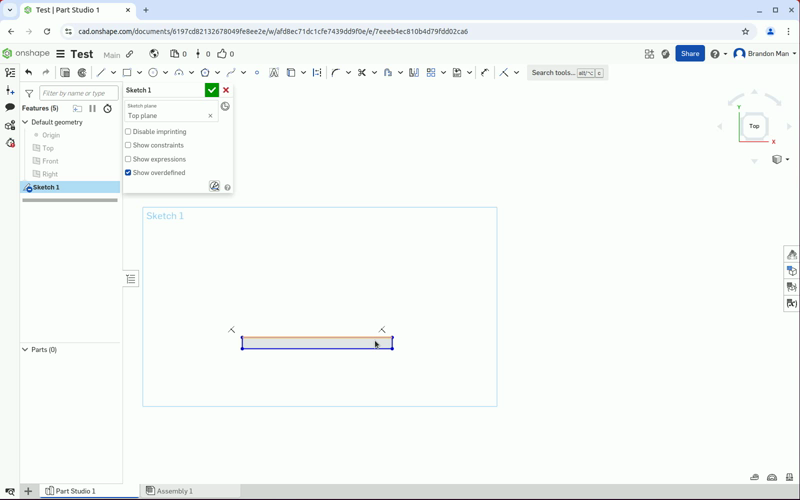
scroll(6)
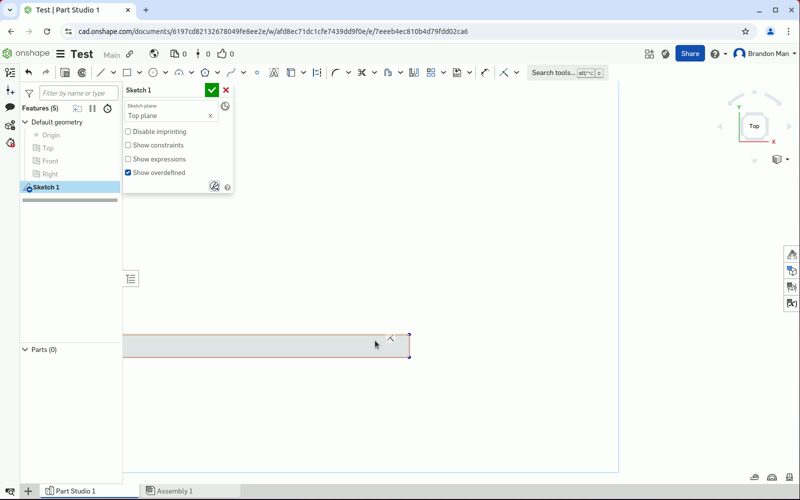
click(375, 340)
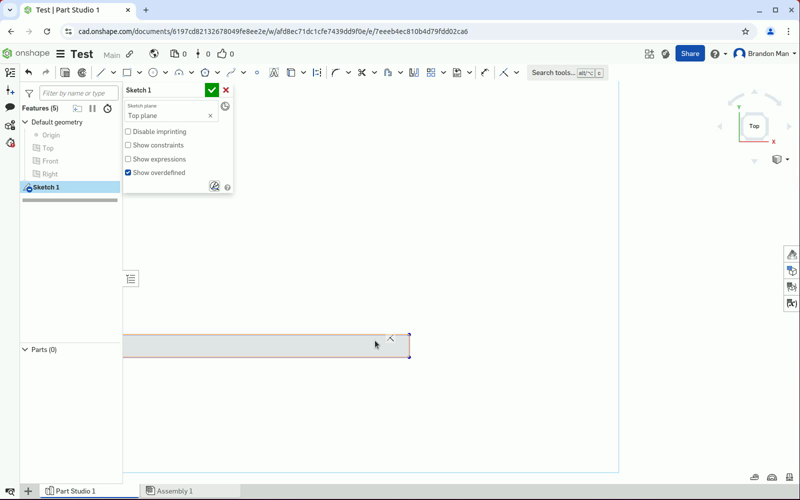
scroll(-6)
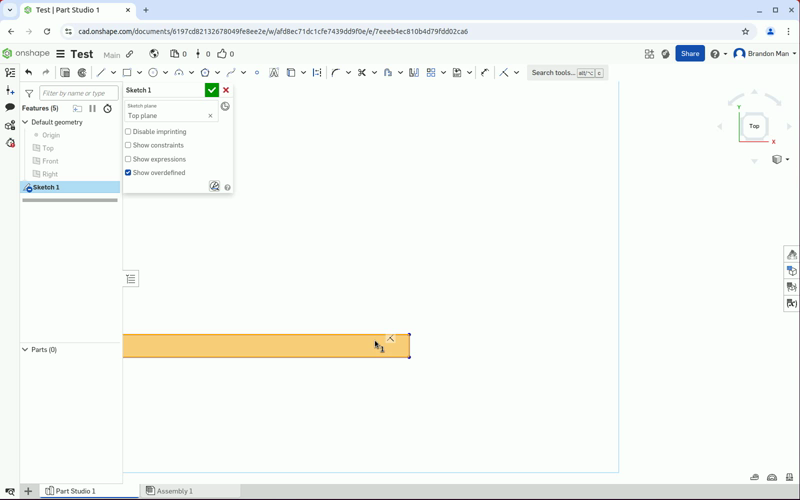
scroll(-6)
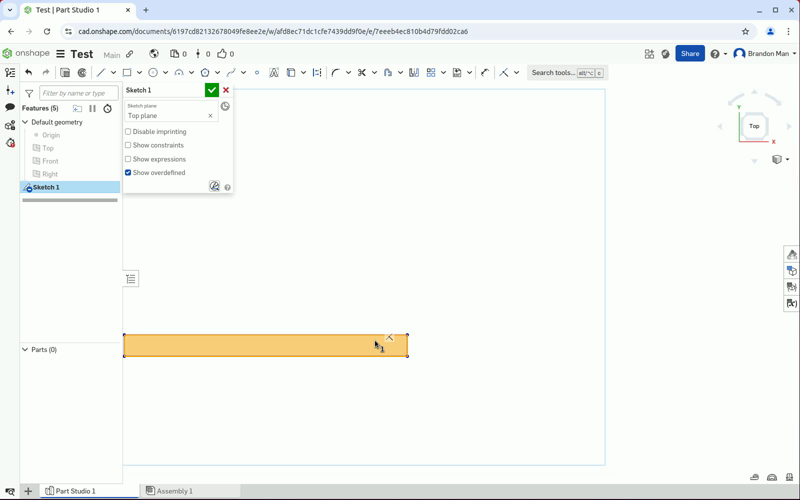
scroll(-6)
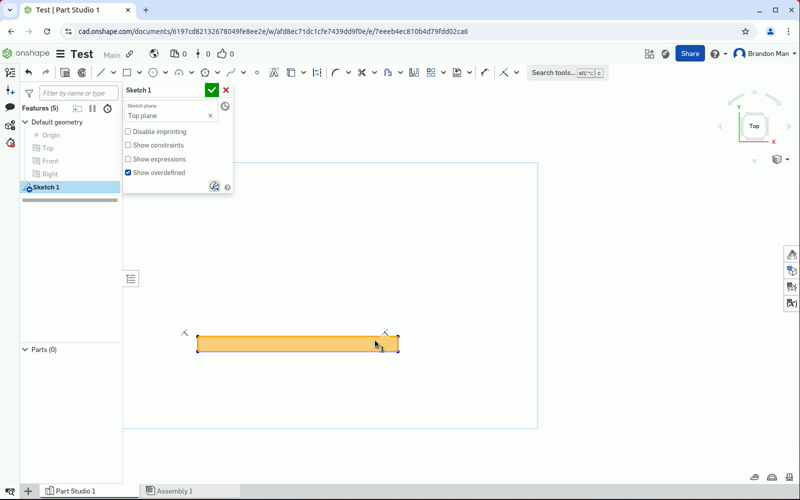
scroll(-6)
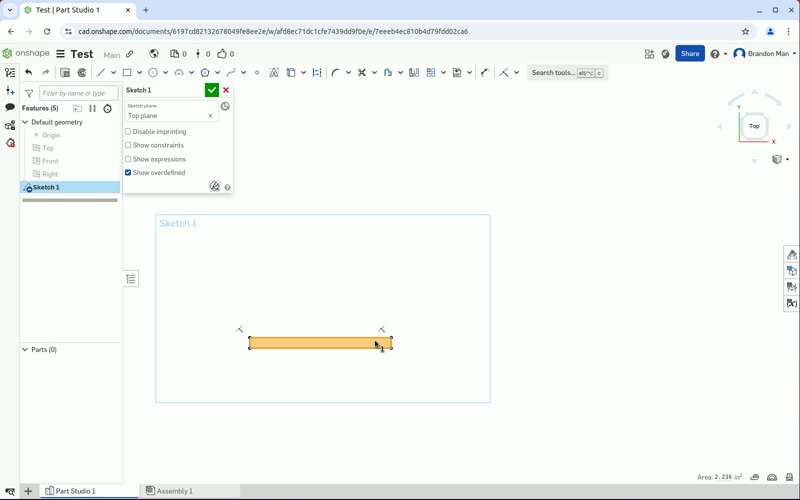
scroll(-6)
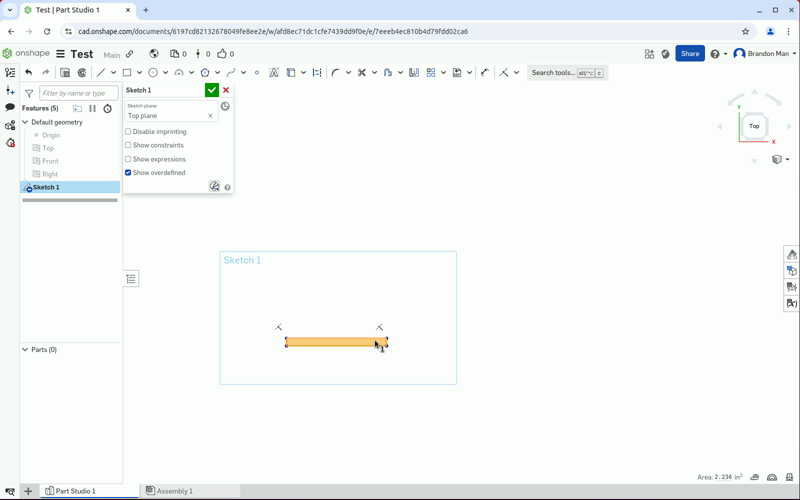
scroll(-6)
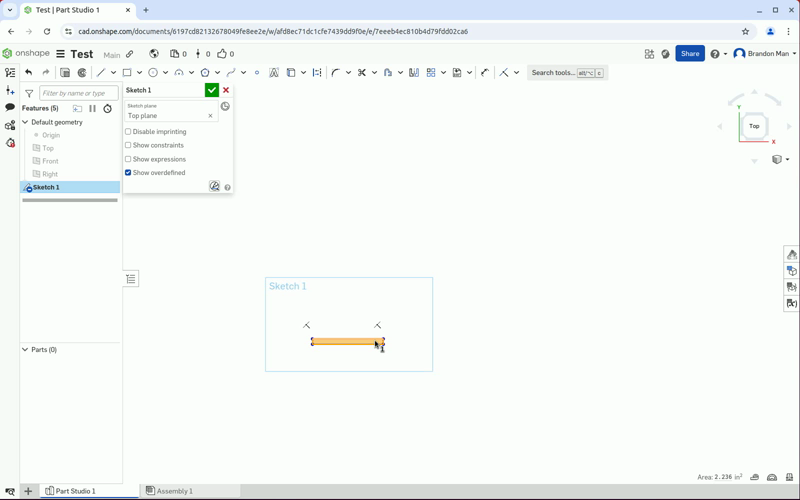
scroll(-6)
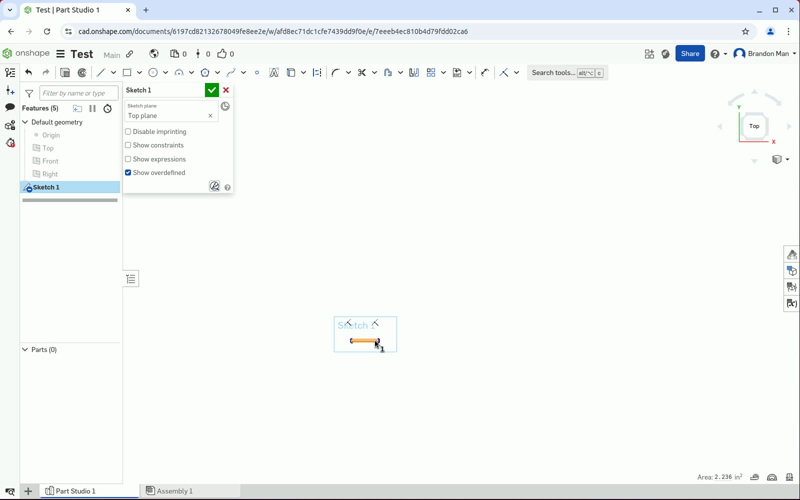
mouse_move(73, 352)
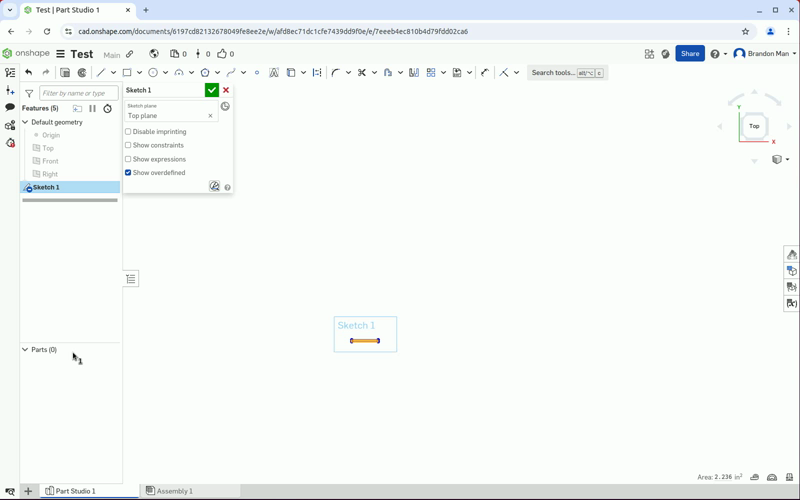
key(shift+y)
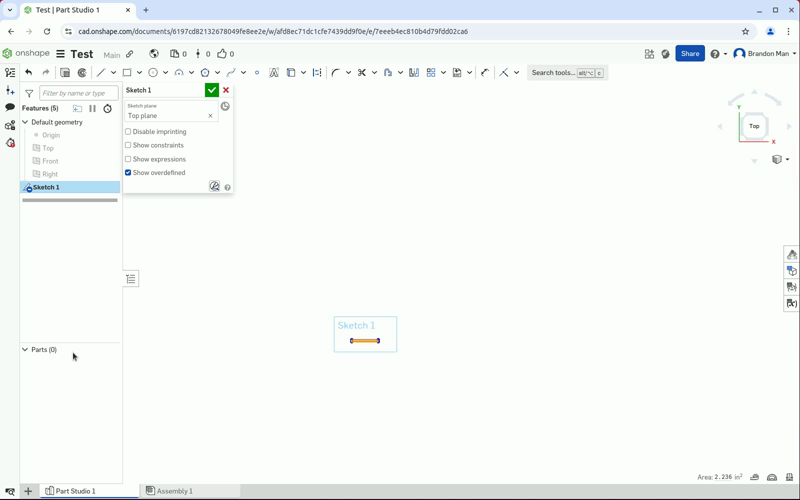
key(shift+e)
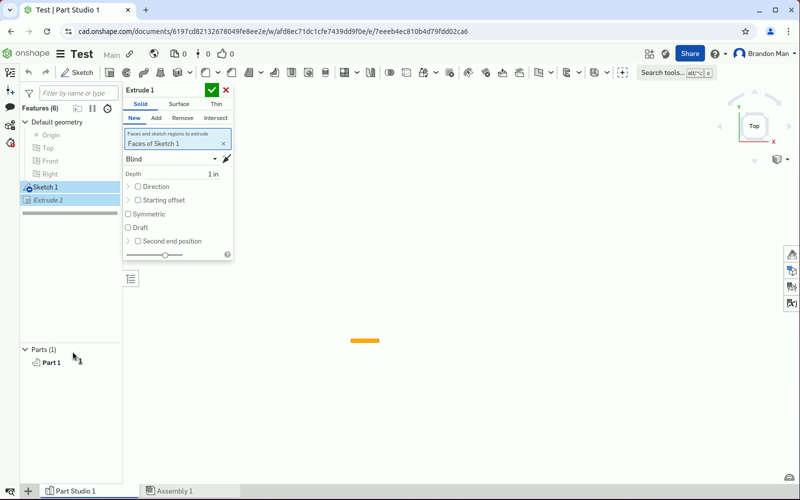
mouse_move(143, 106)
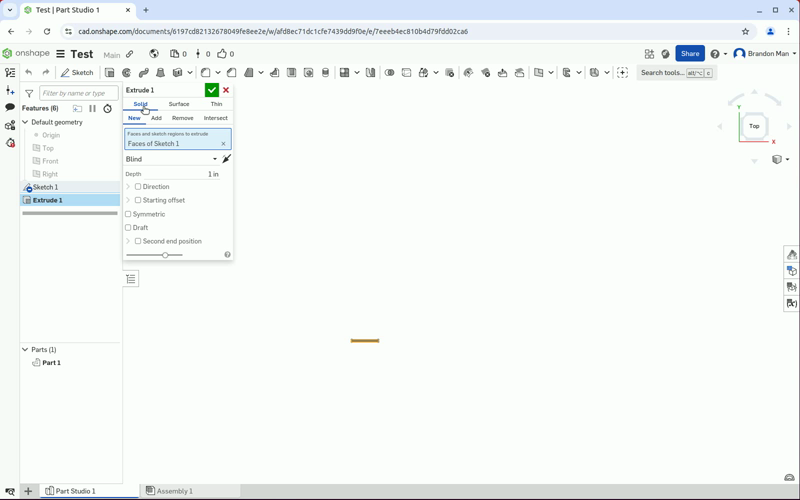
click(143, 106)
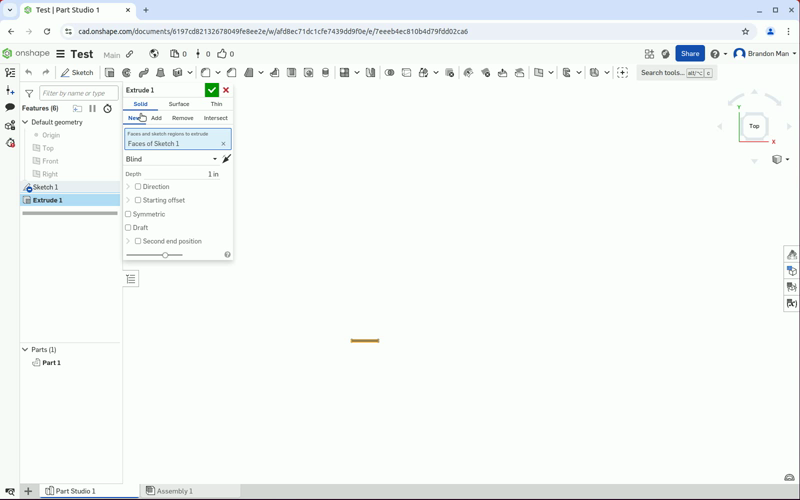
mouse_move(137, 120)
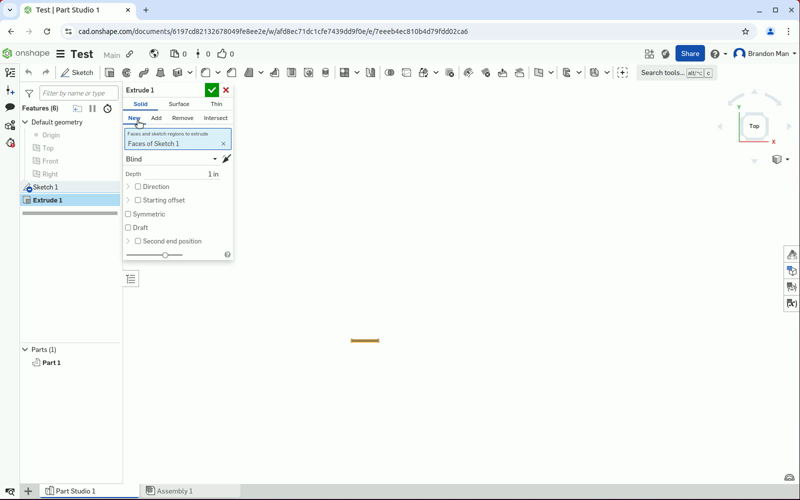
click(137, 120)
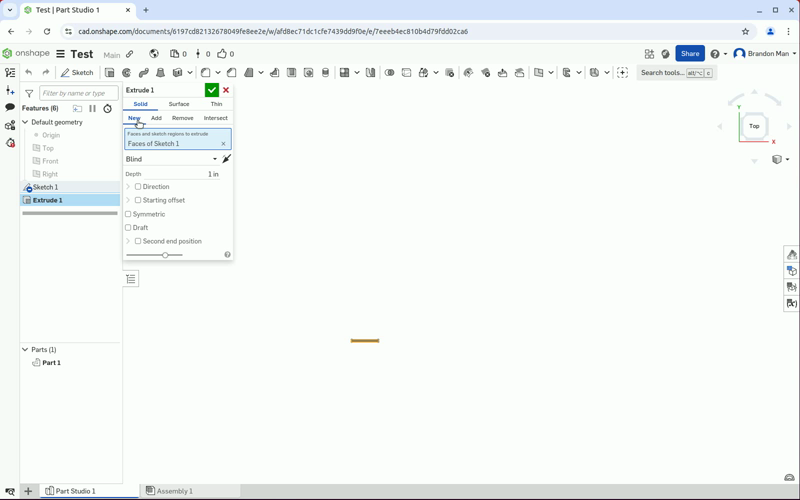
key(tab, 4)
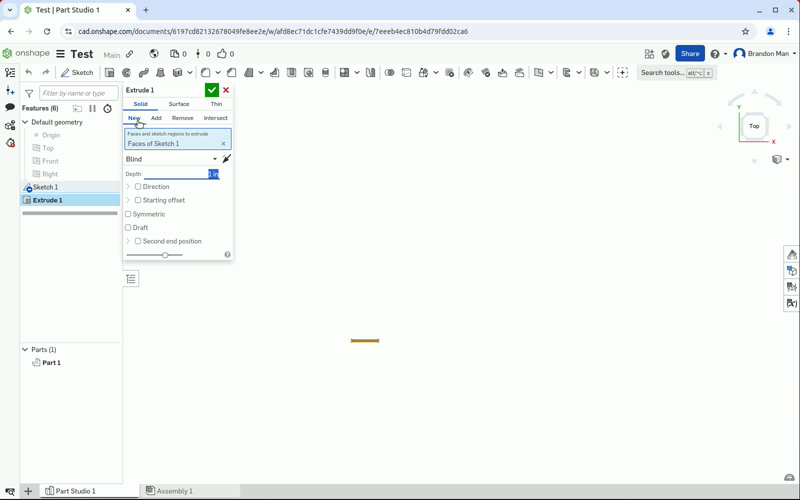
text(1.204)
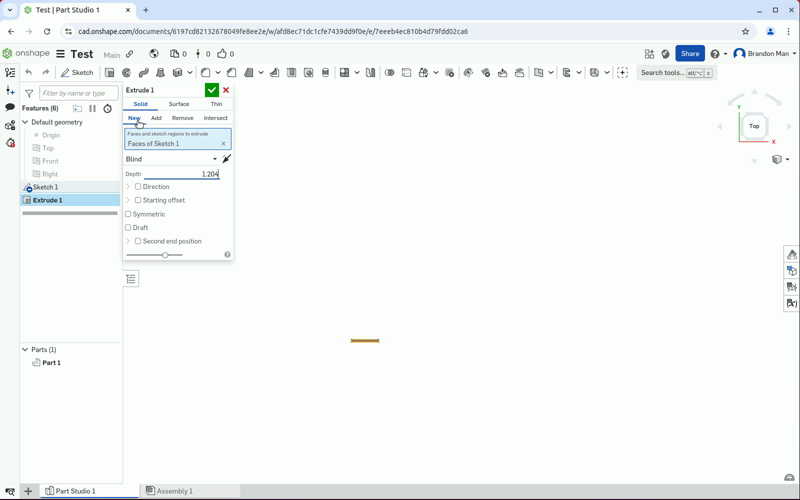
key(enter)
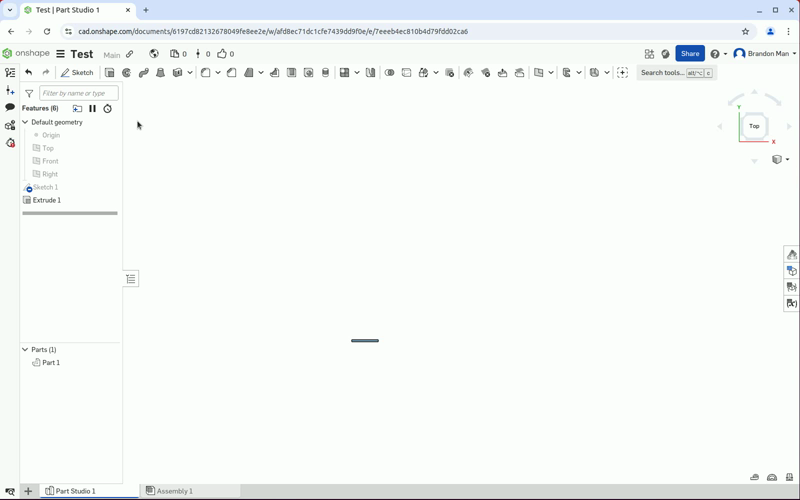
key(shift+h)
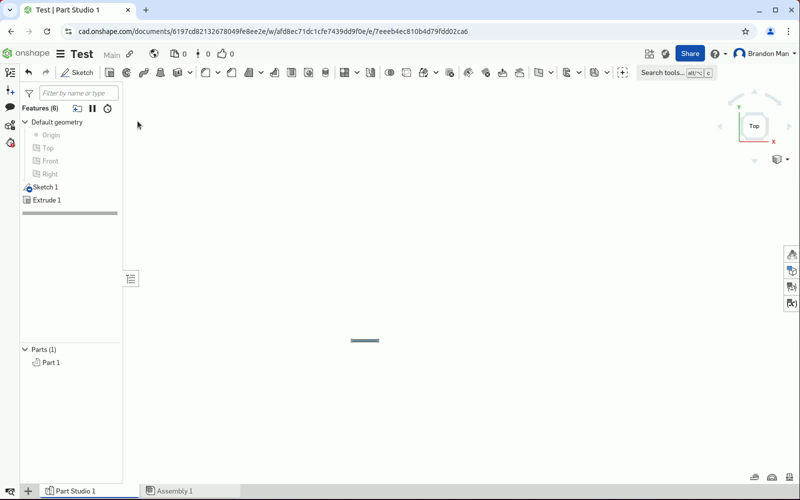
key(shift+h)
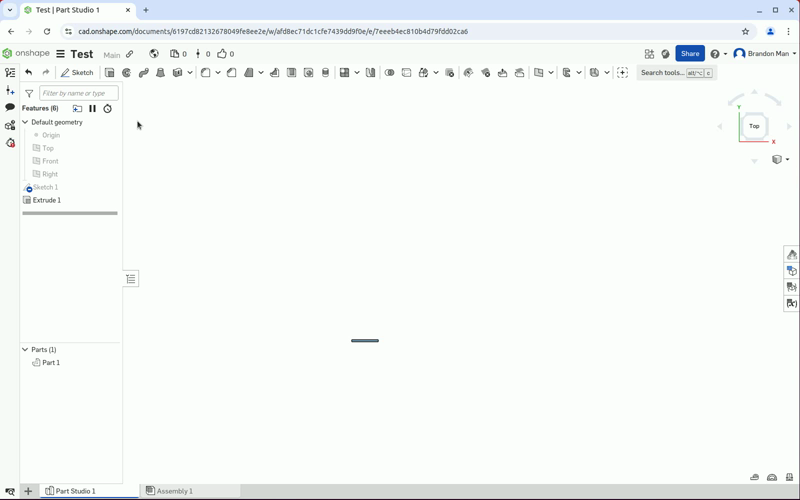
mouse_move(73, 189)
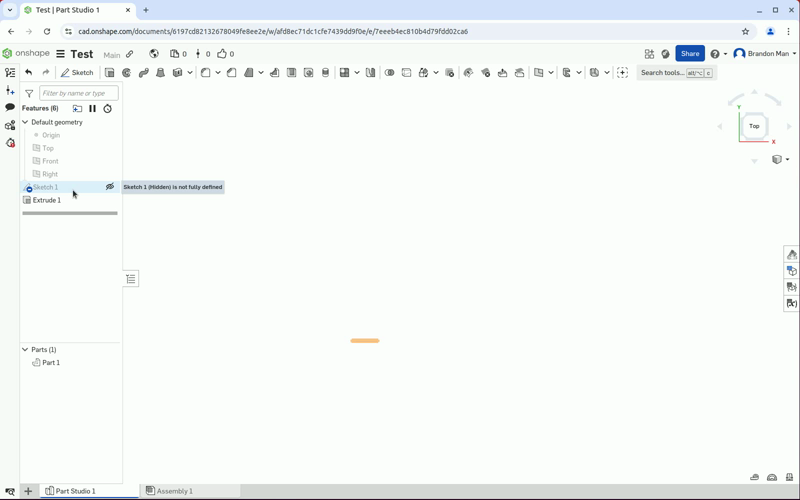
click(73, 189)
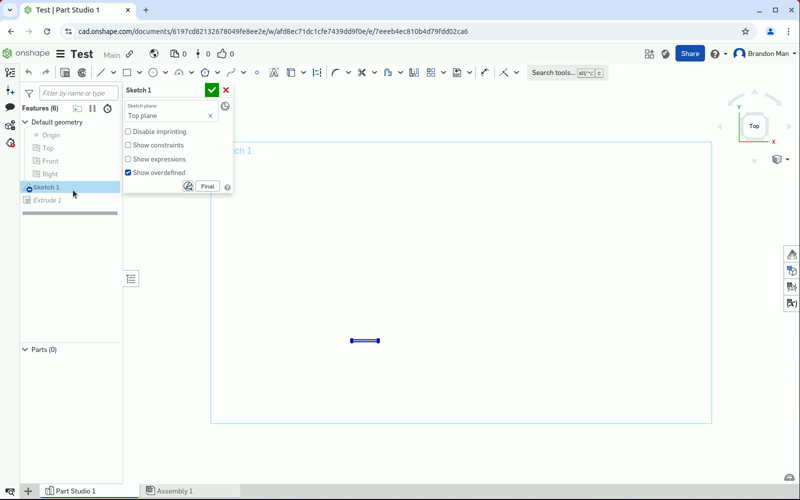
mouse_move(229, 92)
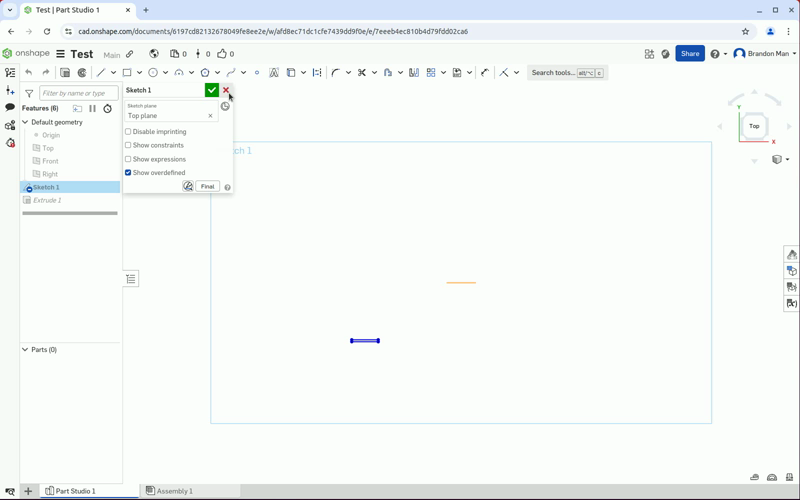
click(229, 92)
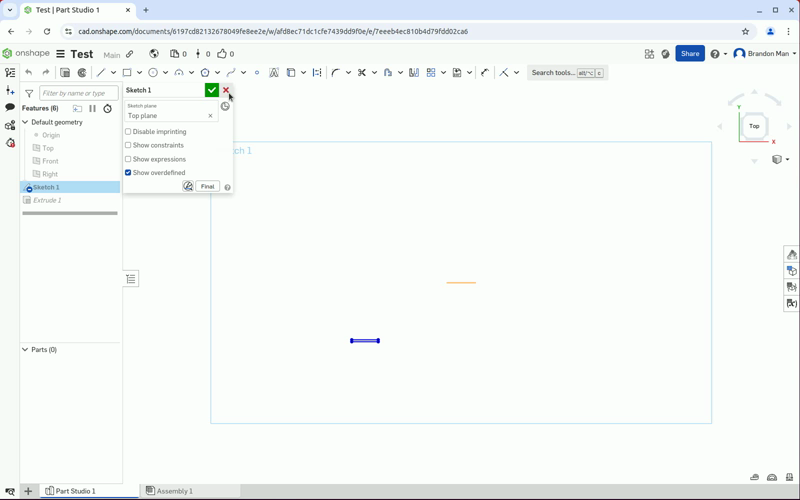
key(shift+s)
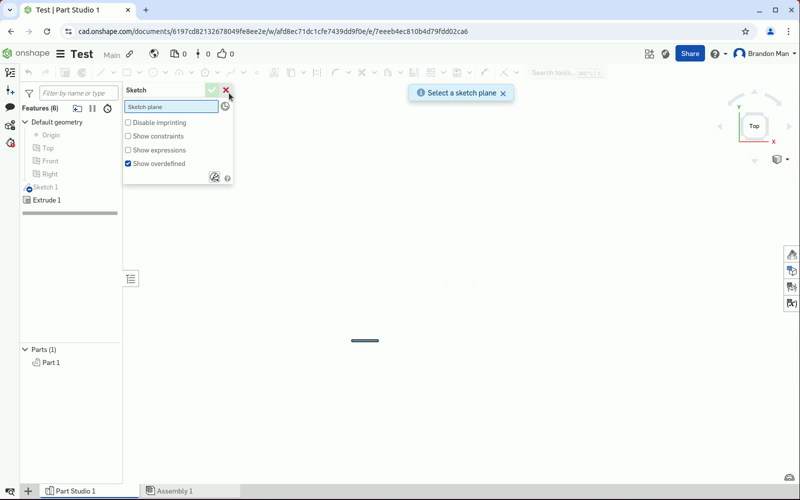
mouse_move(73, 150)
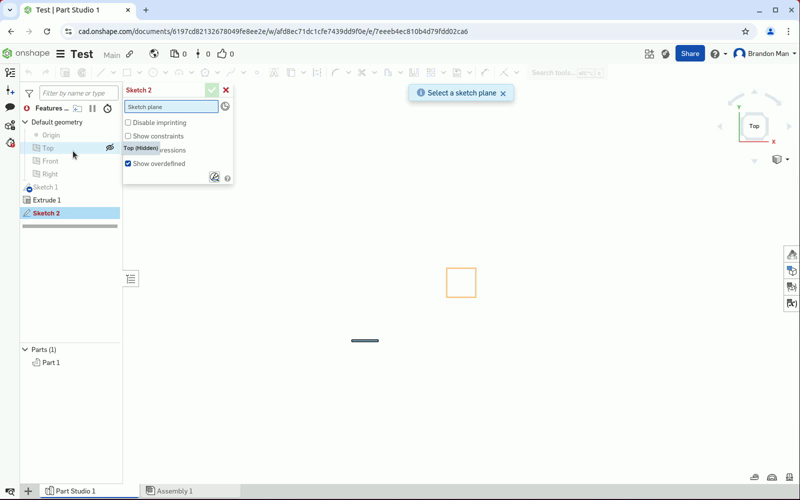
click(73, 150)
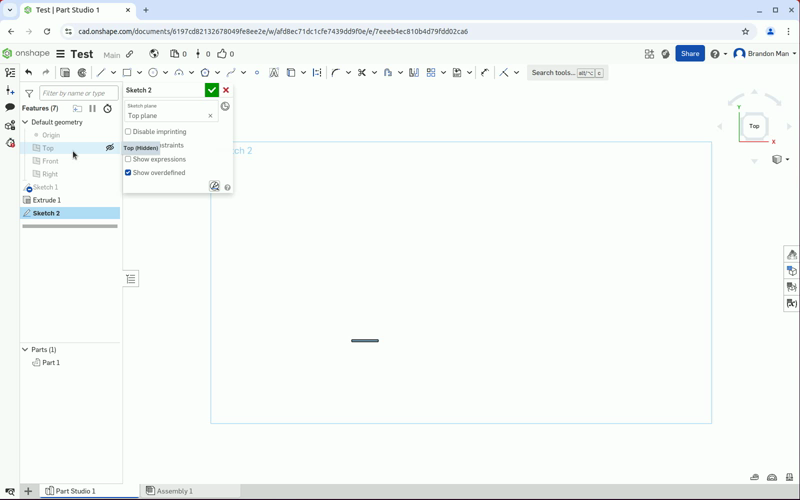
mouse_move(73, 352)
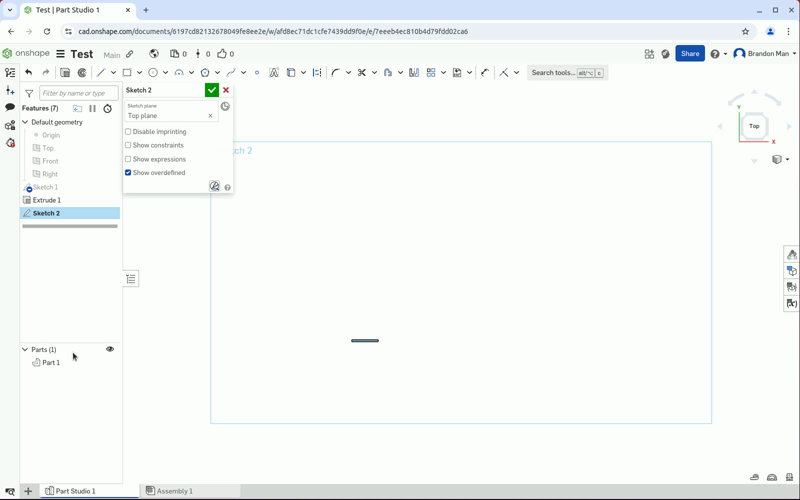
key(y)
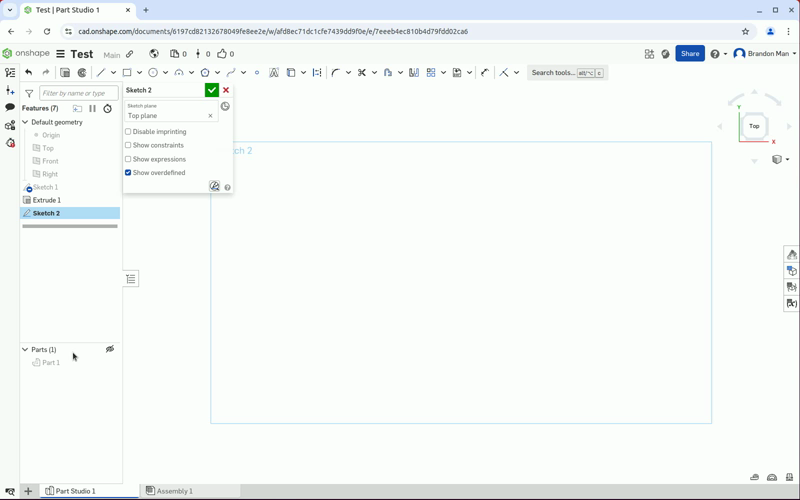
key(l)
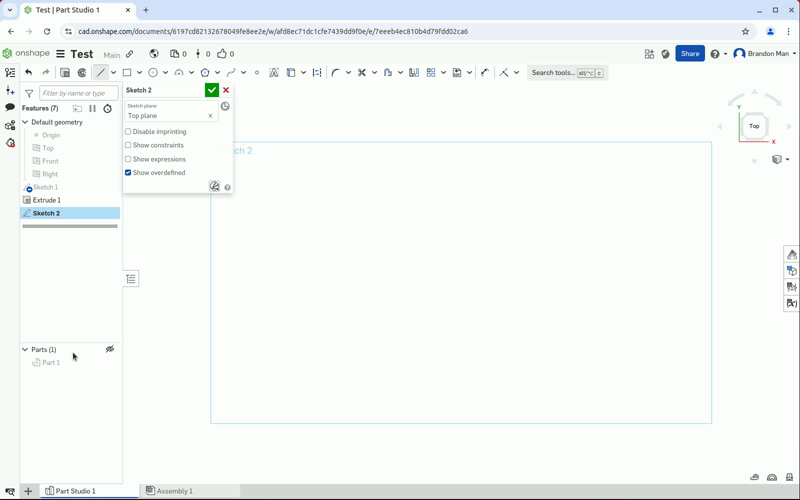
key_down(shift)
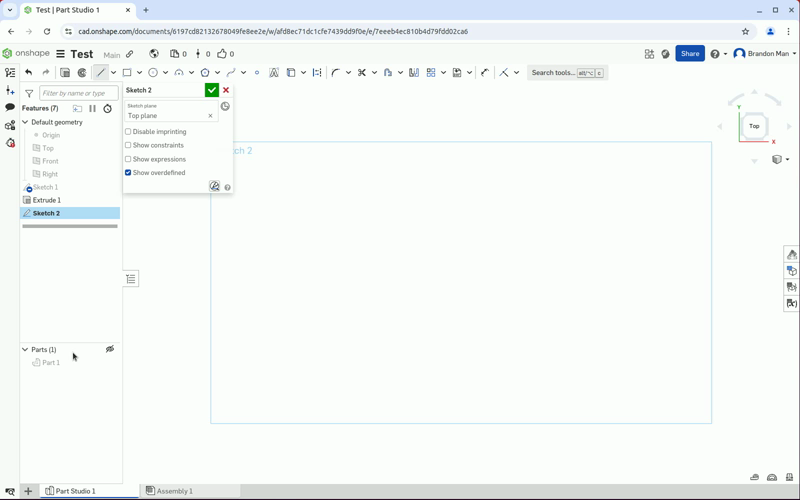
mouse_move(348, 332)
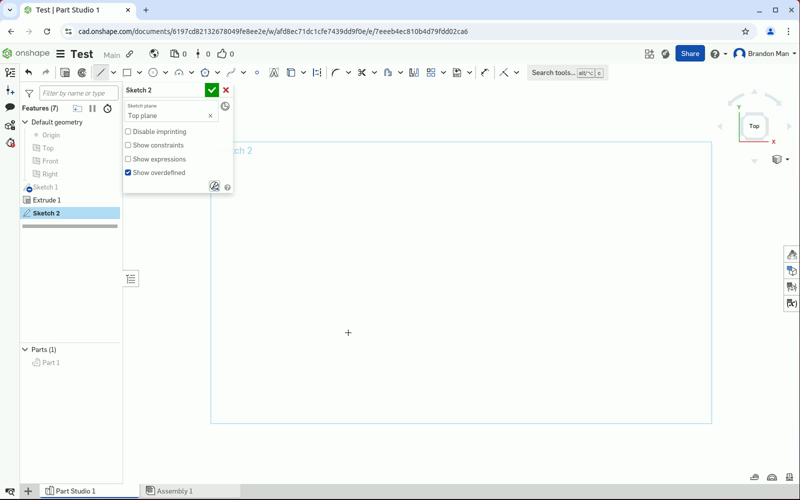
click(348, 332)
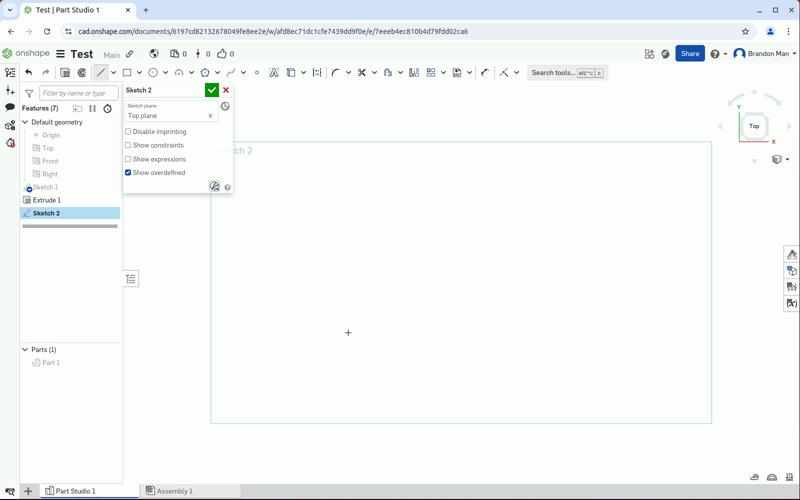
key_up(shift)
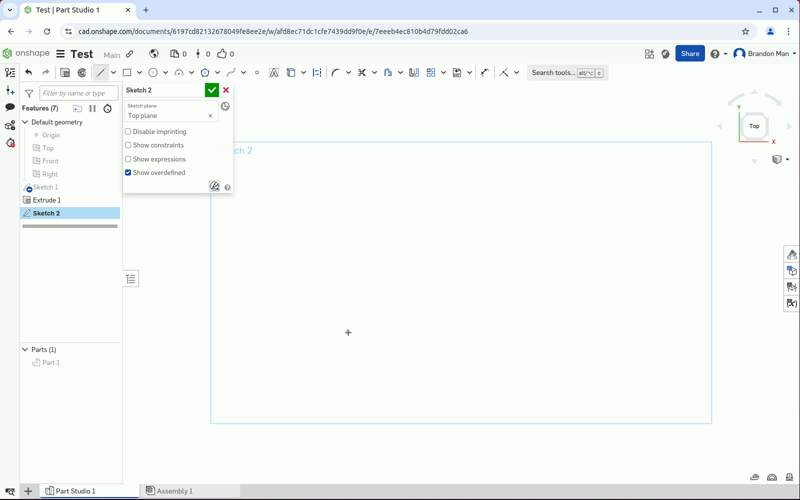
key_down(shift)
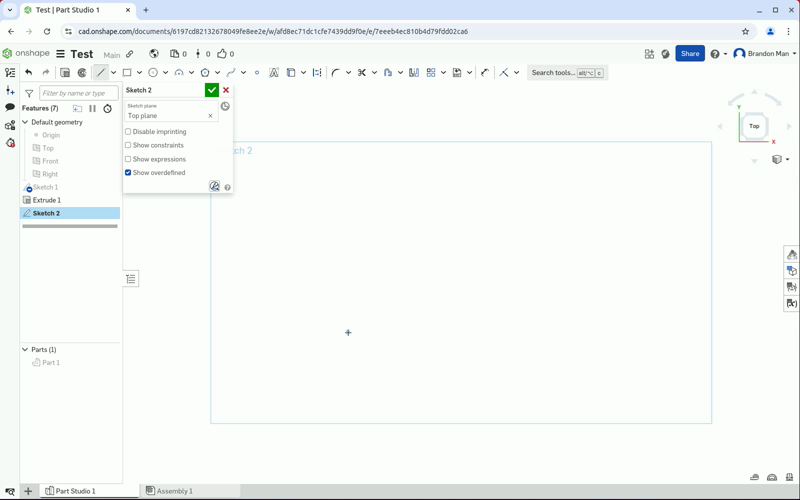
mouse_move(378, 332)
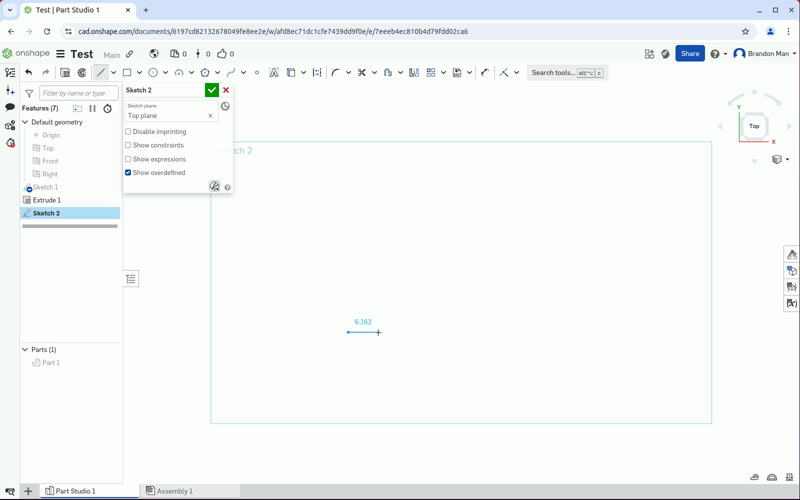
mouse_move(350, 332)
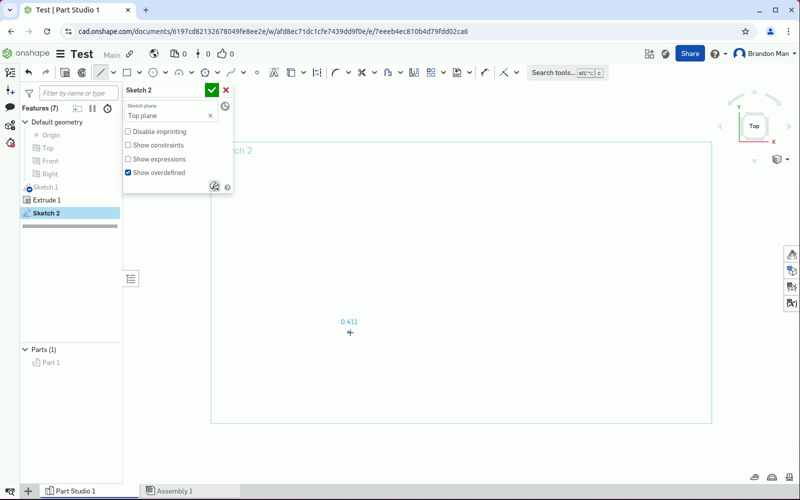
scroll(6)
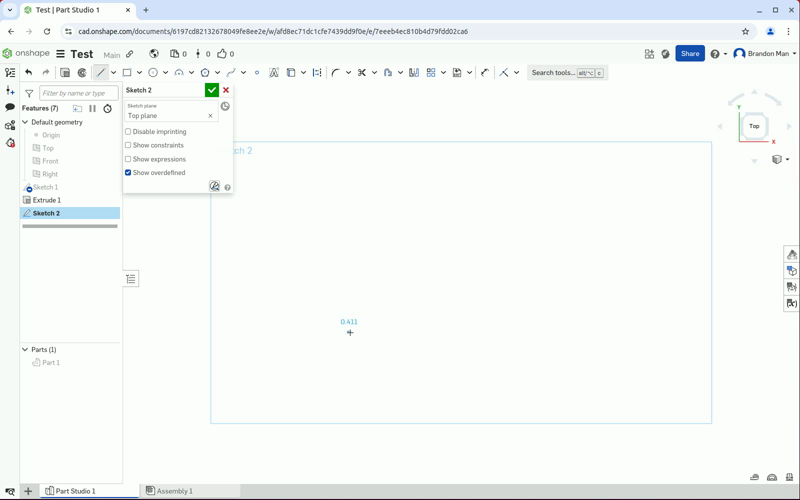
scroll(6)
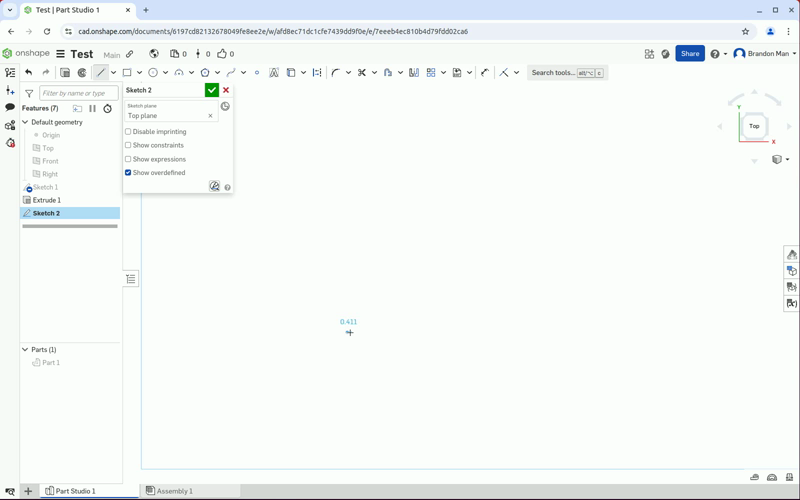
scroll(6)
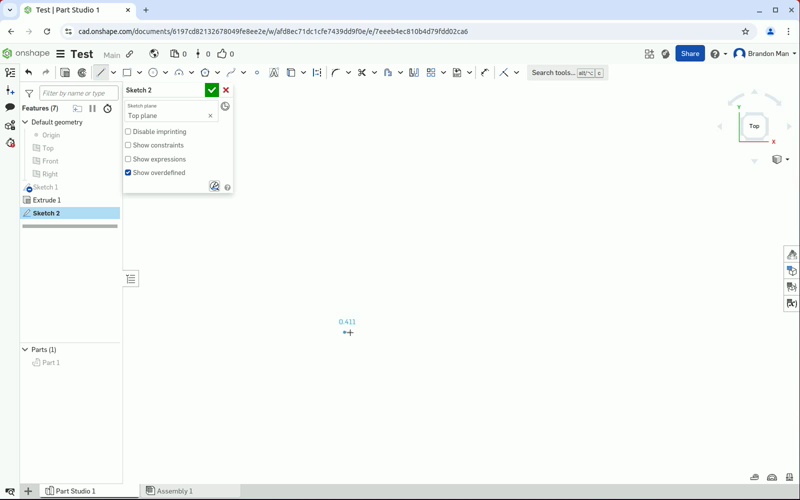
scroll(6)
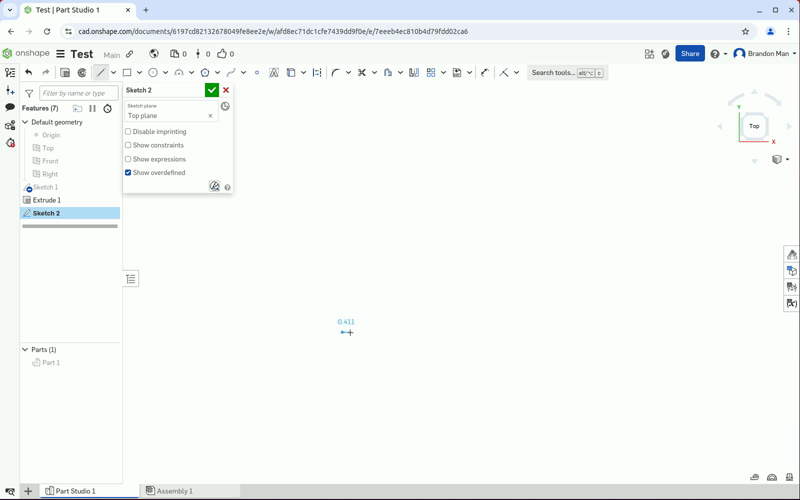
scroll(6)
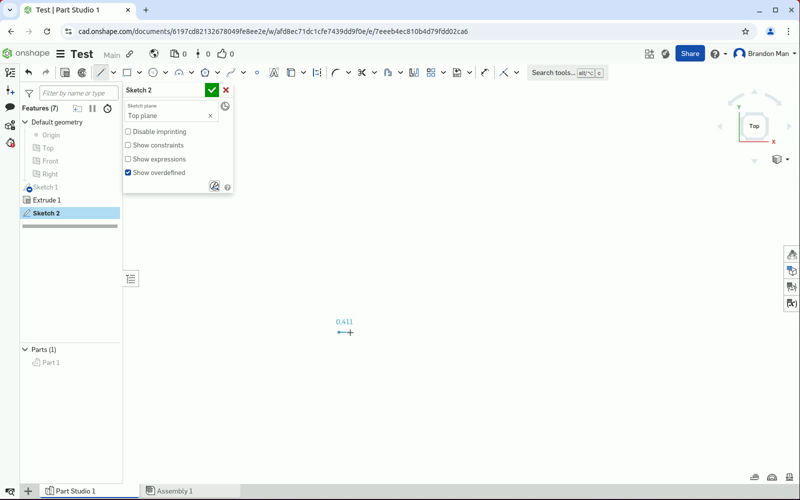
scroll(6)
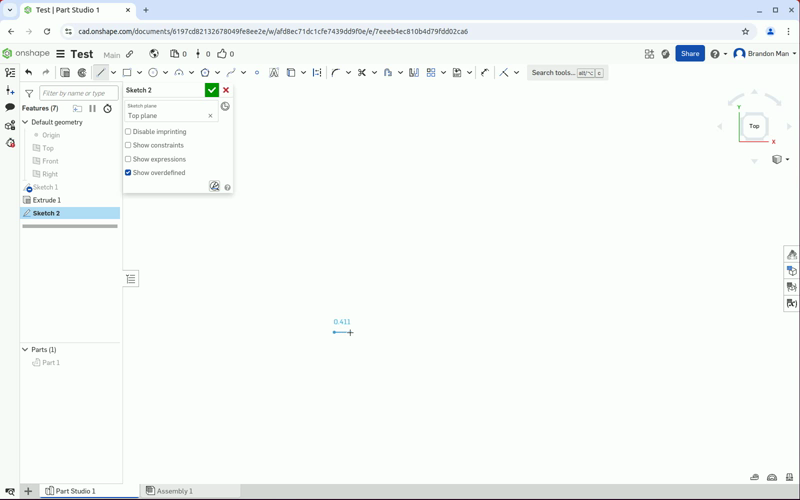
scroll(6)
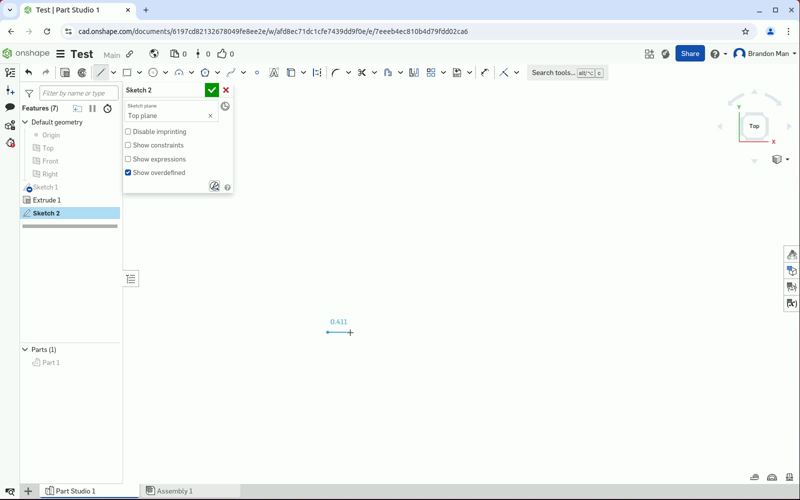
click(350, 332)
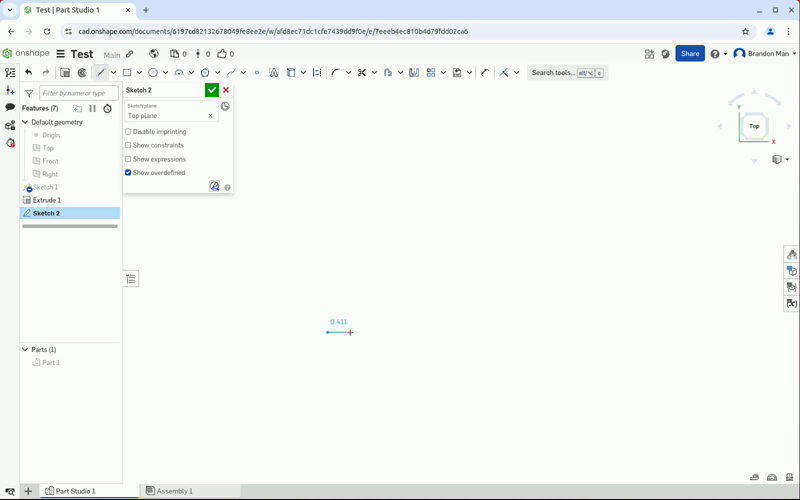
scroll(-6)
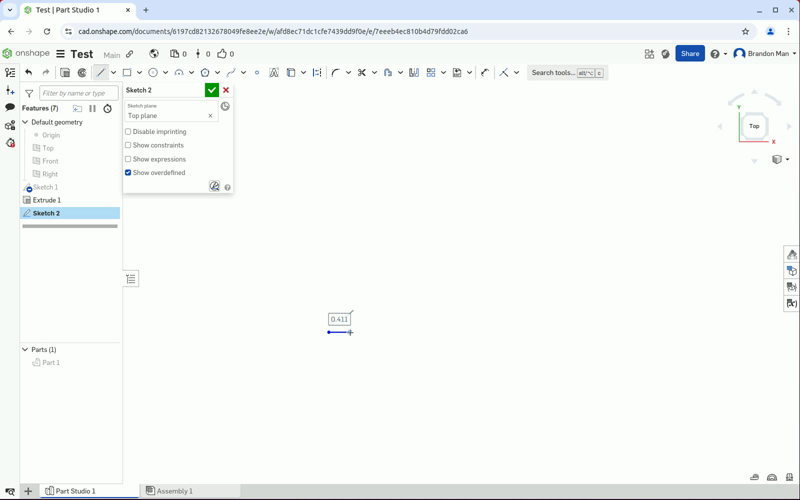
scroll(-6)
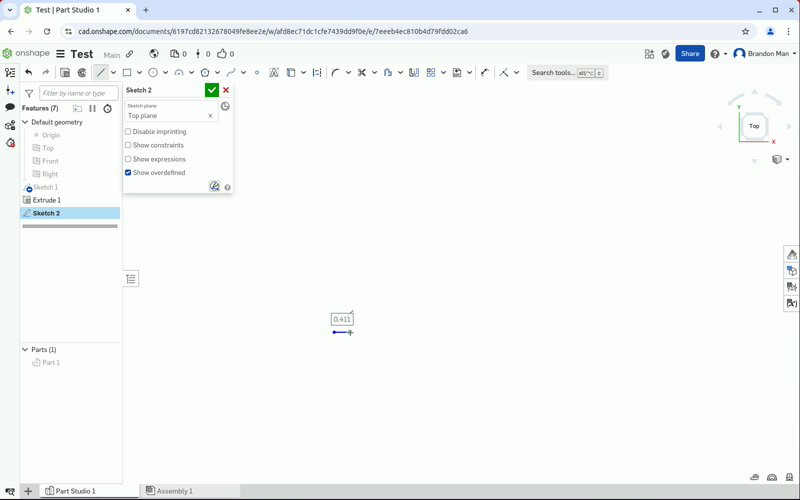
scroll(-6)
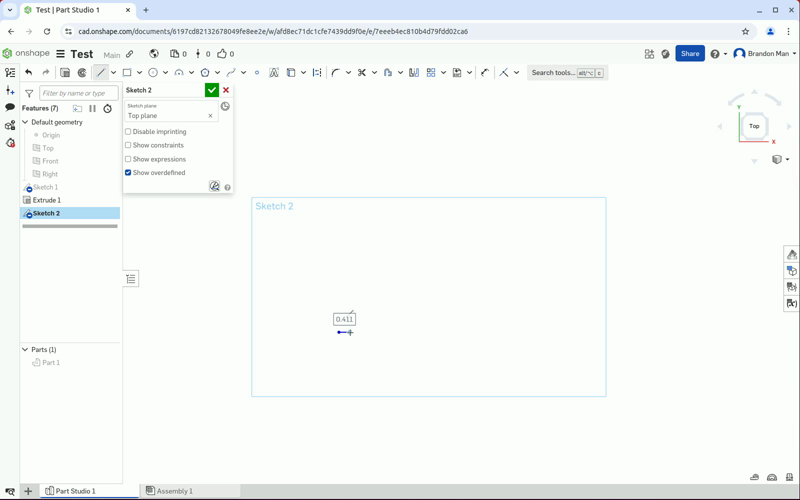
scroll(-6)
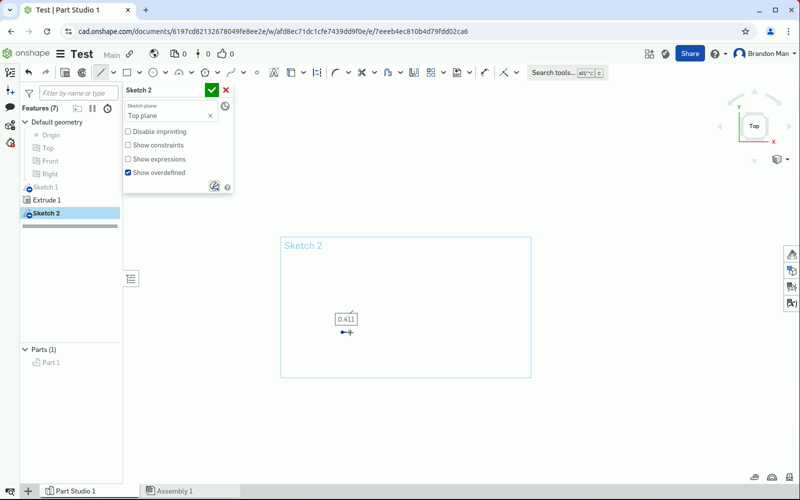
scroll(-6)
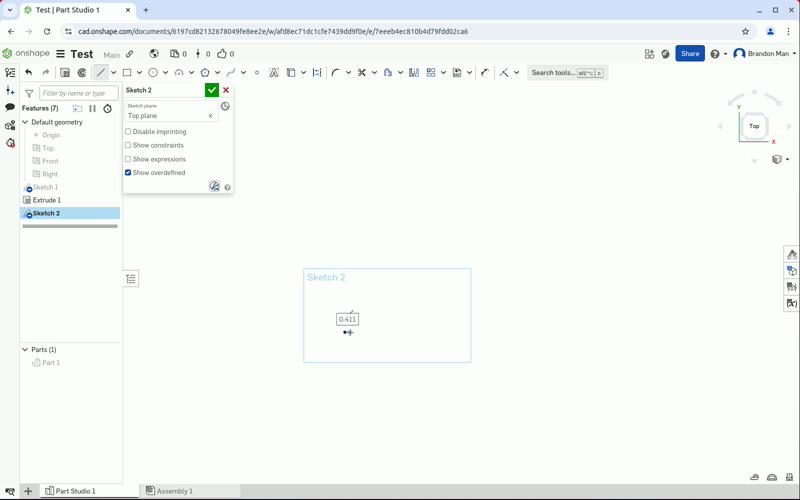
scroll(-6)
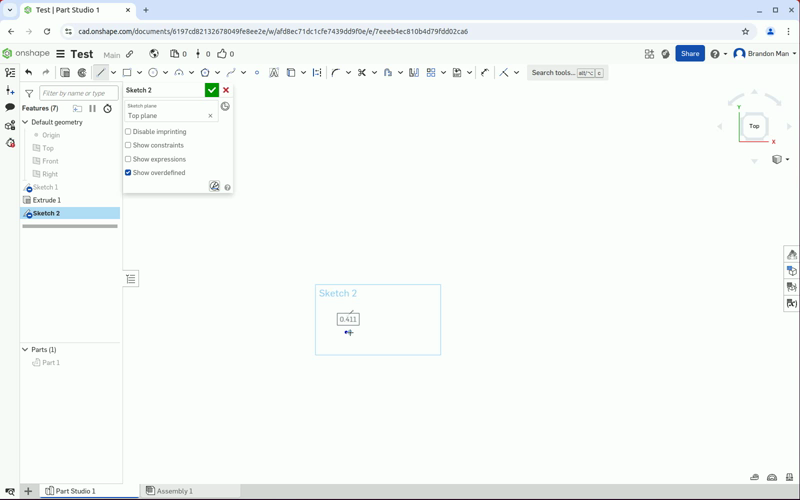
scroll(-6)
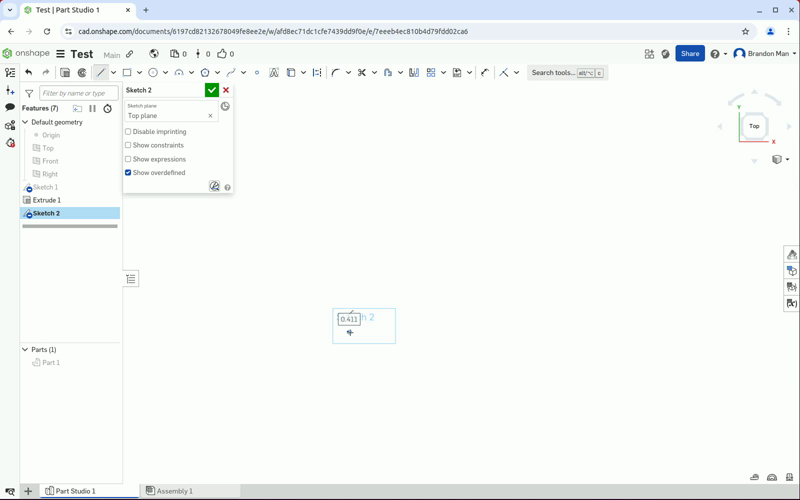
key_up(shift)
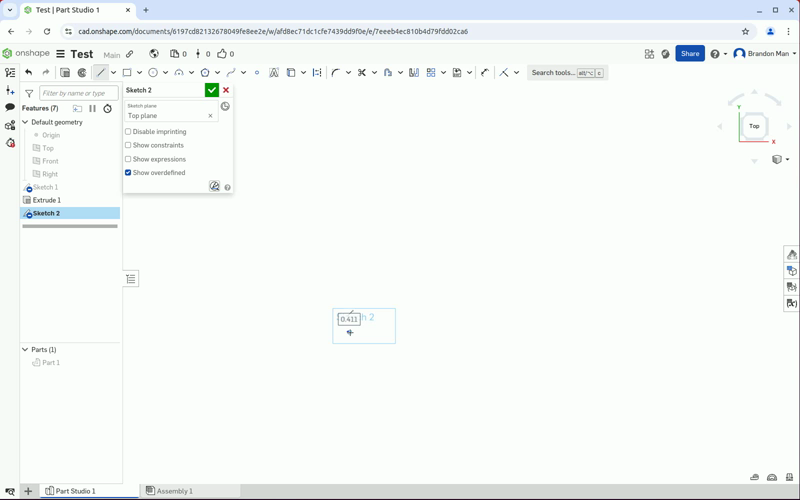
key_down(shift)
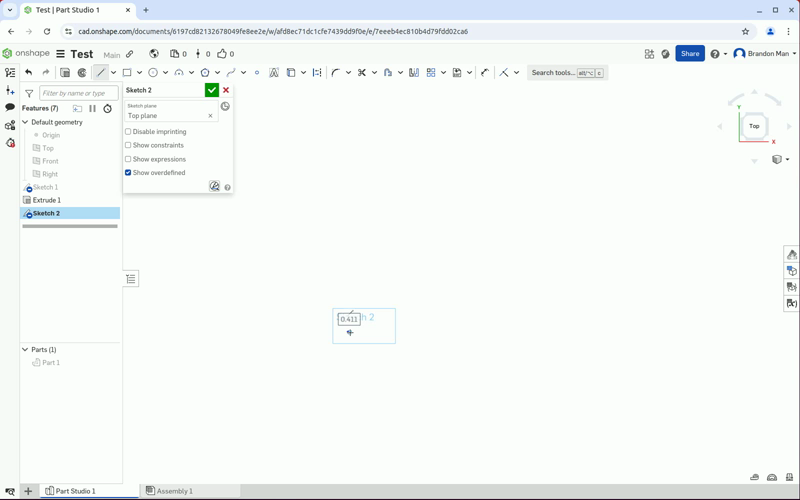
mouse_move(380, 332)
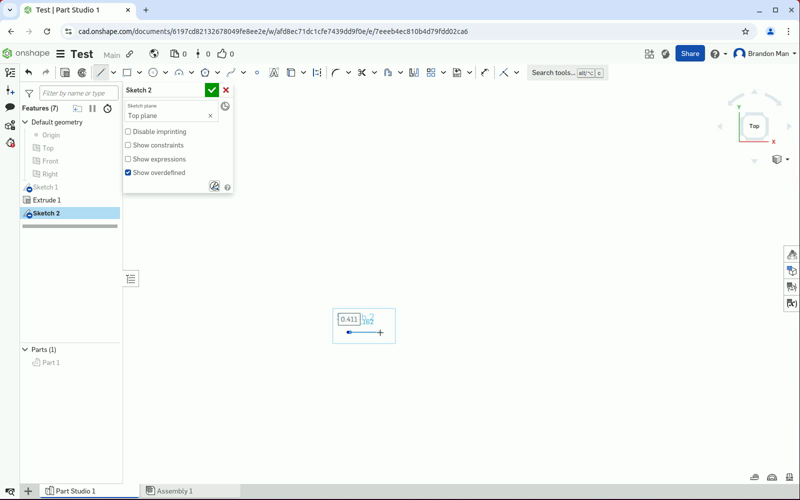
mouse_move(350, 325)
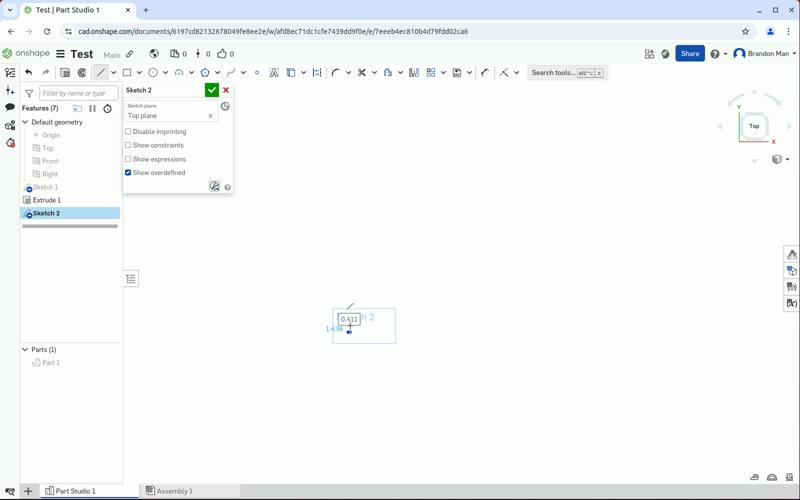
scroll(6)
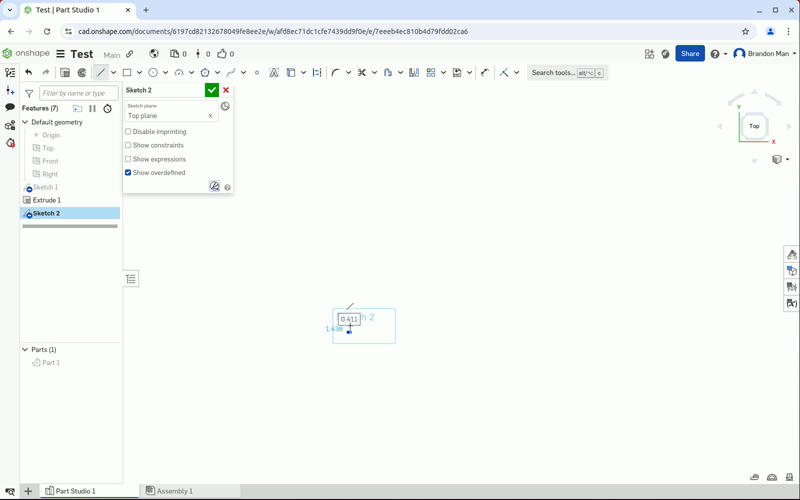
scroll(6)
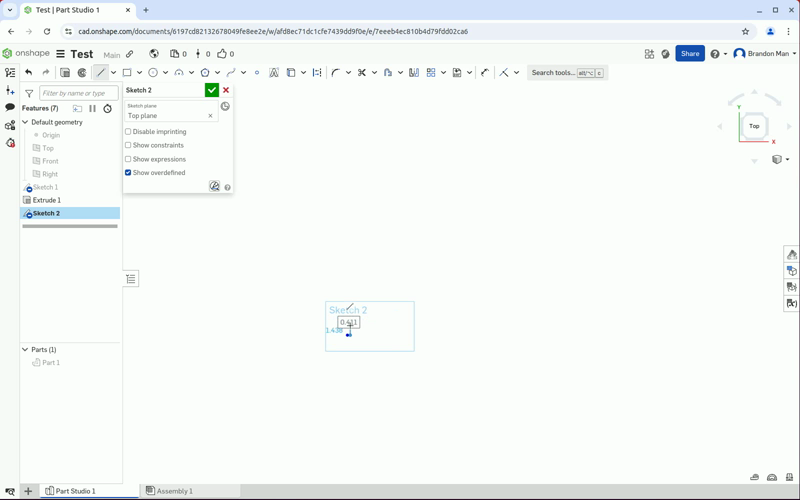
scroll(6)
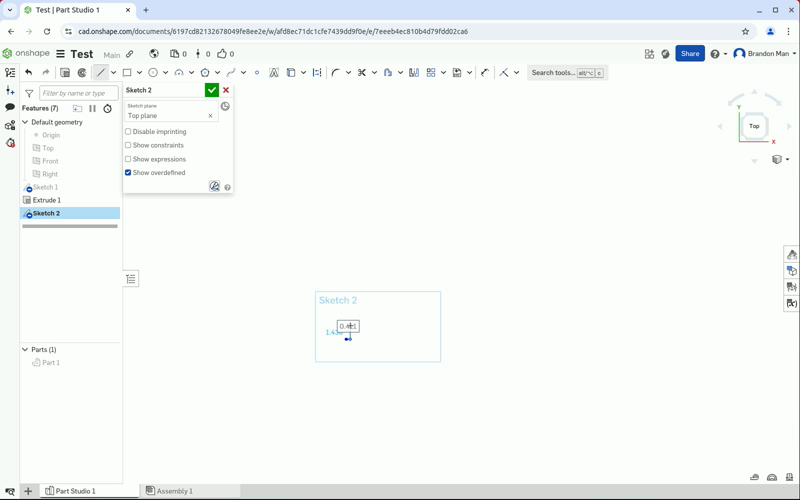
scroll(6)
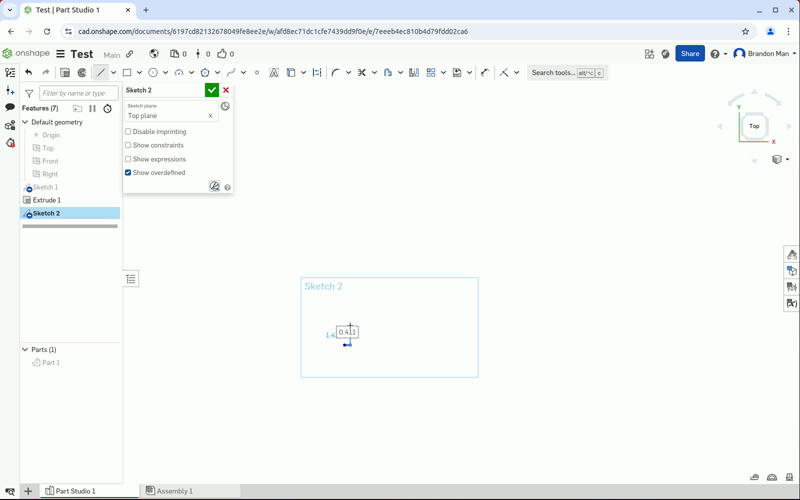
scroll(6)
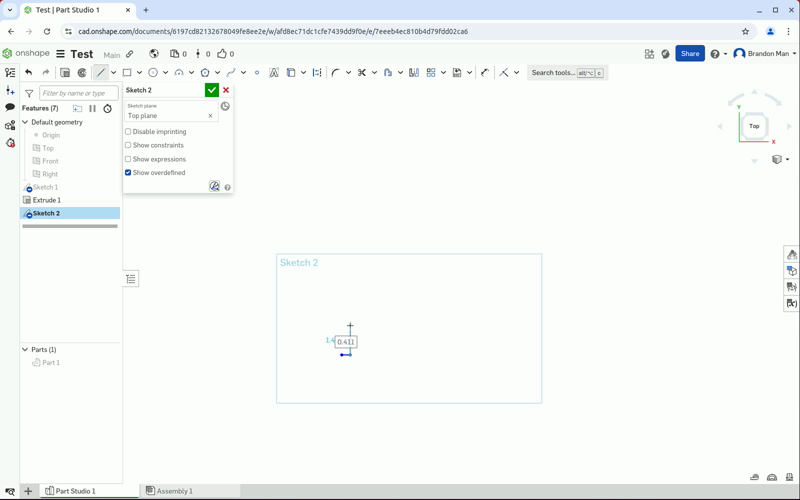
scroll(6)
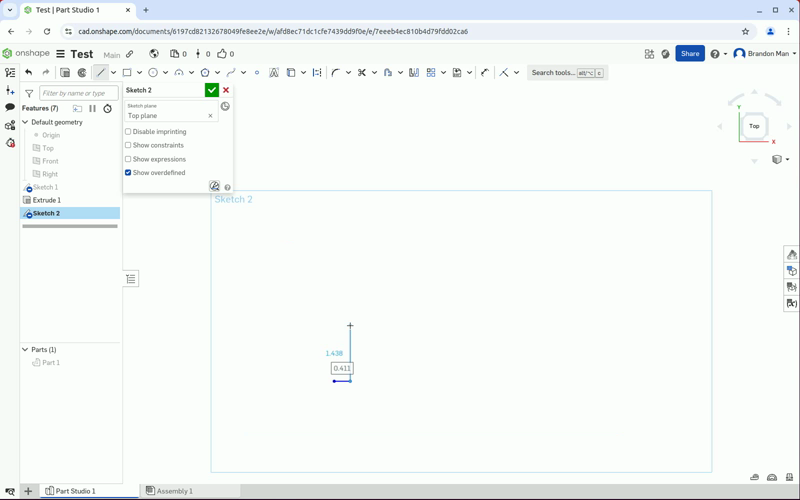
scroll(6)
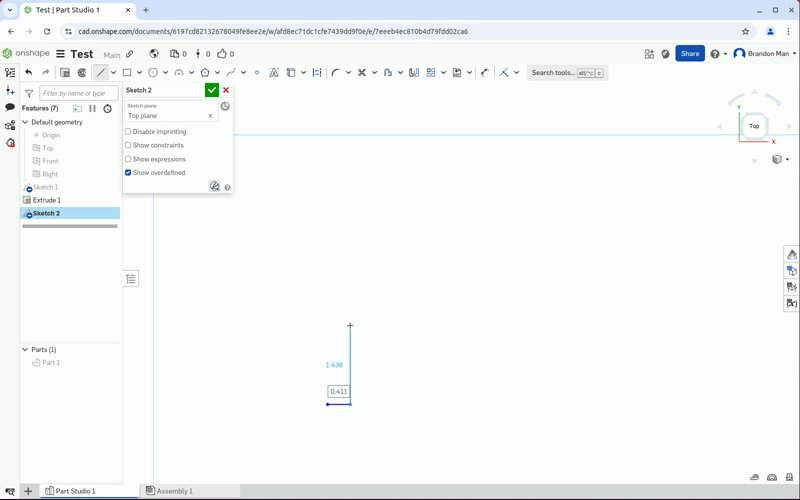
click(350, 325)
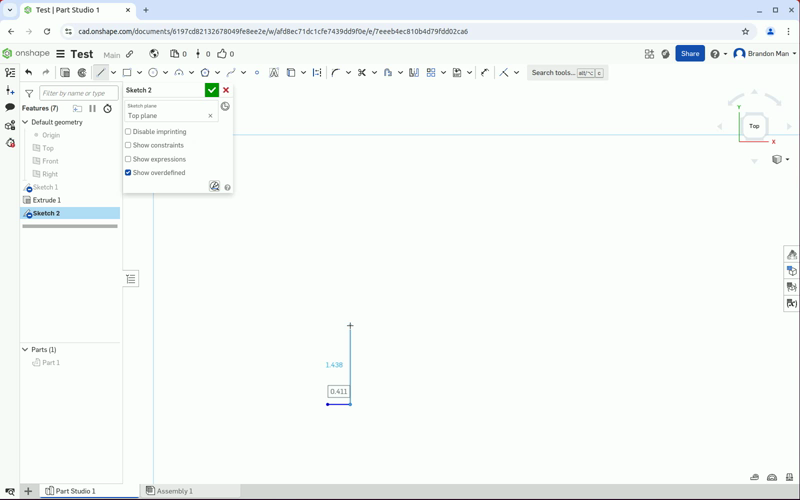
scroll(-6)
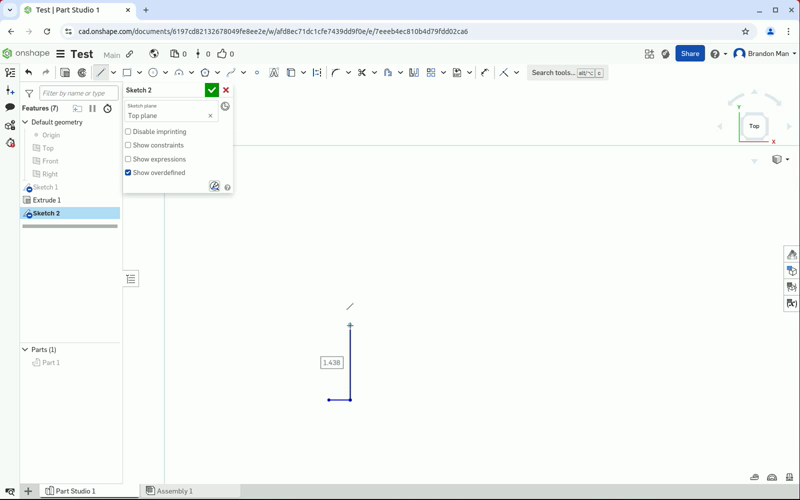
scroll(-6)
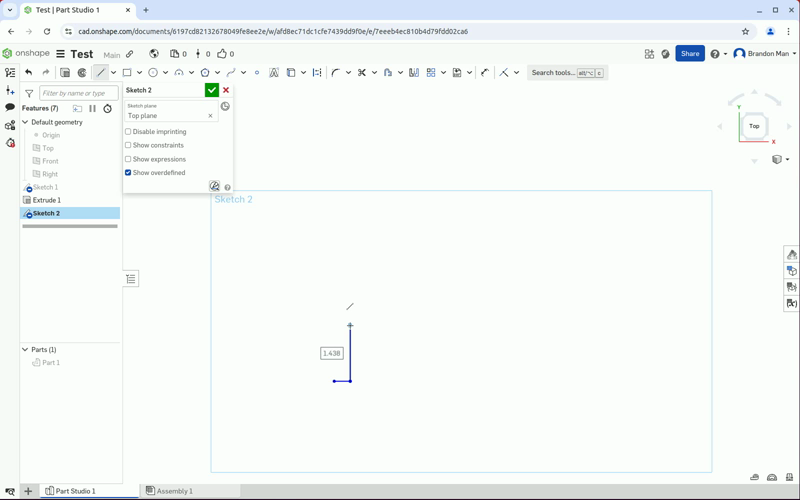
scroll(-6)
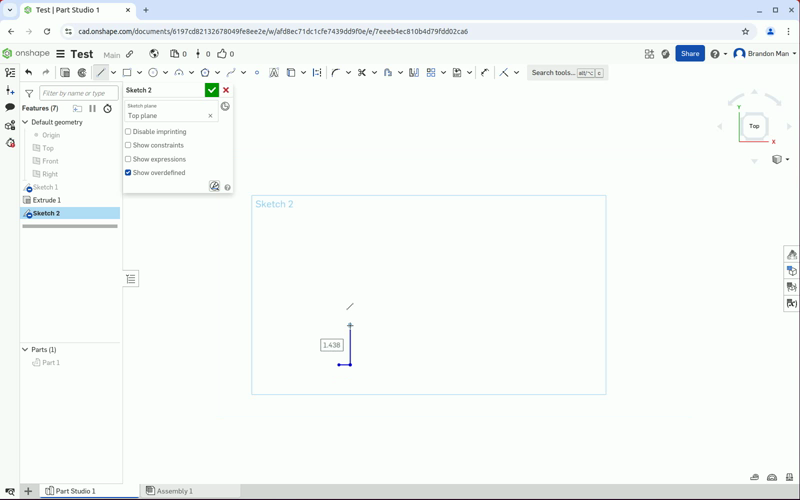
scroll(-6)
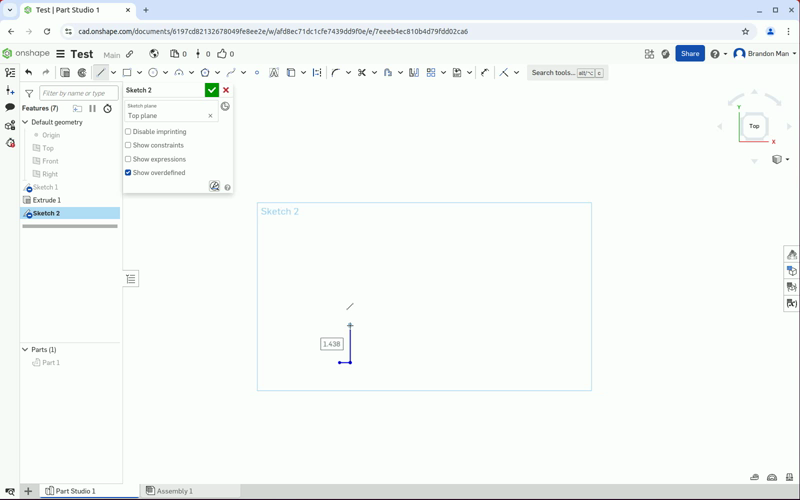
scroll(-6)
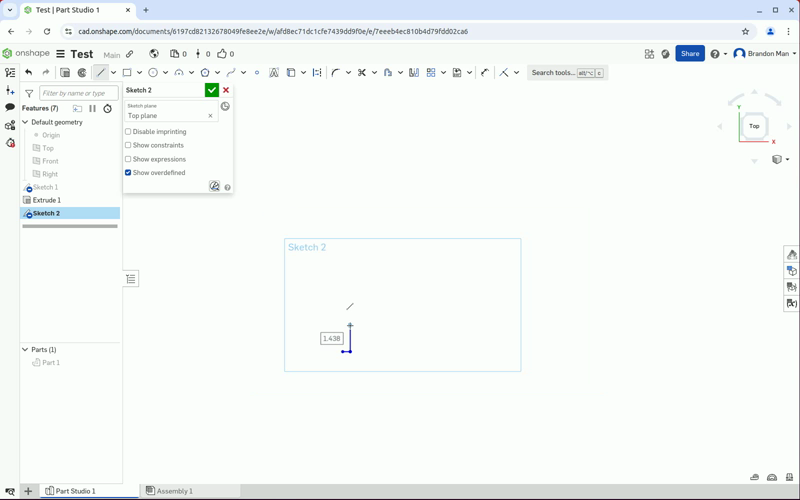
scroll(-6)
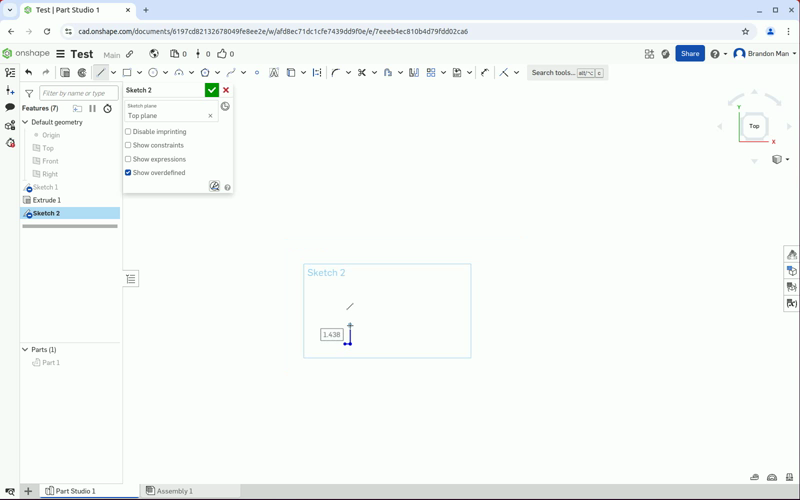
scroll(-6)
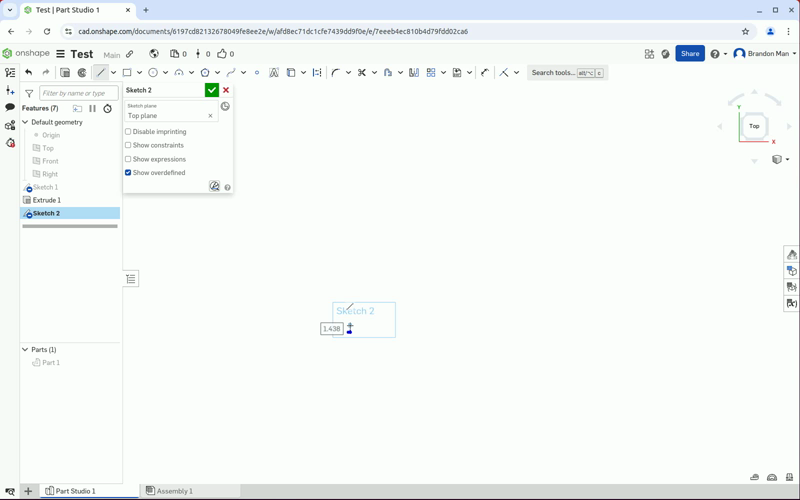
key_up(shift)
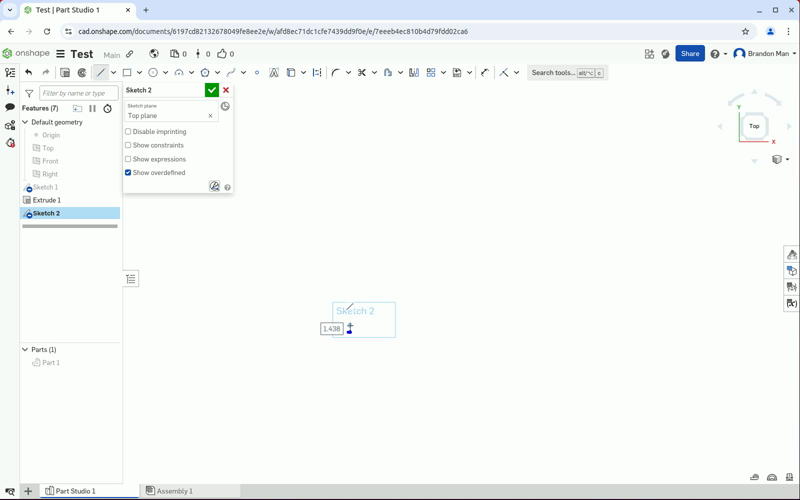
key_down(shift)
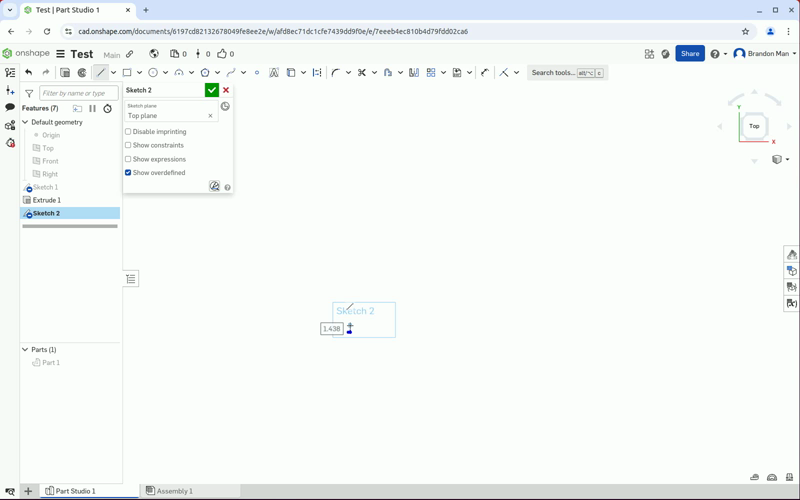
mouse_move(380, 325)
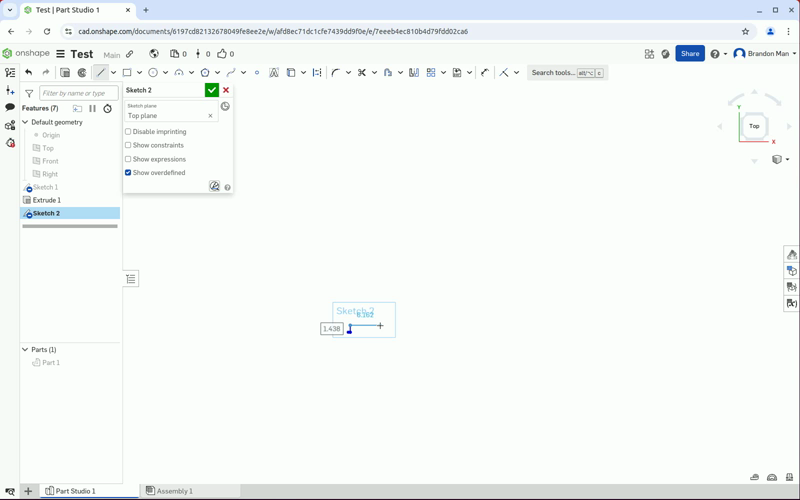
mouse_move(348, 325)
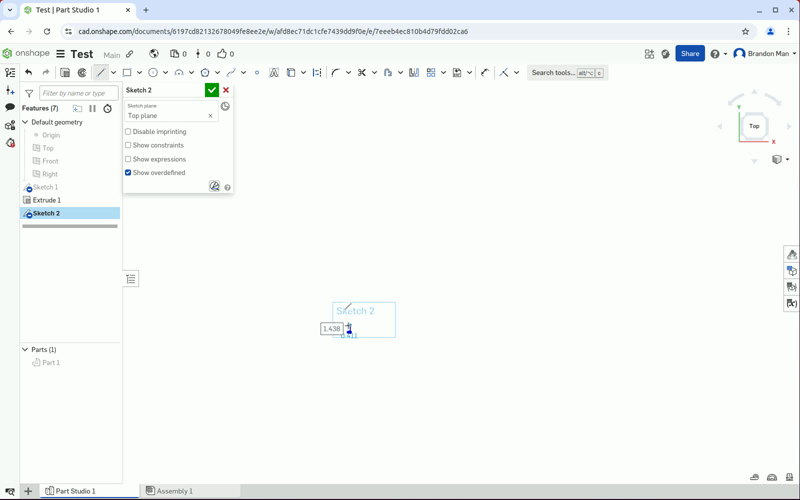
scroll(6)
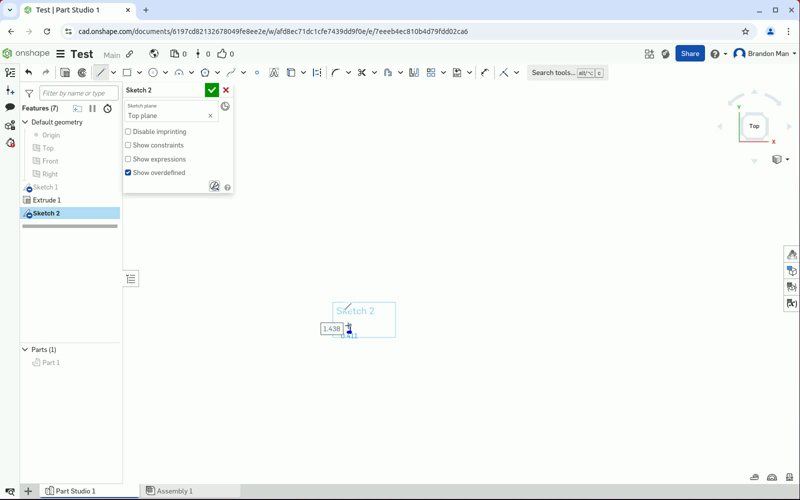
scroll(6)
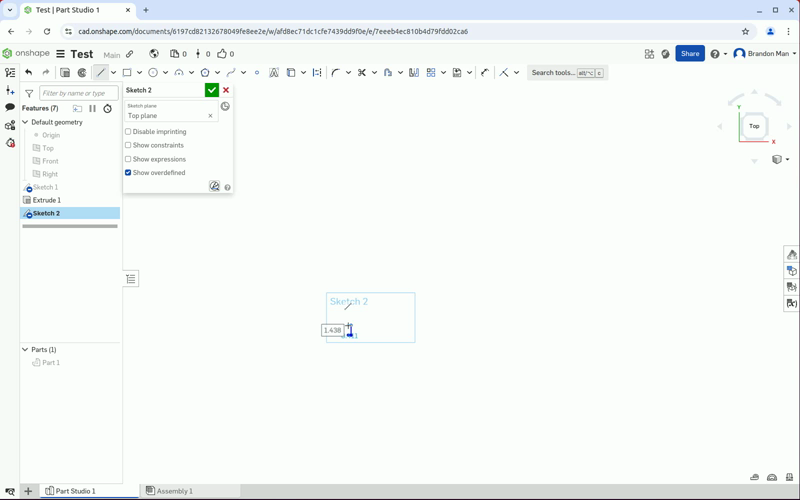
scroll(6)
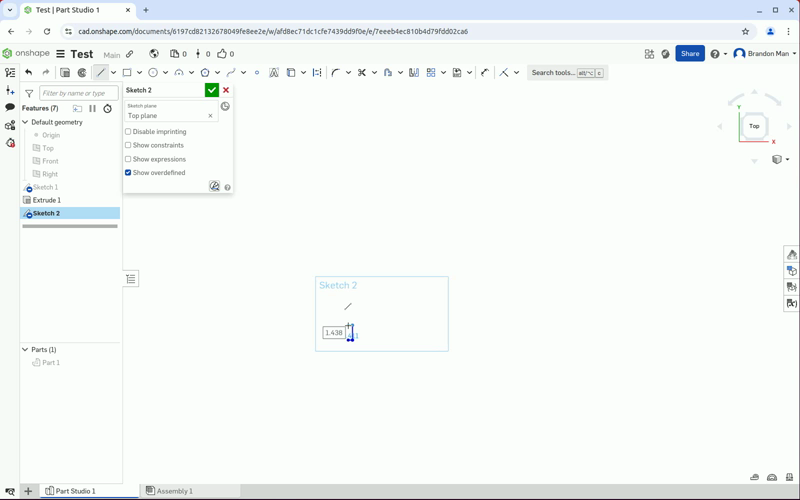
scroll(6)
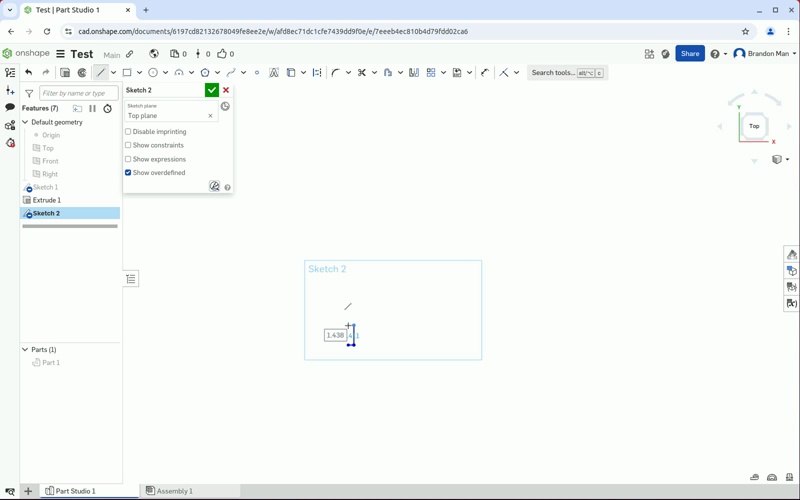
scroll(6)
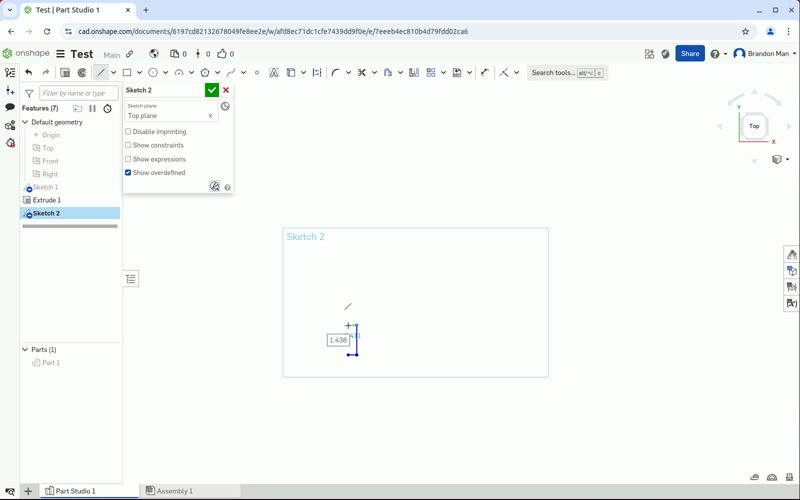
scroll(6)
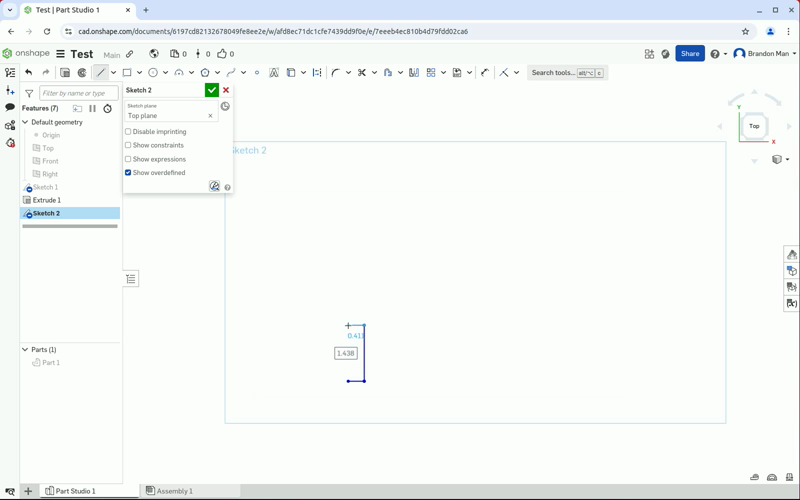
scroll(6)
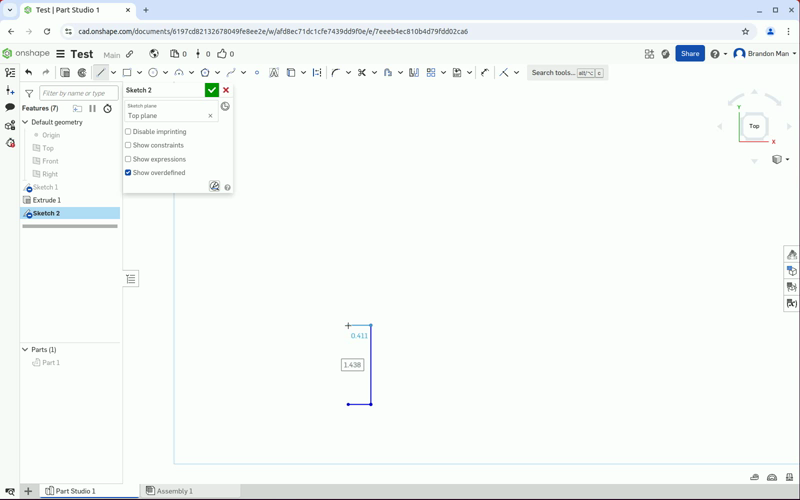
click(348, 325)
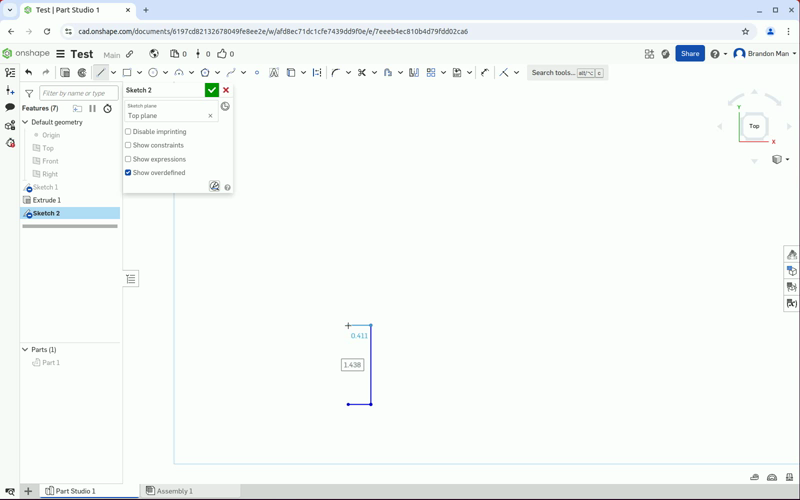
scroll(-6)
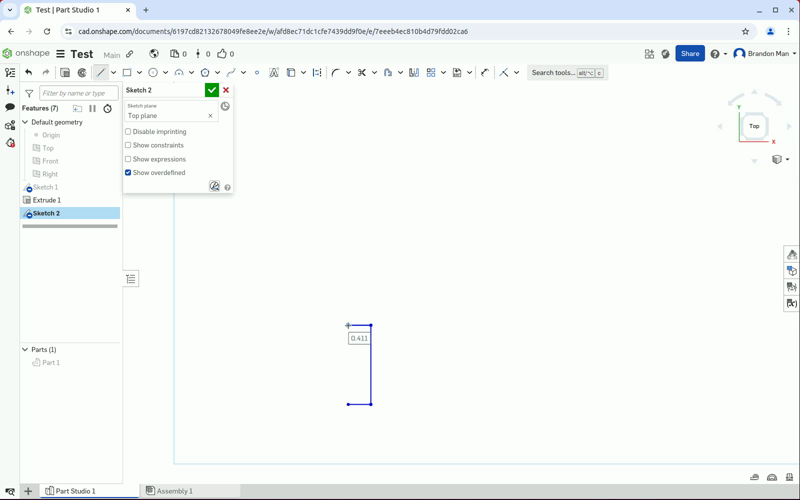
scroll(-6)
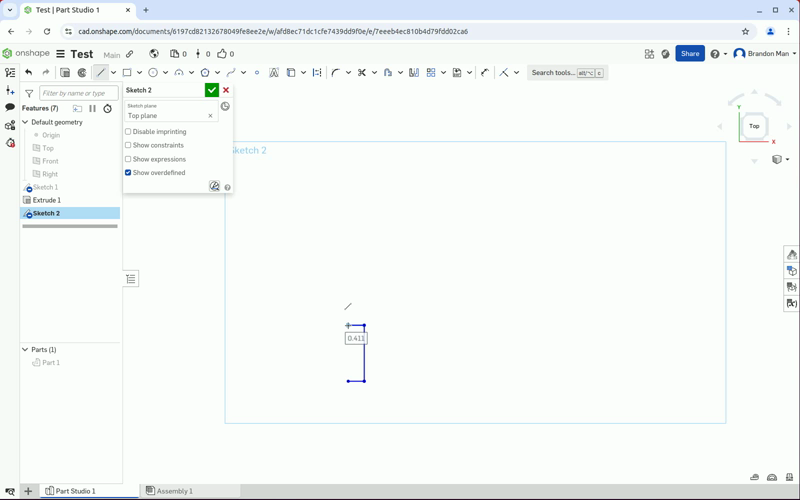
scroll(-6)
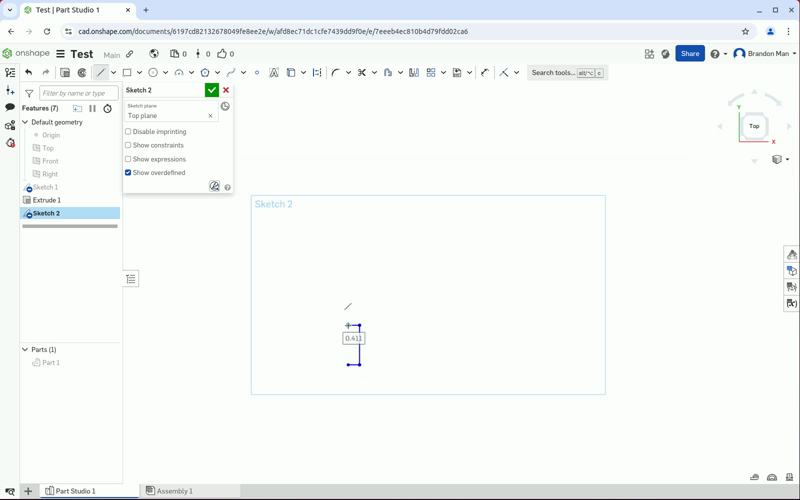
scroll(-6)
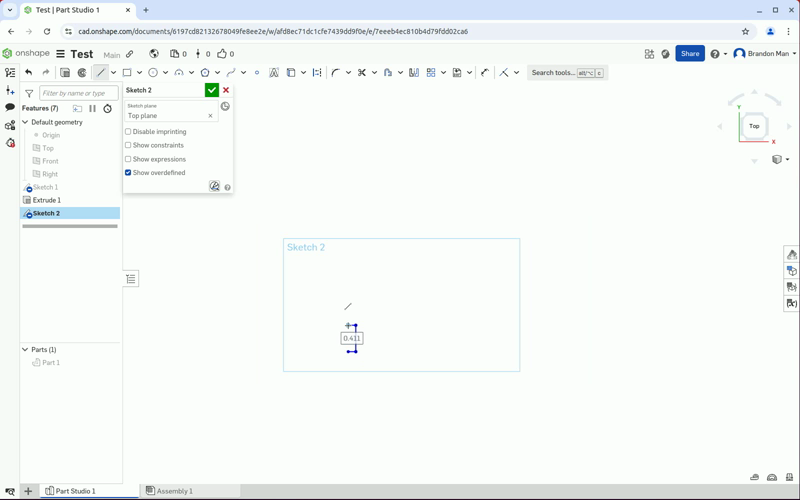
scroll(-6)
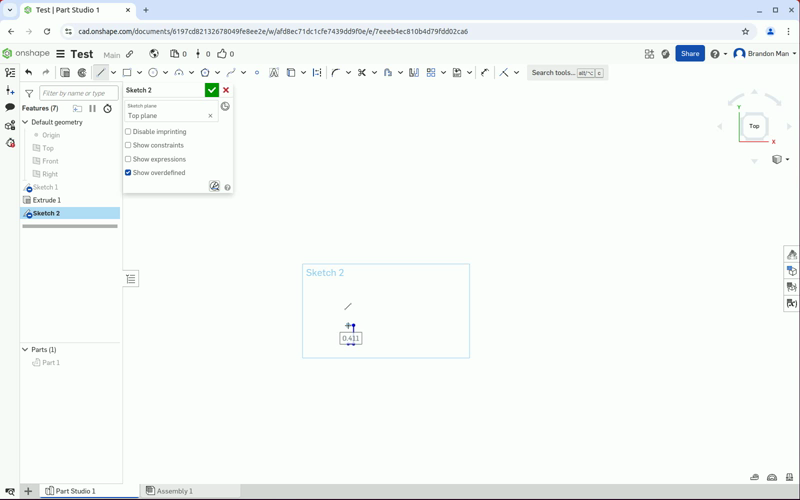
scroll(-6)
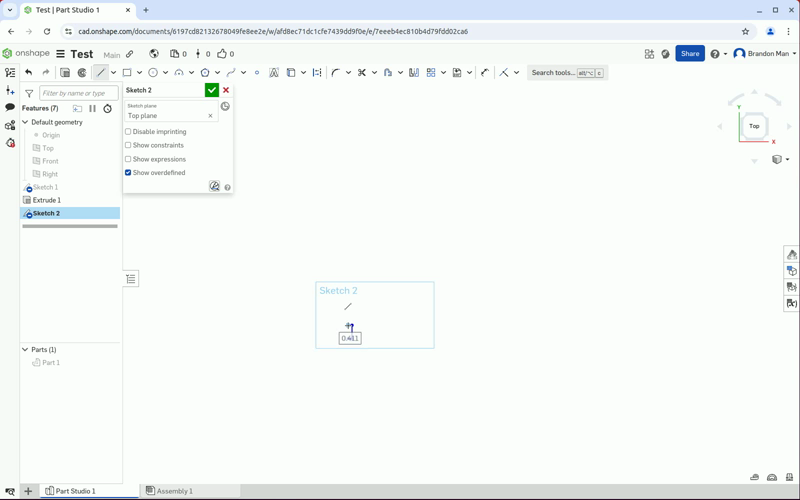
scroll(-6)
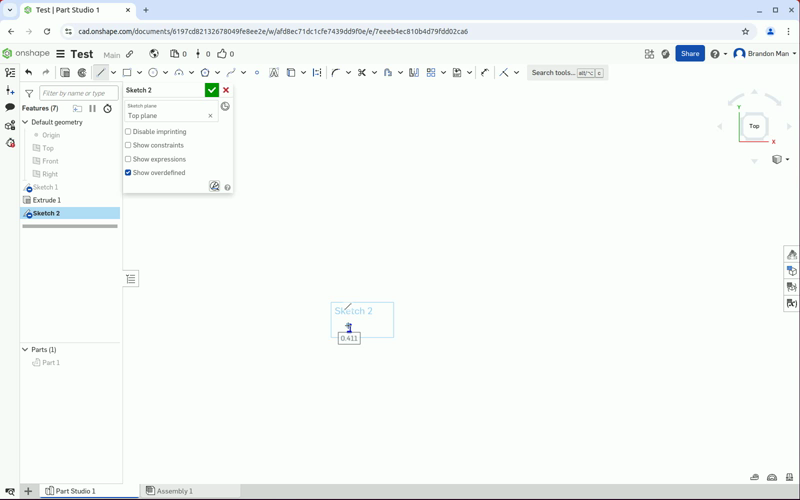
key_up(shift)
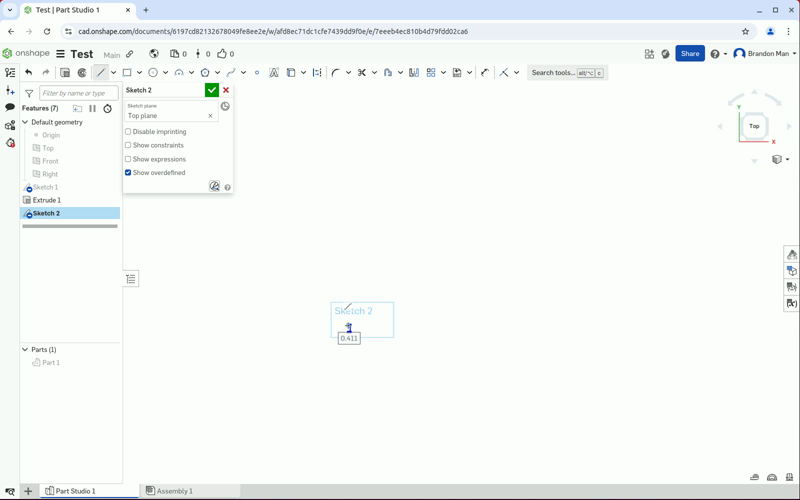
mouse_move(378, 325)
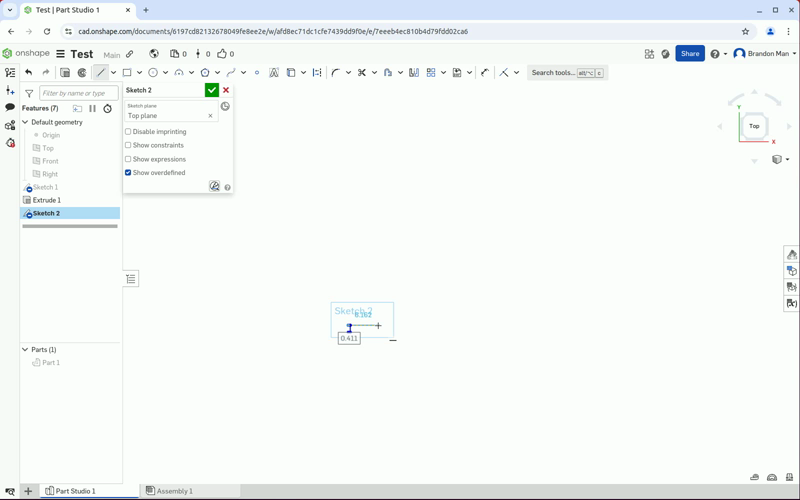
key_down(shift)
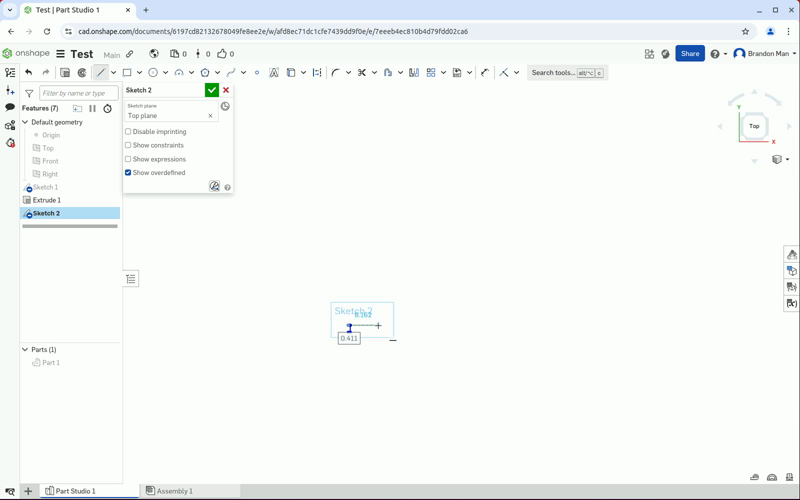
mouse_move(348, 332)
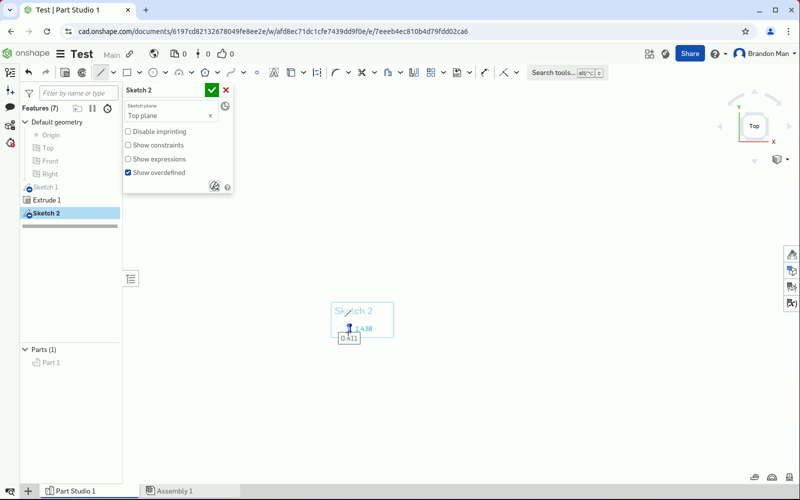
scroll(6)
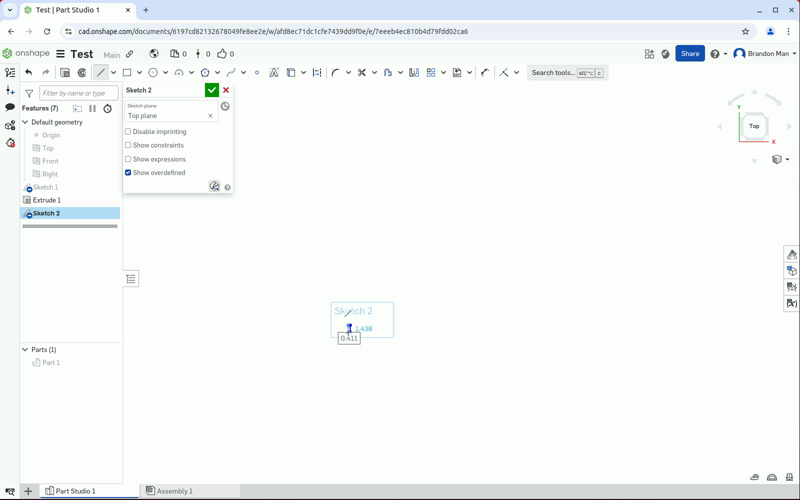
scroll(6)
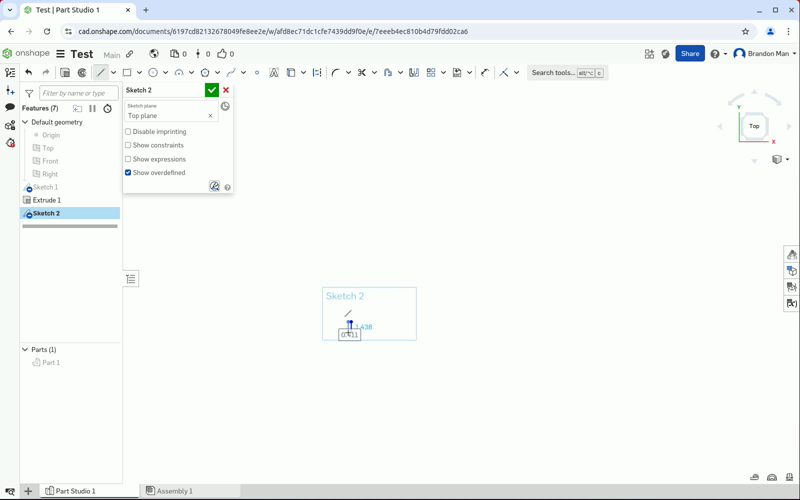
scroll(6)
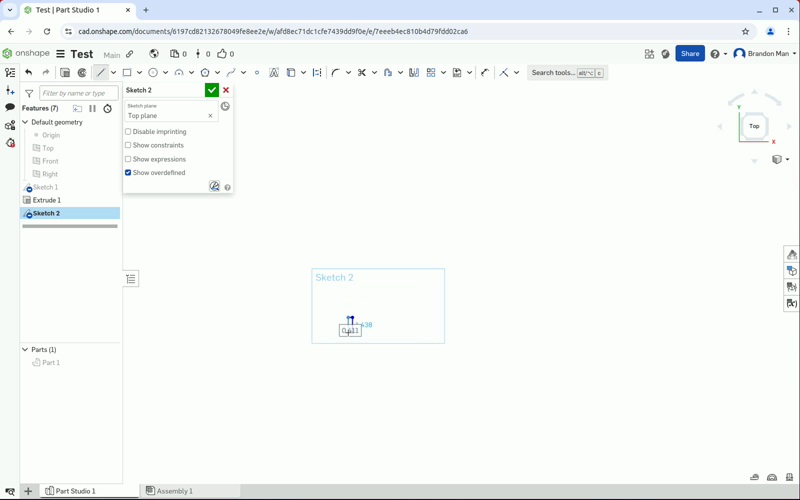
scroll(6)
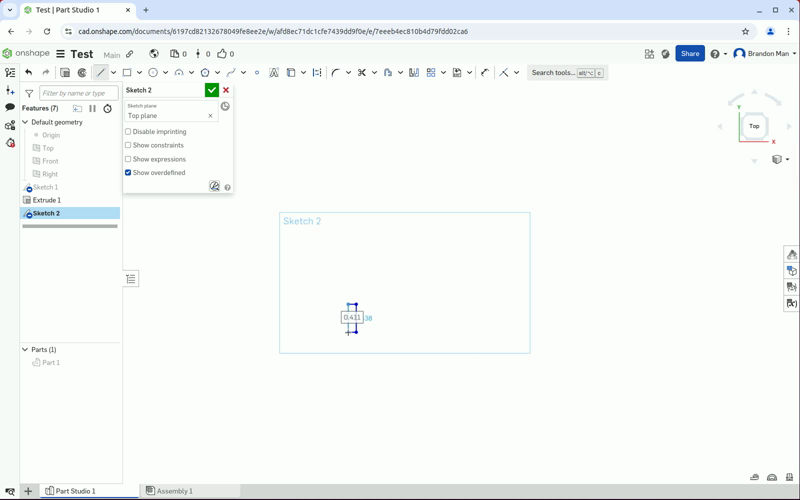
scroll(6)
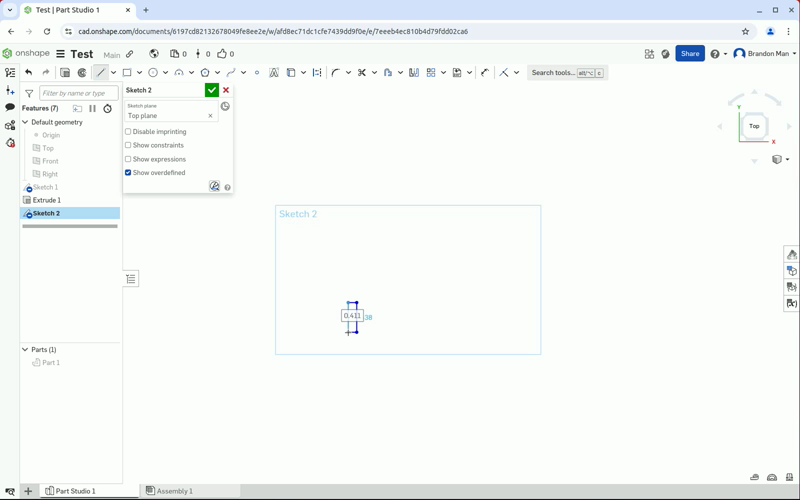
scroll(6)
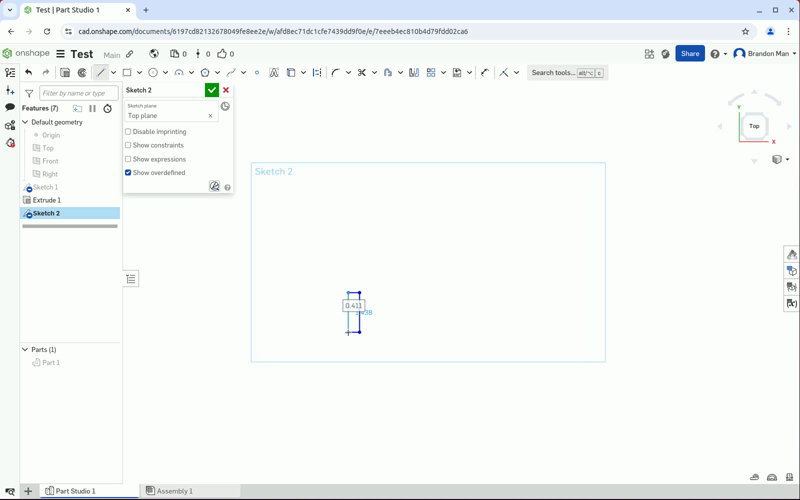
scroll(6)
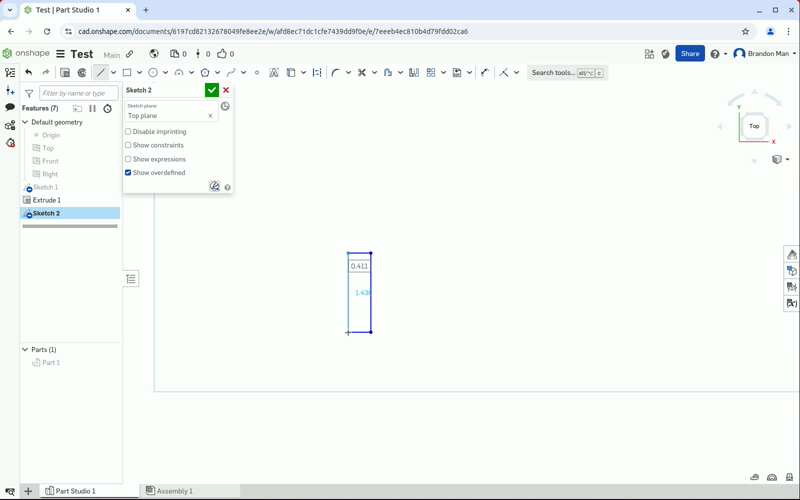
key_up(shift)
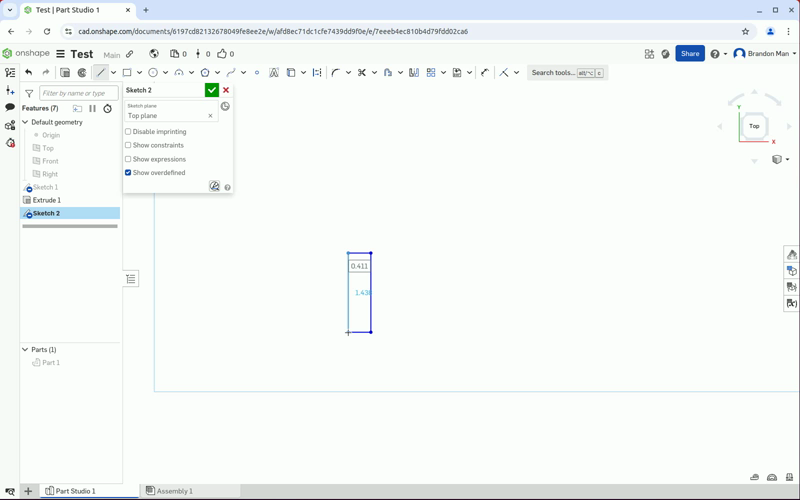
click(348, 332)
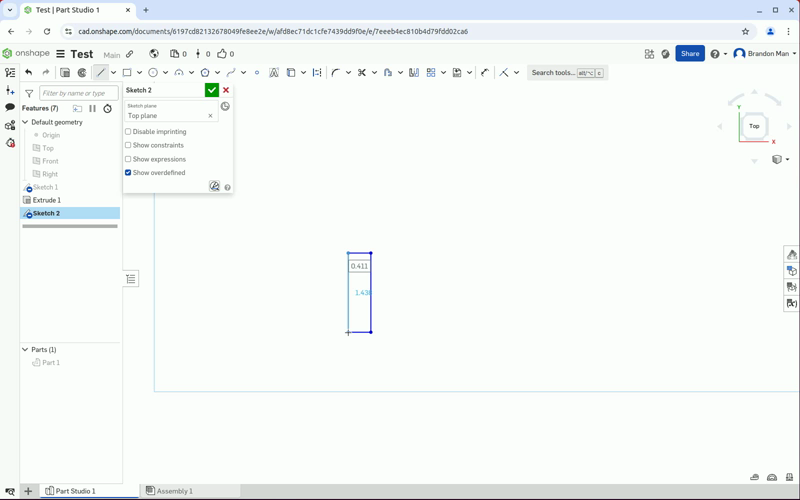
scroll(-6)
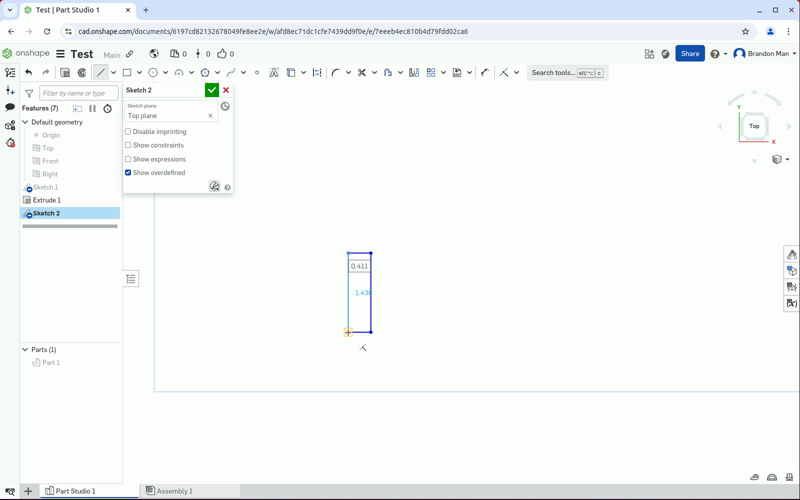
scroll(-6)
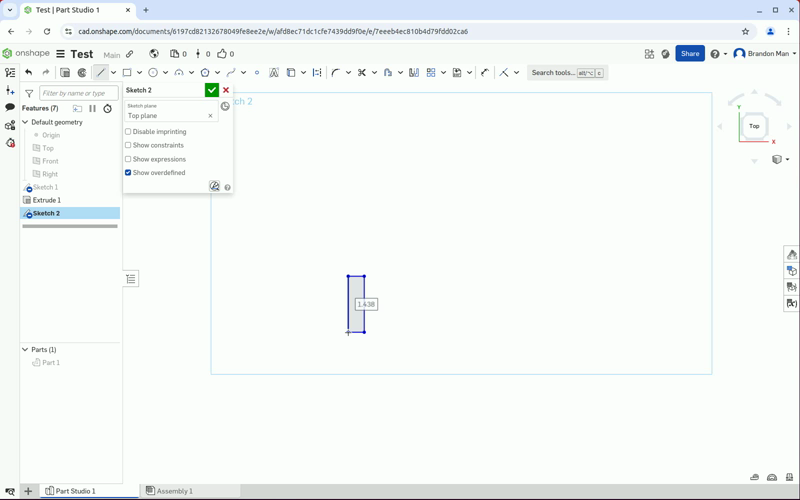
scroll(-6)
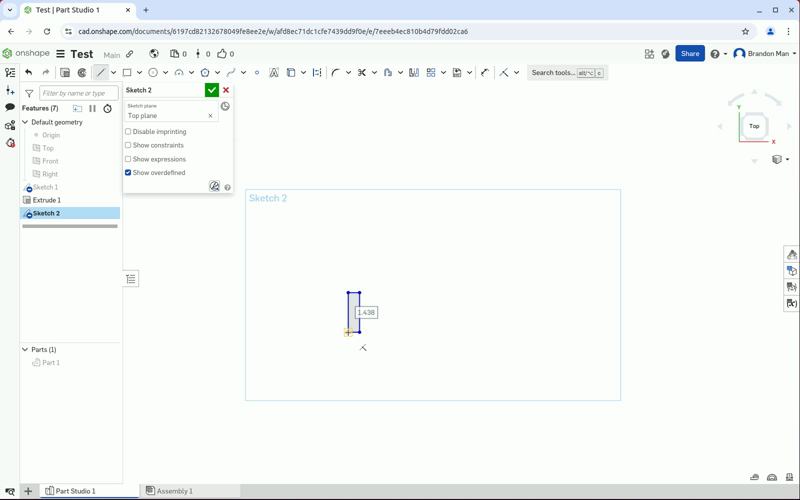
scroll(-6)
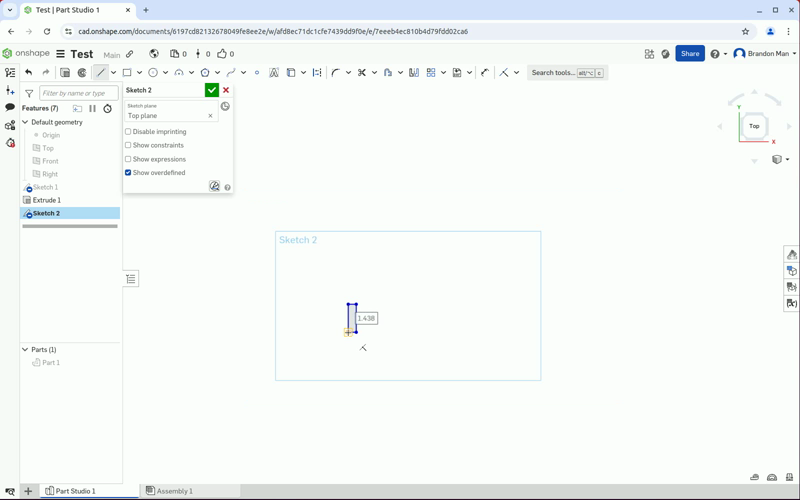
scroll(-6)
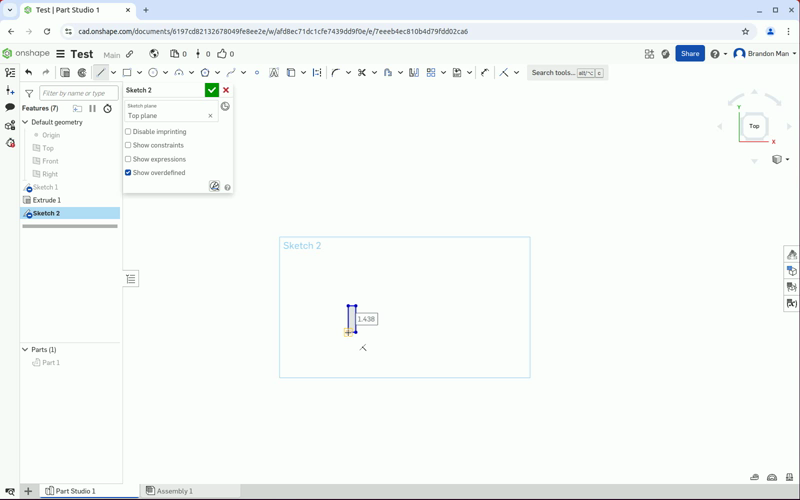
scroll(-6)
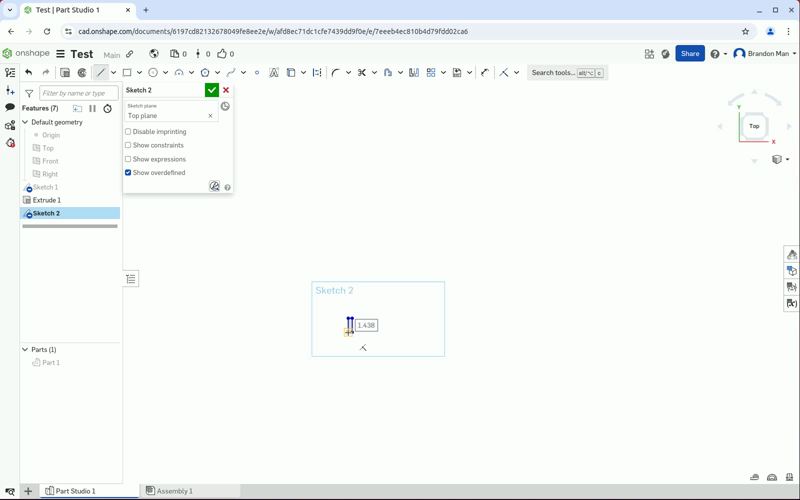
scroll(-6)
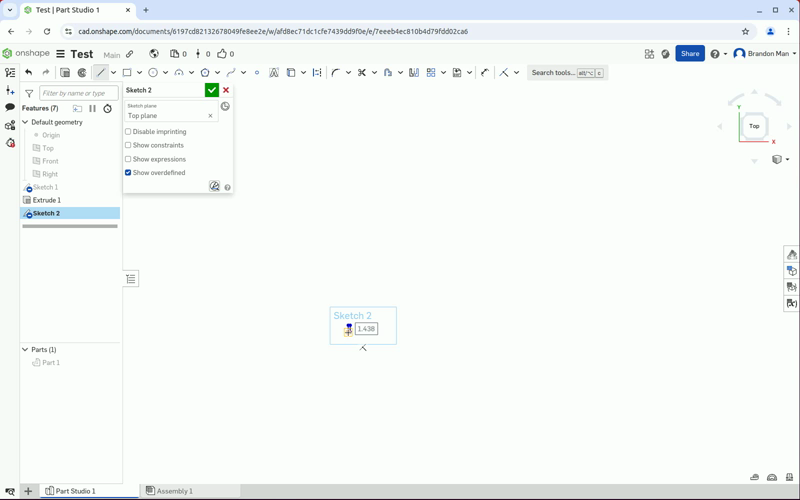
key(esc)
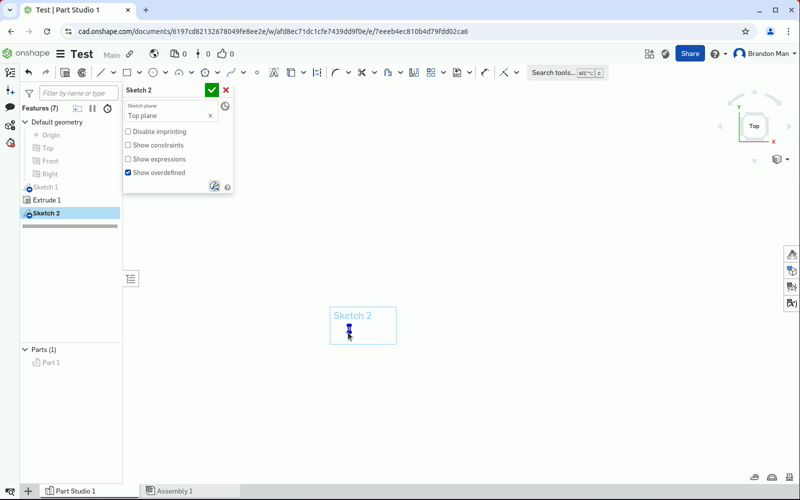
mouse_move(349, 328)
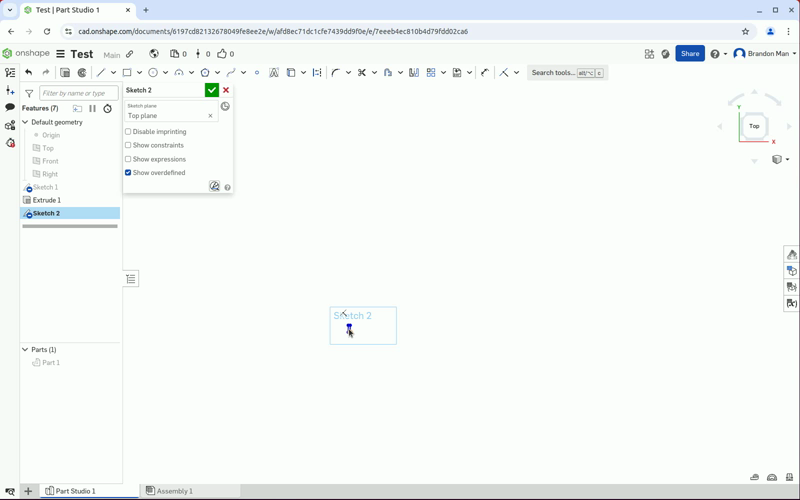
scroll(6)
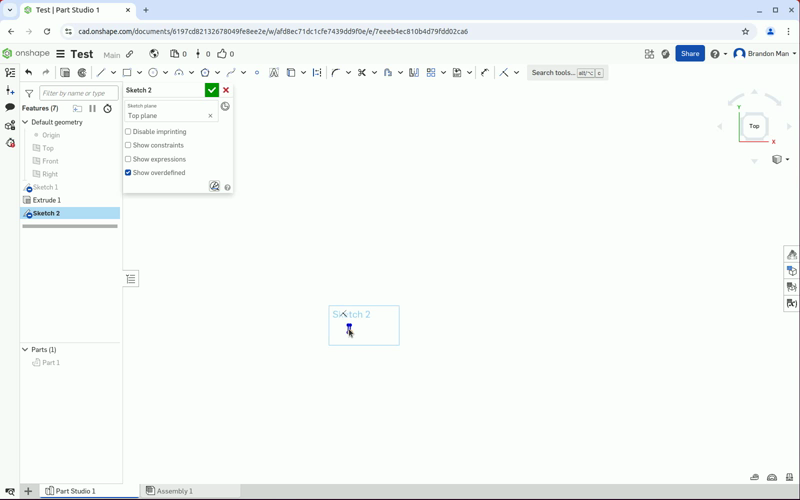
scroll(6)
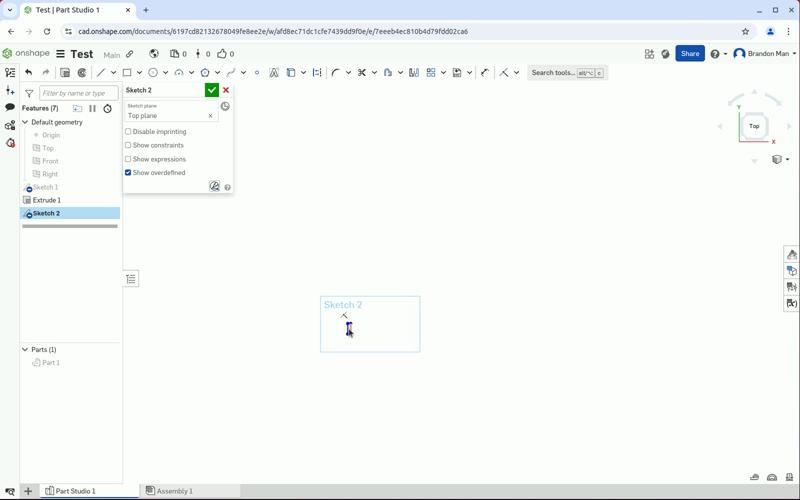
scroll(6)
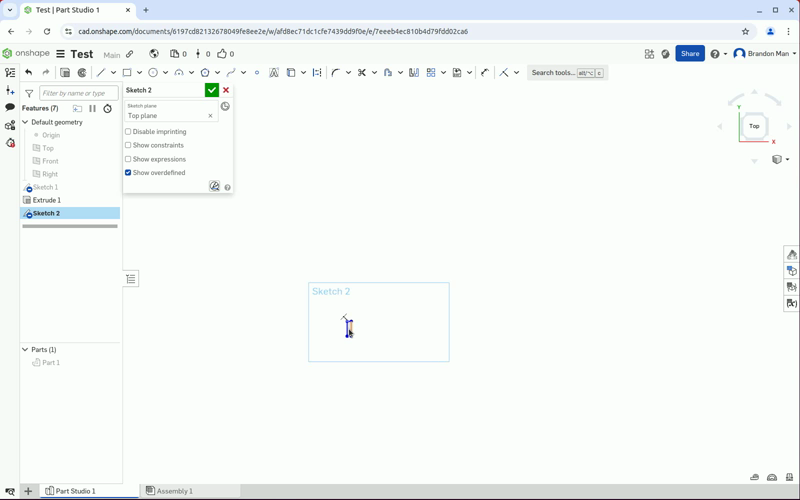
scroll(6)
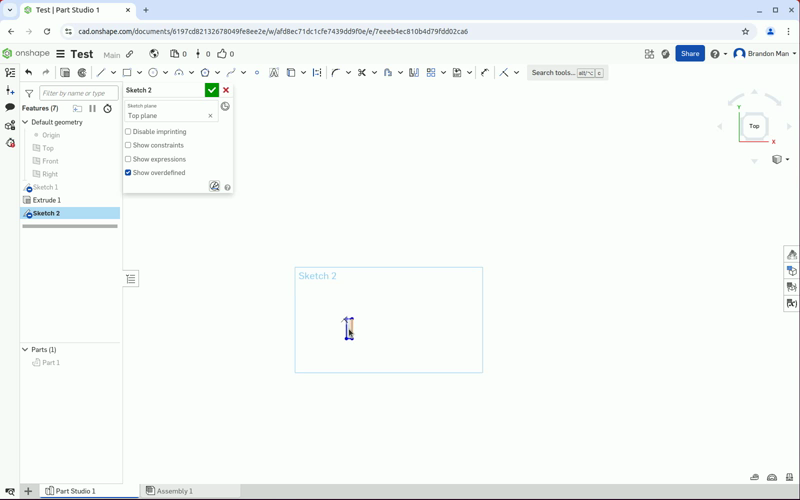
scroll(6)
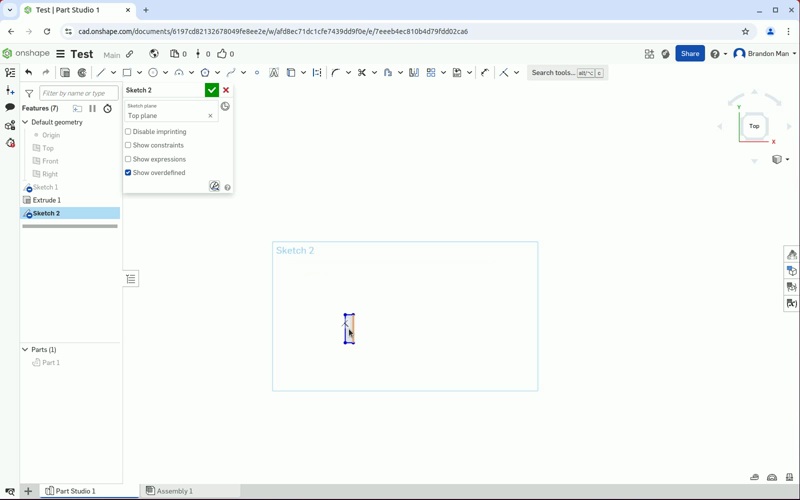
scroll(6)
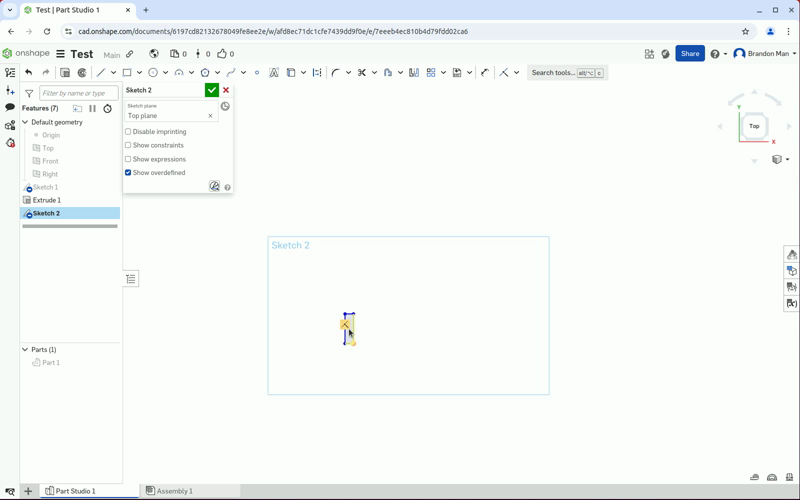
scroll(6)
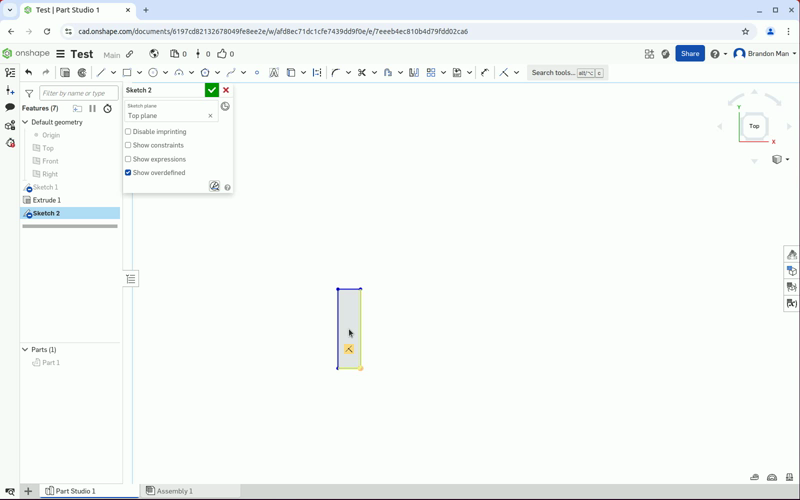
click(349, 328)
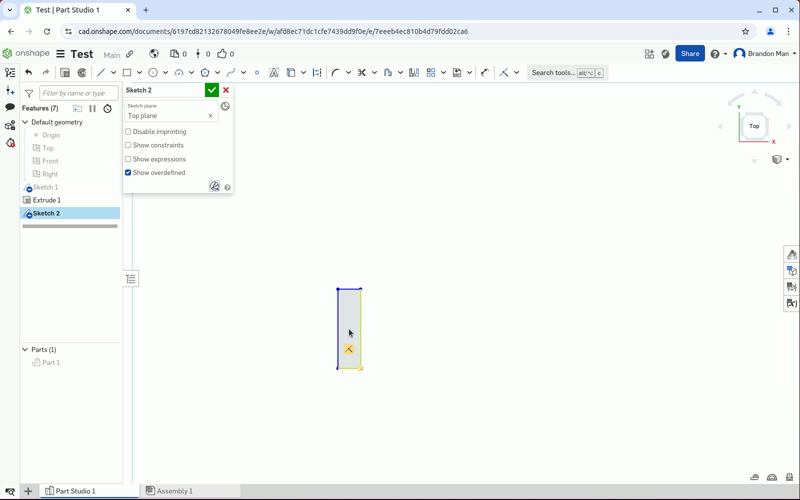
scroll(-6)
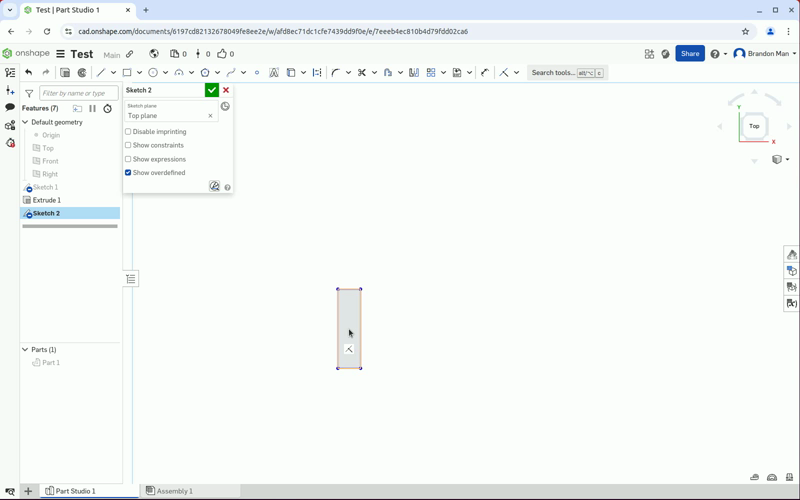
scroll(-6)
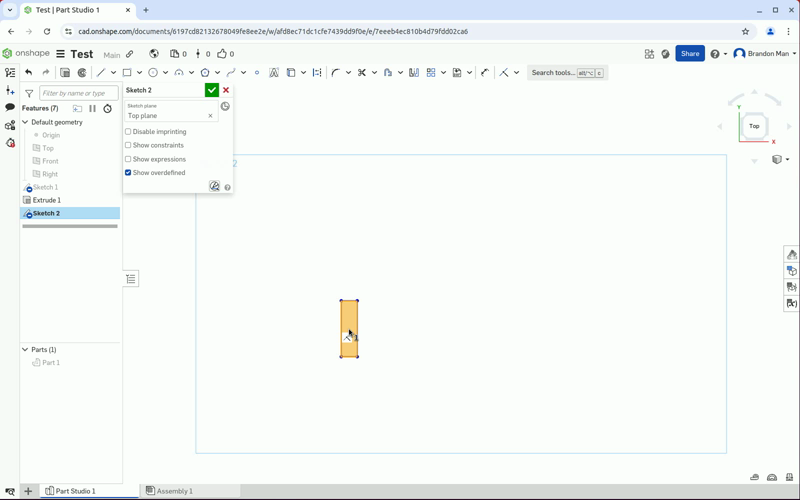
scroll(-6)
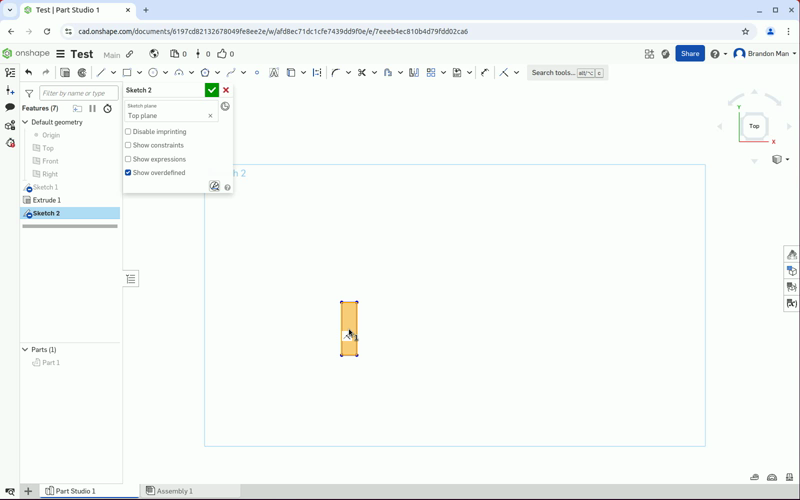
scroll(-6)
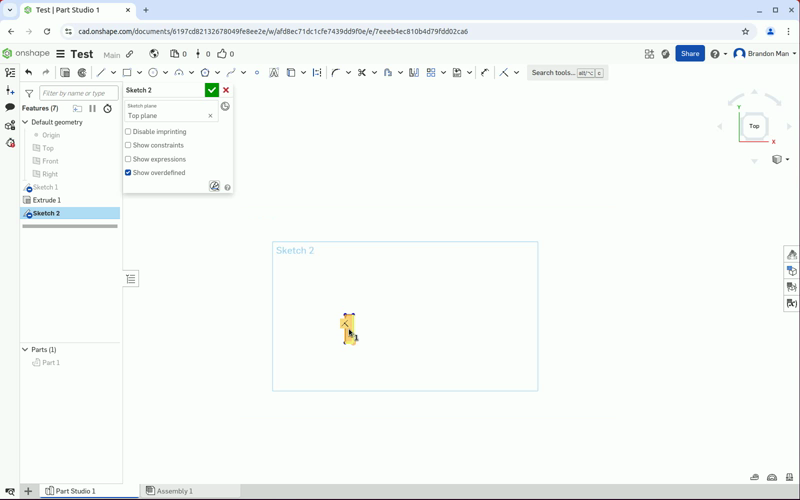
scroll(-6)
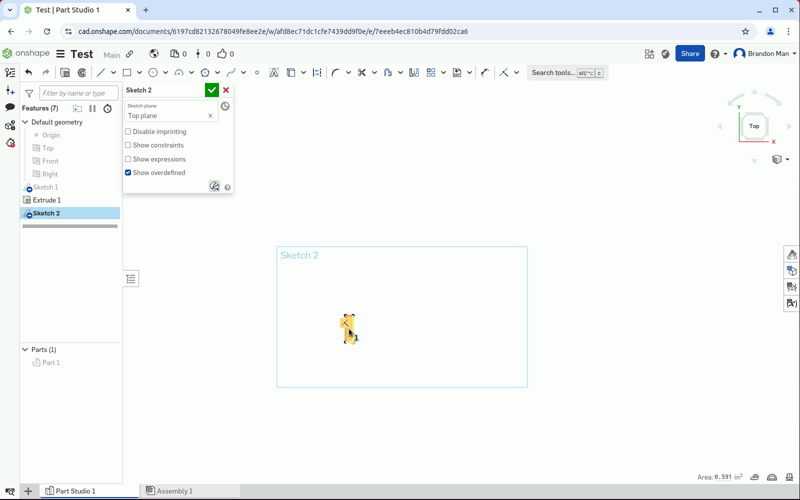
scroll(-6)
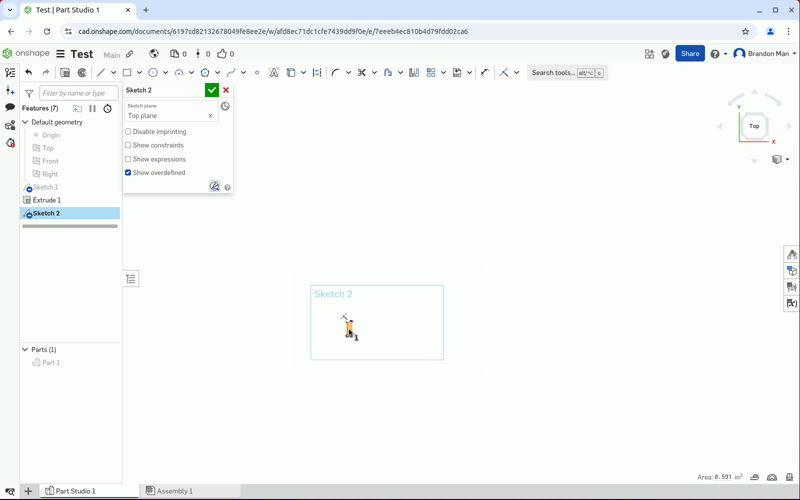
scroll(-6)
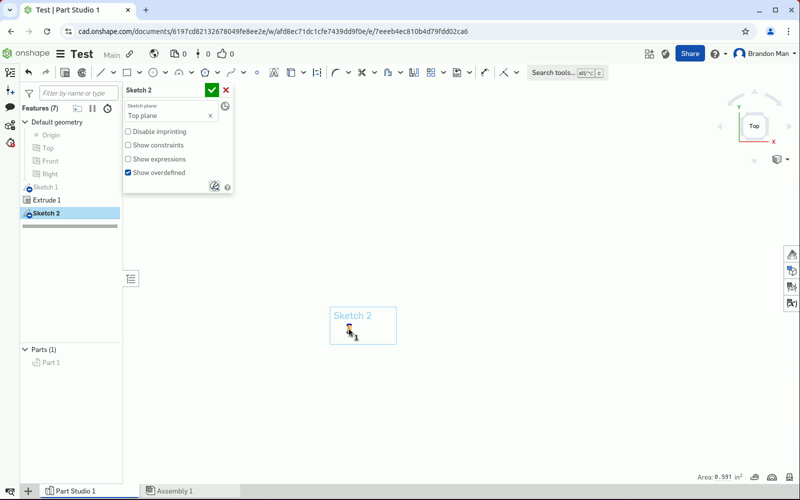
mouse_move(73, 352)
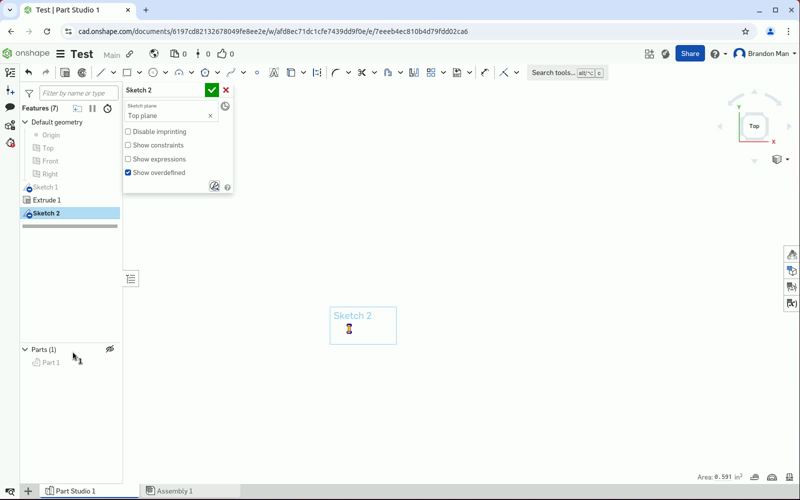
key(shift+y)
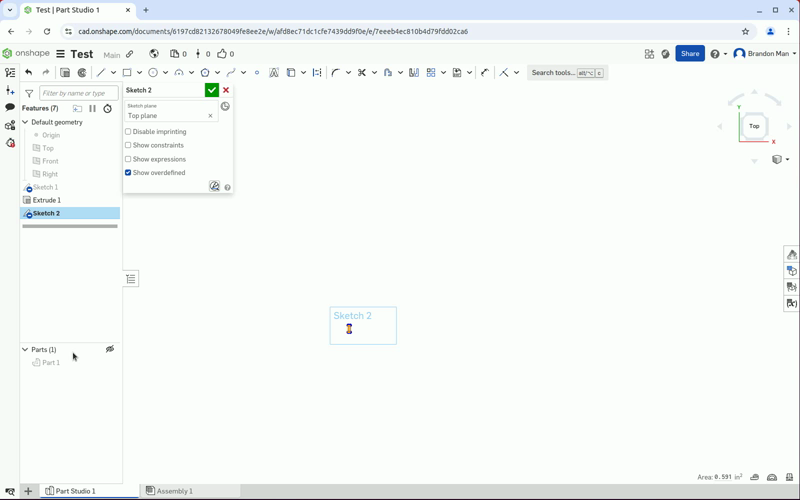
key(shift+e)
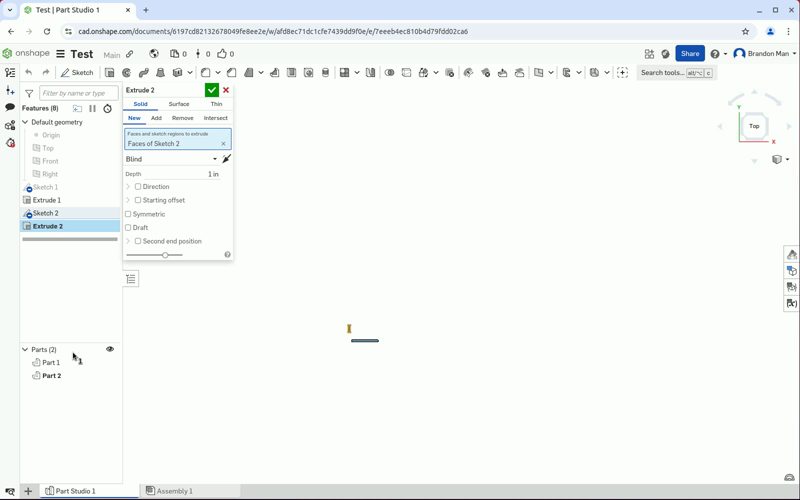
mouse_move(143, 106)
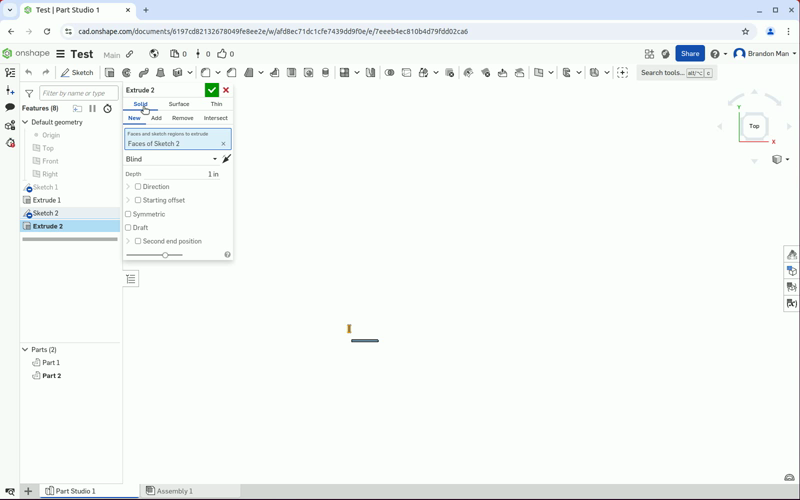
click(143, 106)
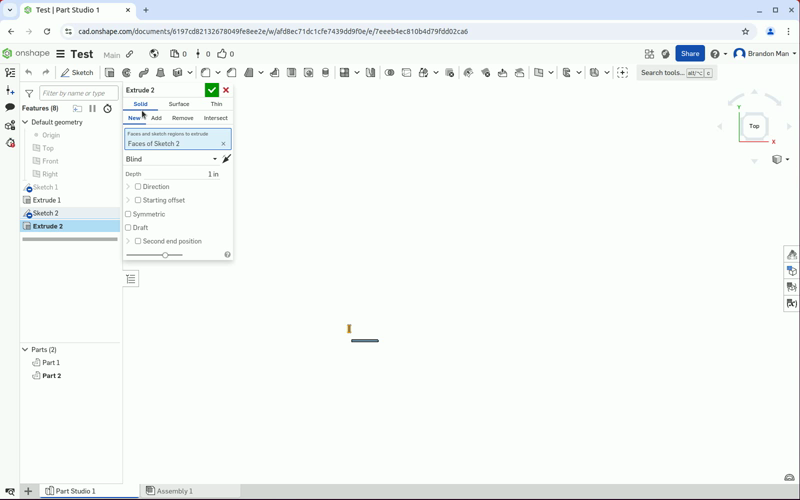
mouse_move(137, 120)
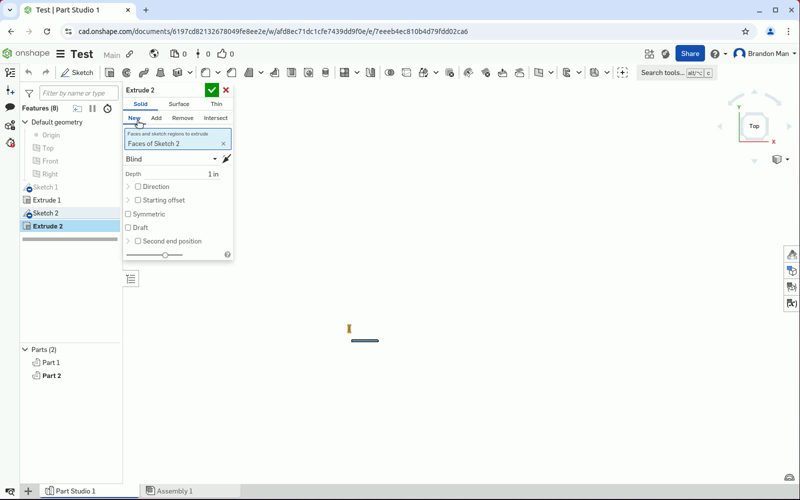
click(137, 120)
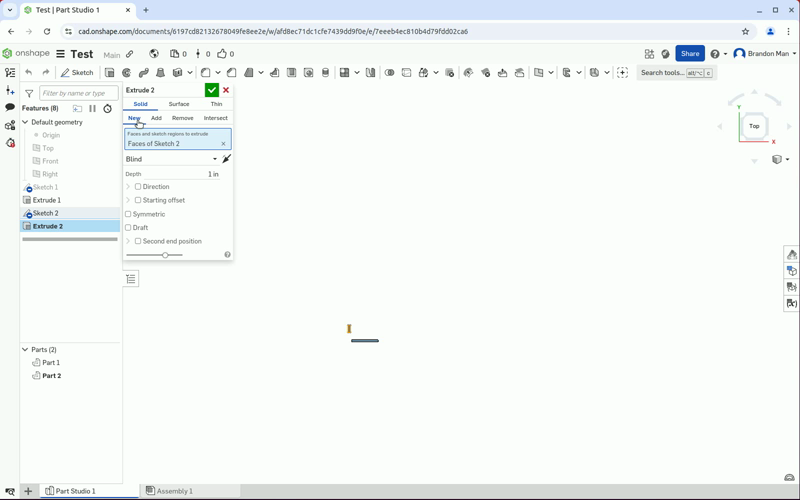
key(tab, 4)
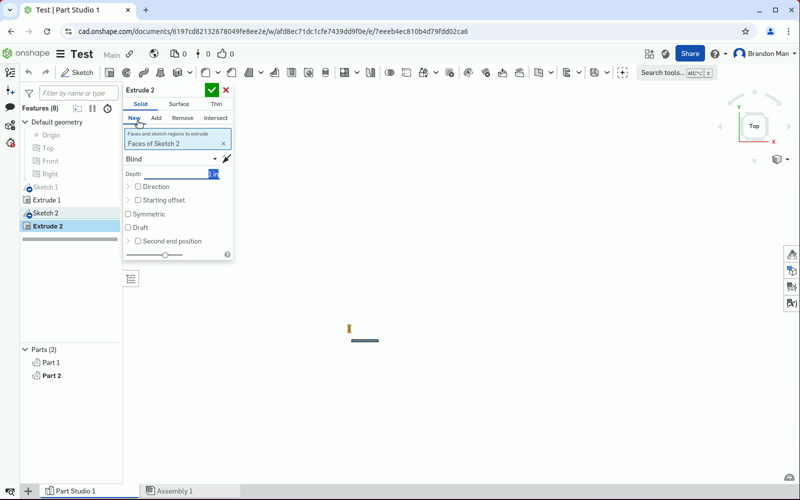
text(6.258)
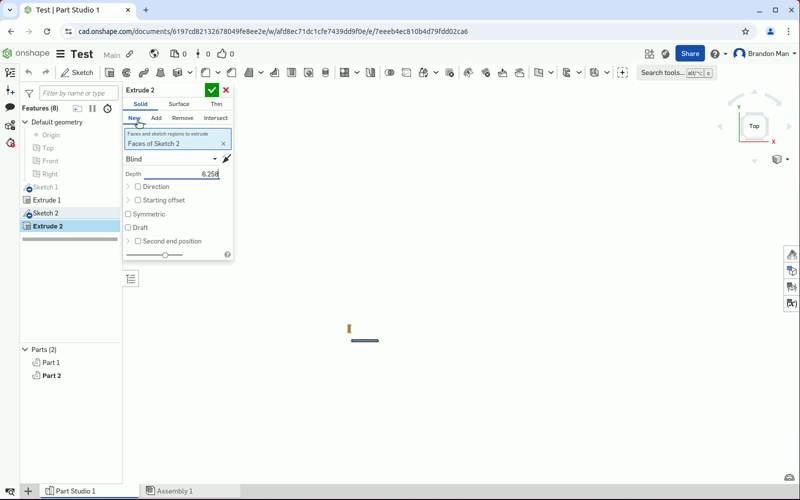
key(enter)
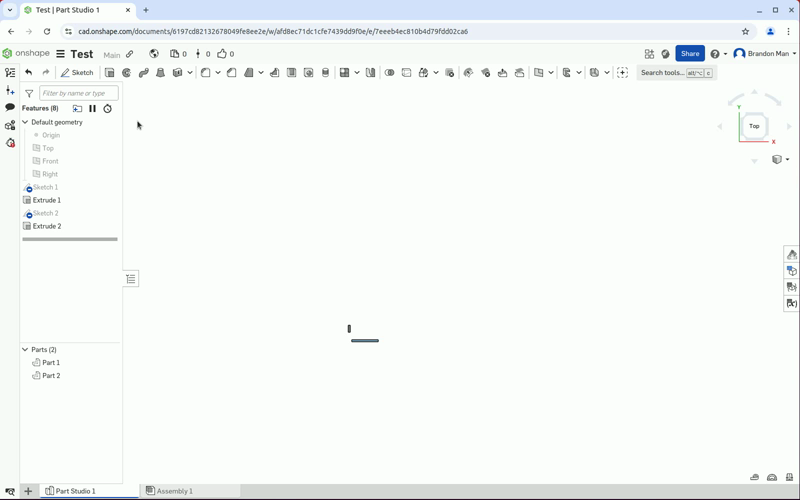
key(shift+h)
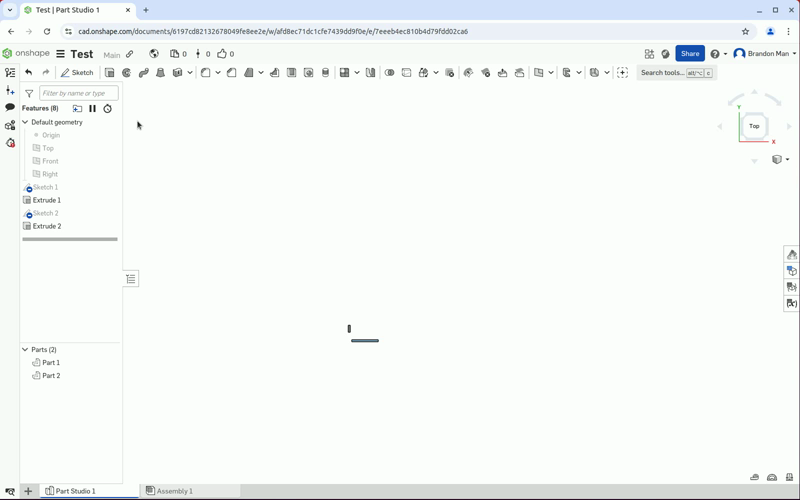
key(shift+h)
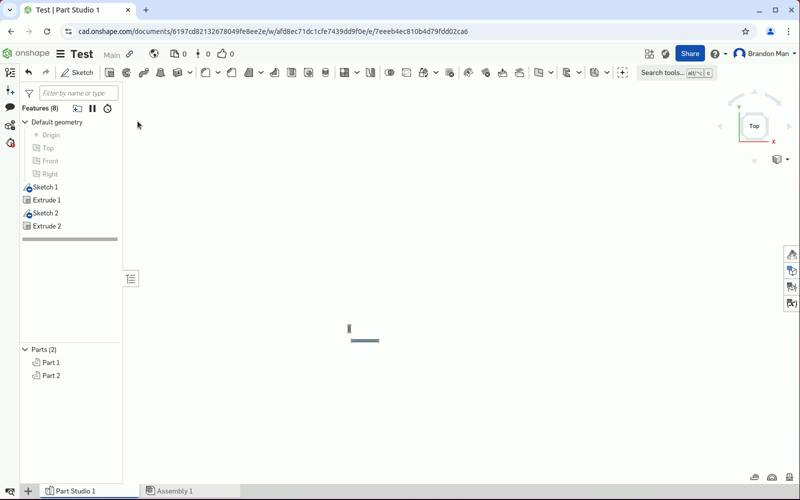
key(shift+7)
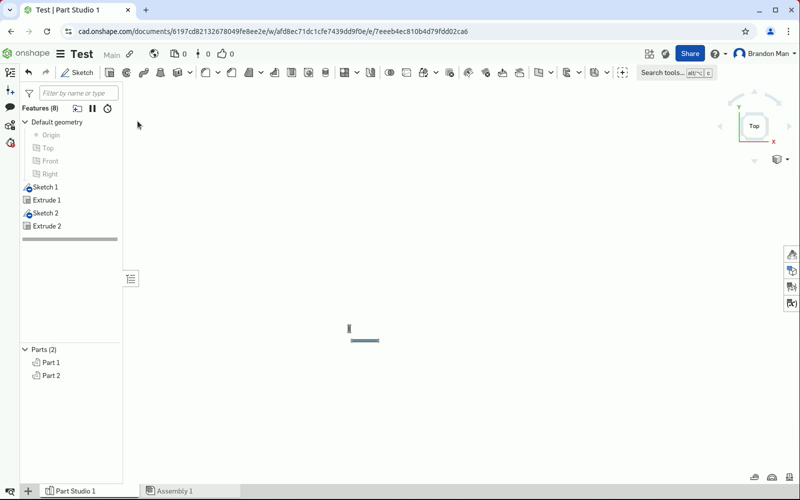
key(up, 3)
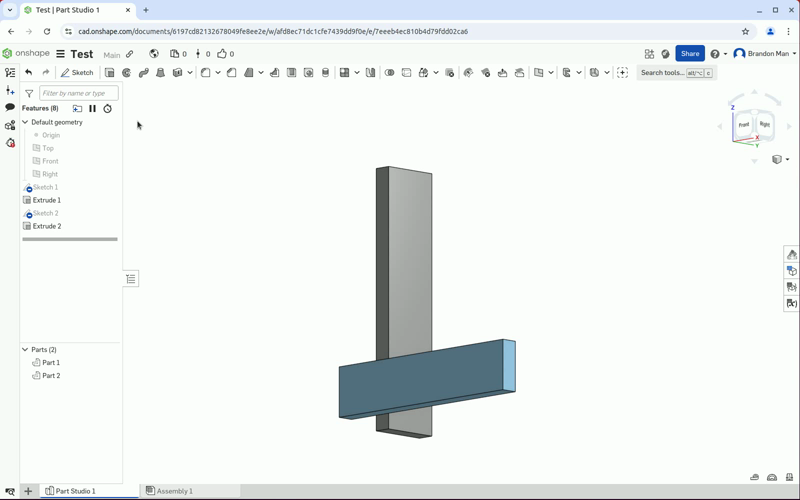
key(left, 3)
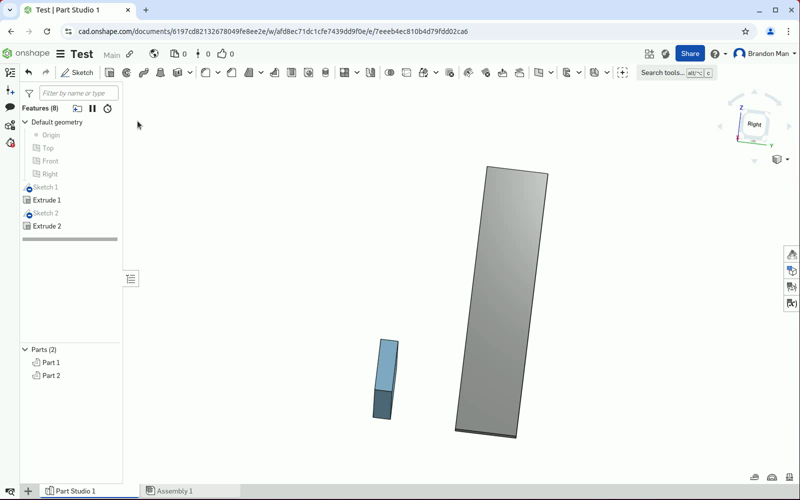
key(right, 3)
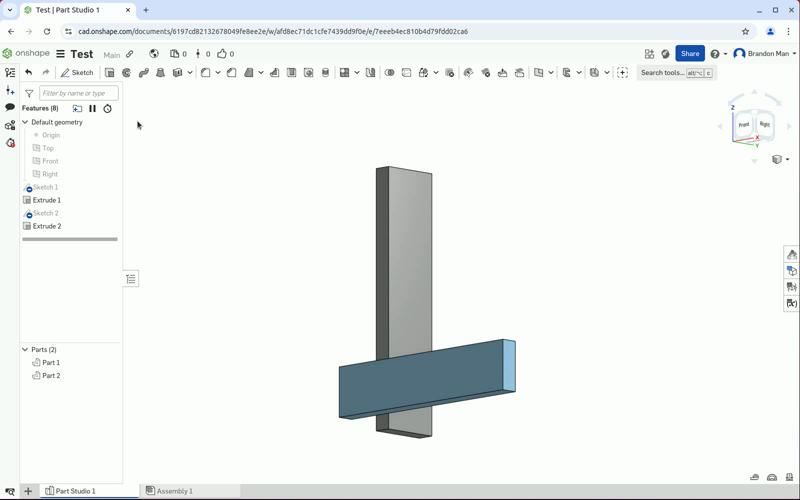
key(down, 3)
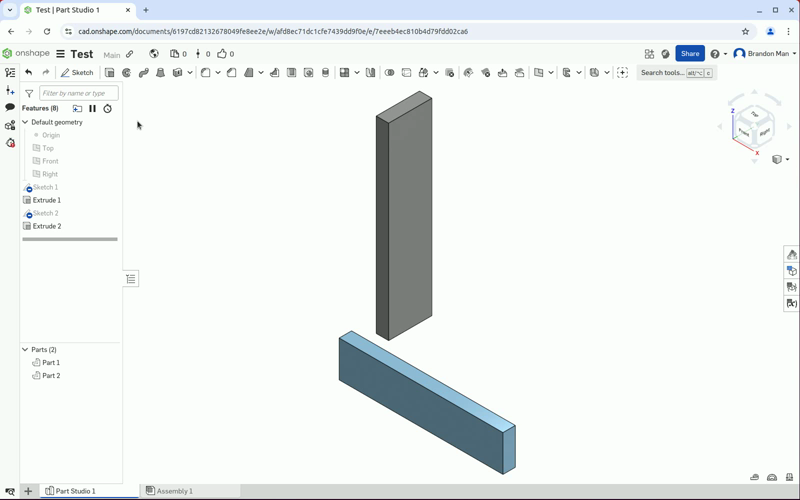
mouse_move(73, 189)
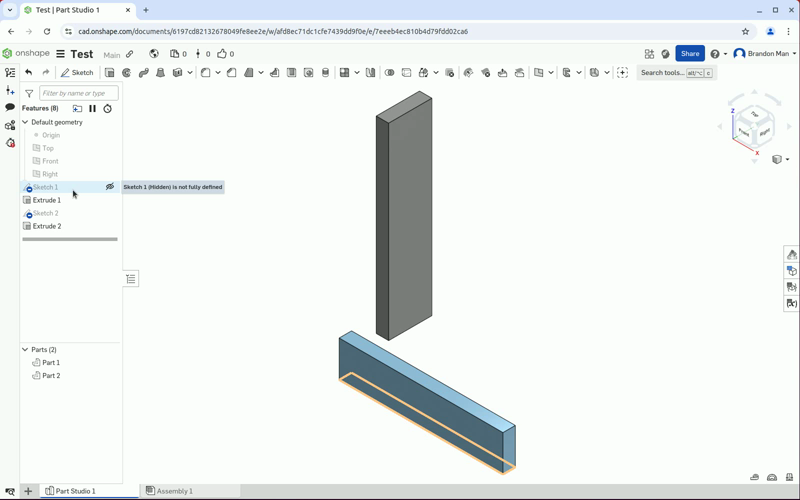
click(73, 189)